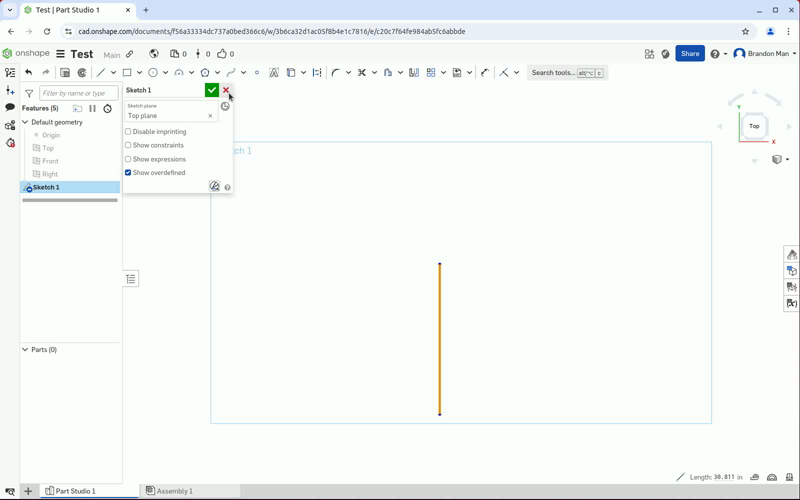
key(shift+h)
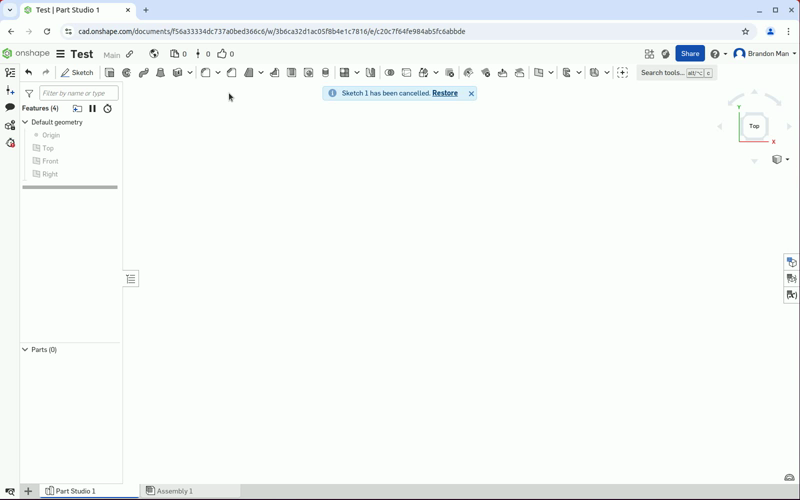
mouse_move(73, 352)
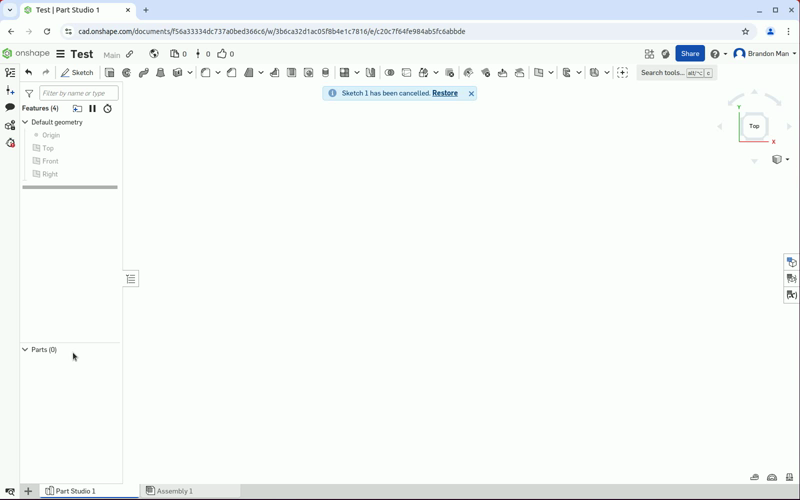
key(y)
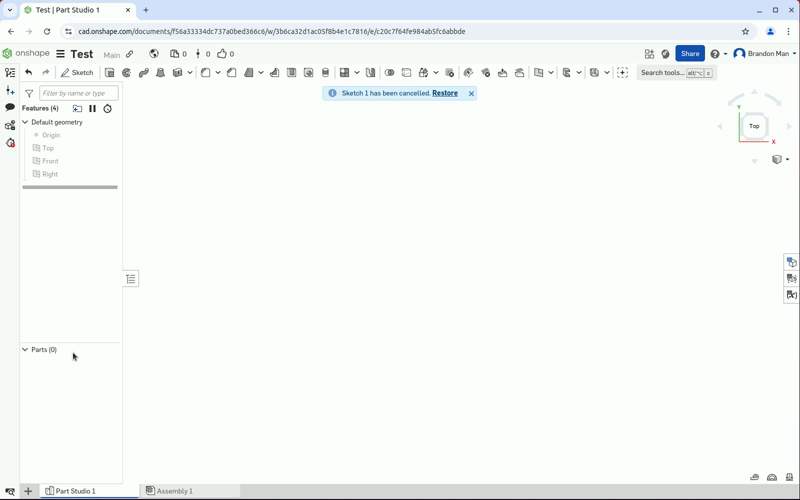
key(shift+p)
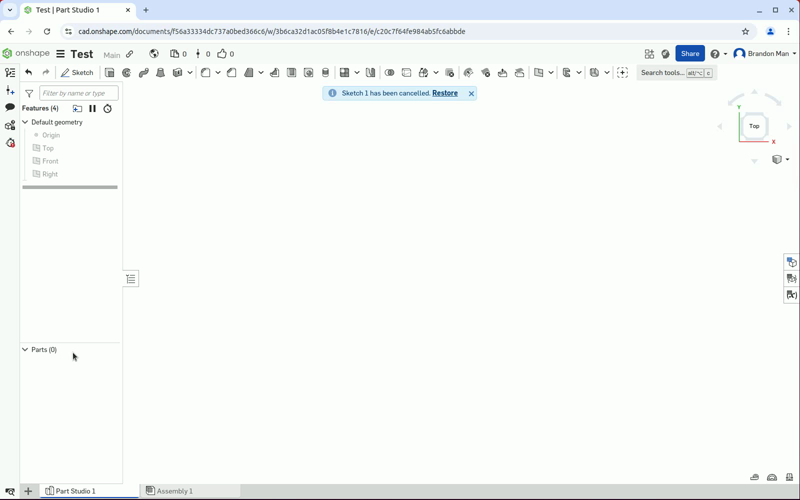
key(space)
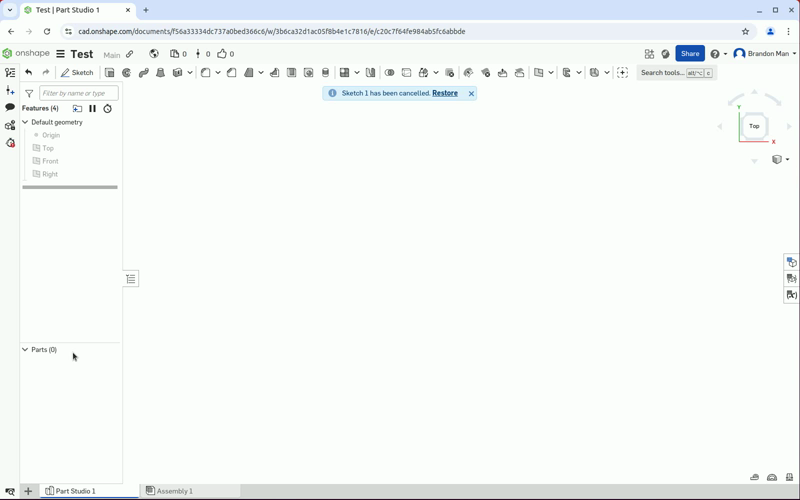
key_down(shift)
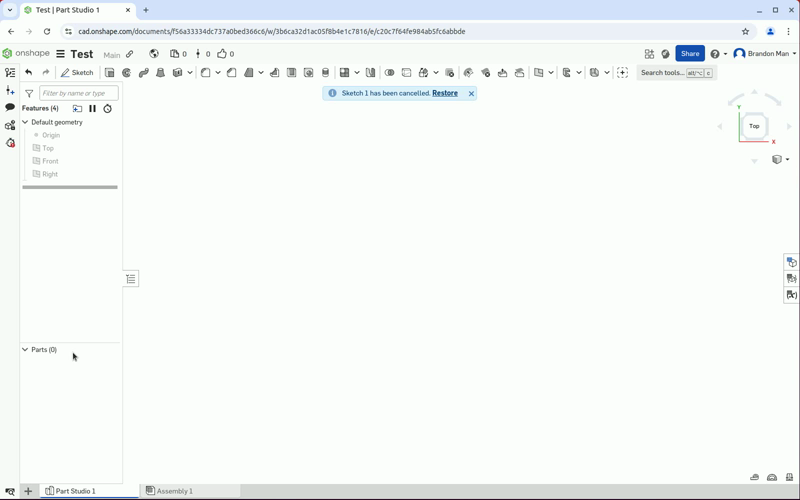
key(up)
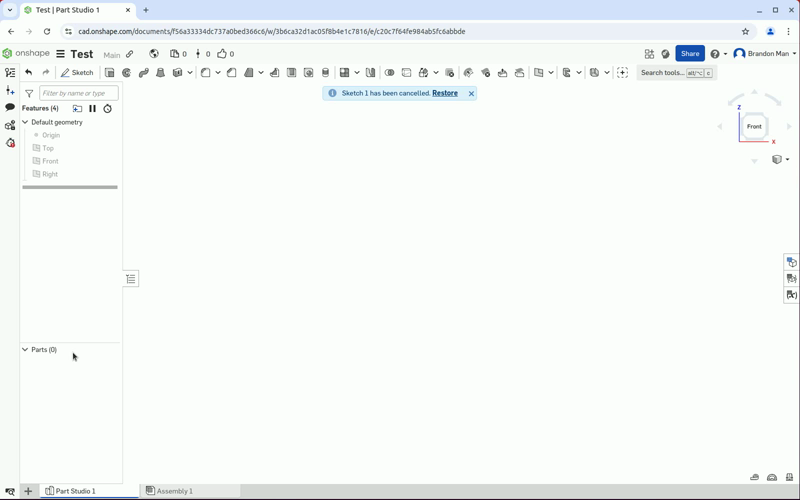
key_up(shift)
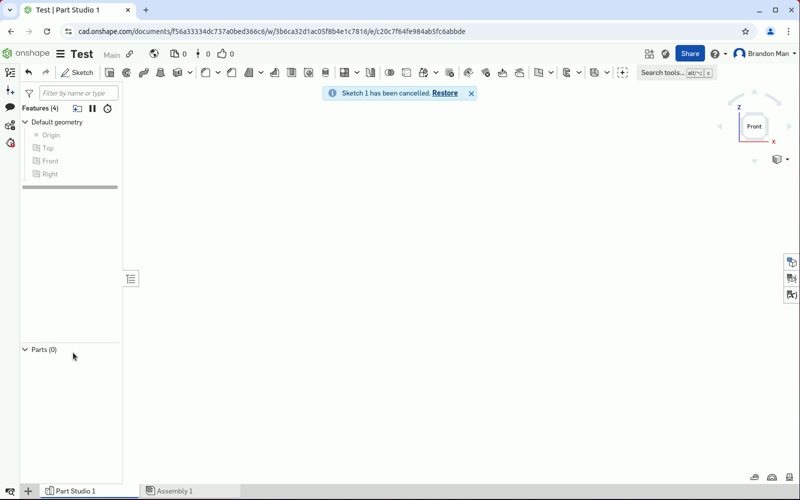
mouse_move(73, 352)
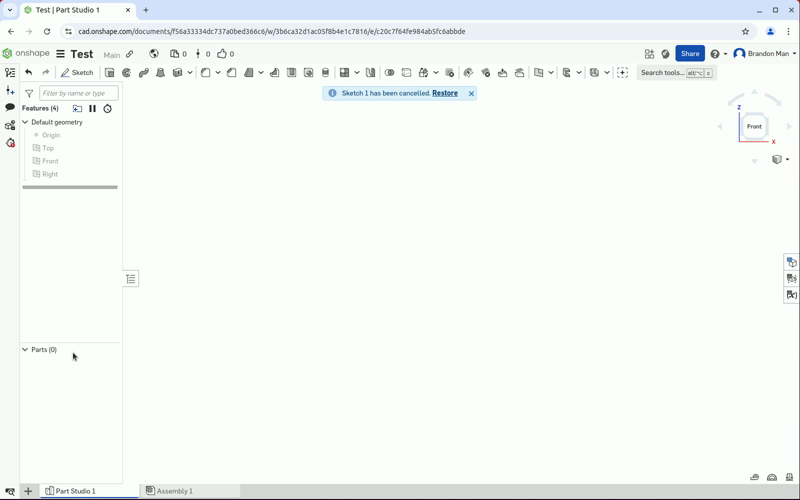
key(shift+y)
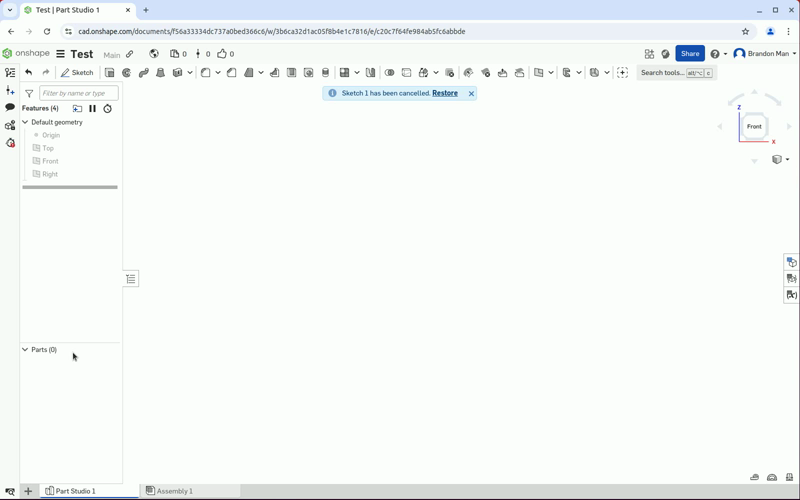
key(shift+s)
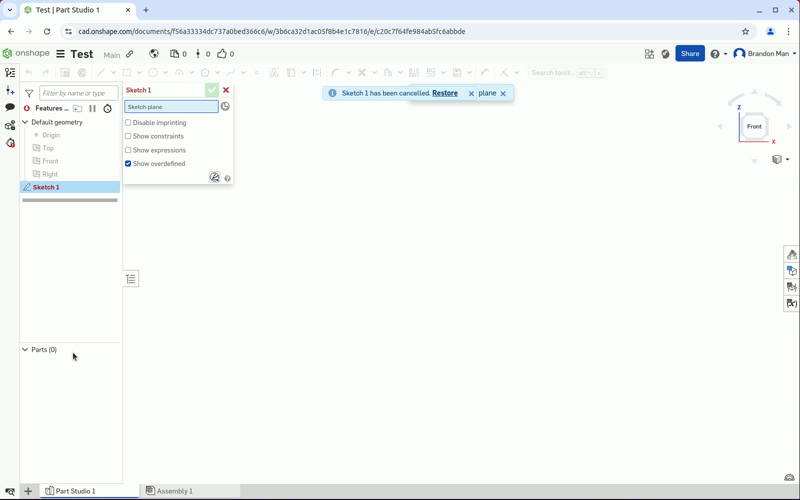
mouse_move(73, 163)
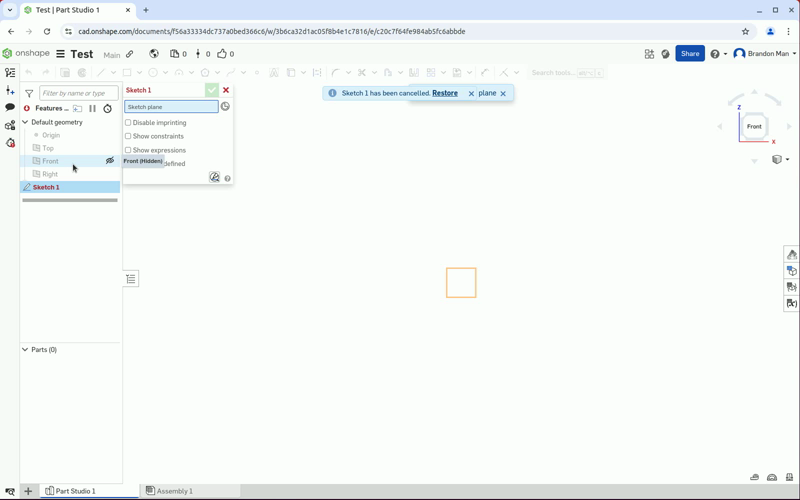
click(73, 163)
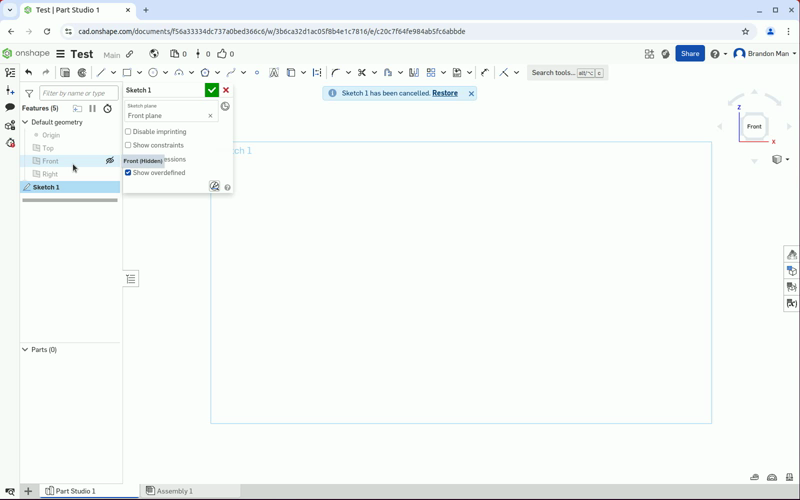
mouse_move(73, 352)
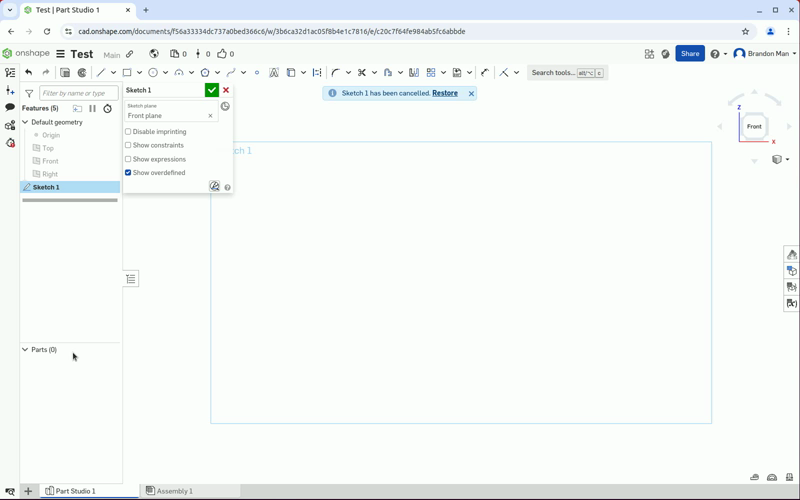
key(y)
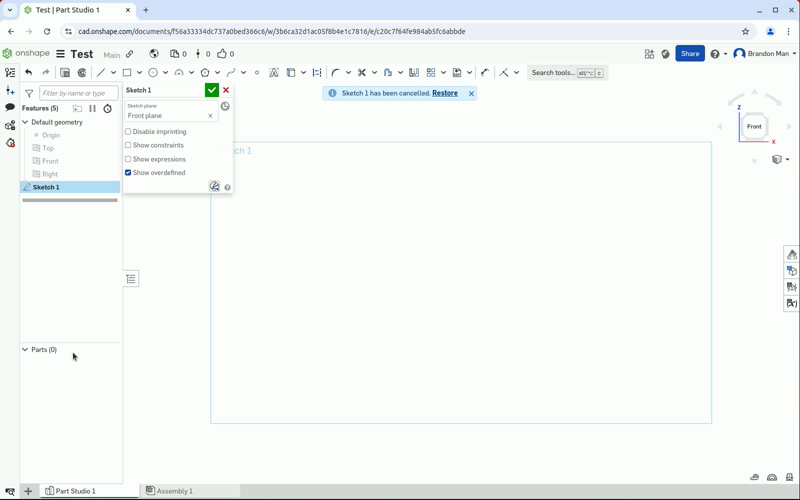
key(l)
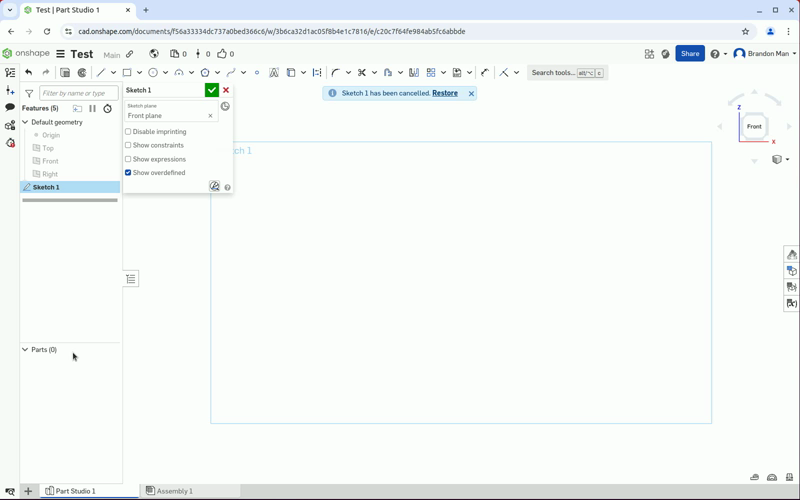
key_down(shift)
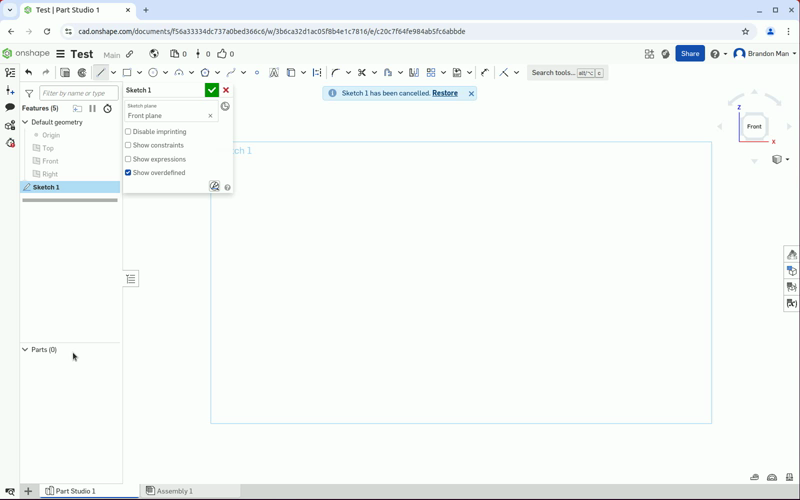
mouse_move(460, 282)
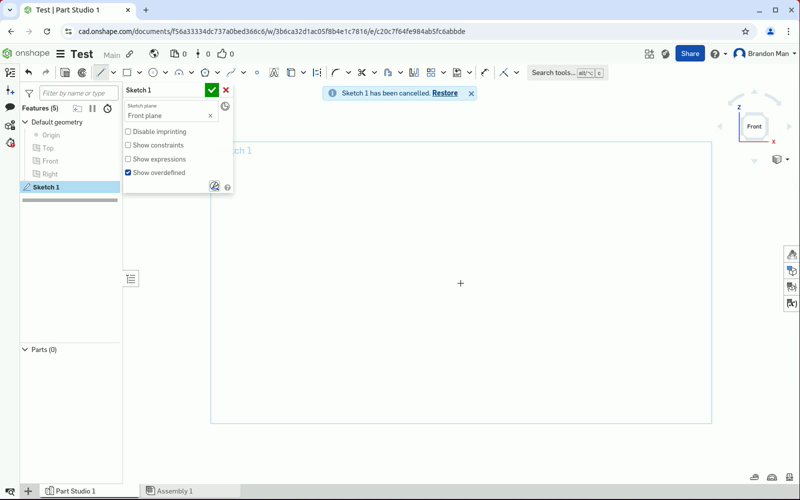
click(460, 282)
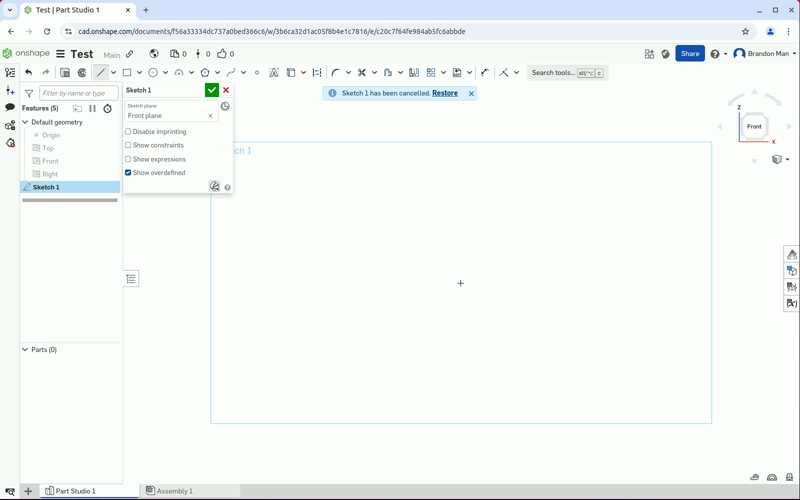
key_up(shift)
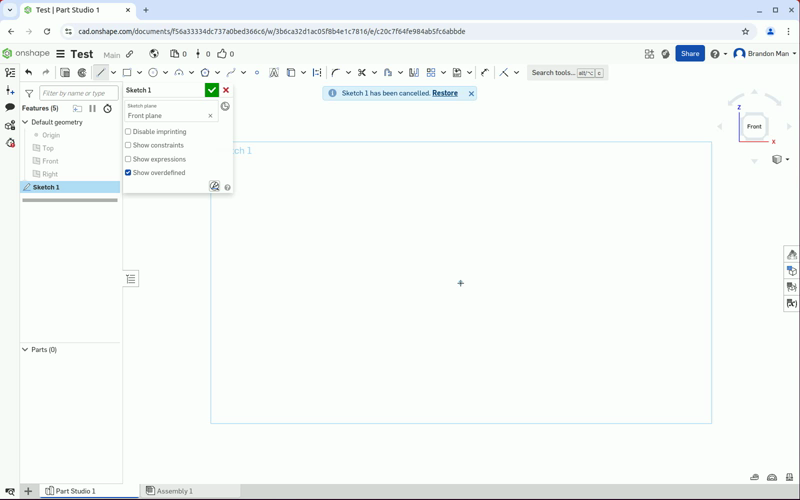
key_down(shift)
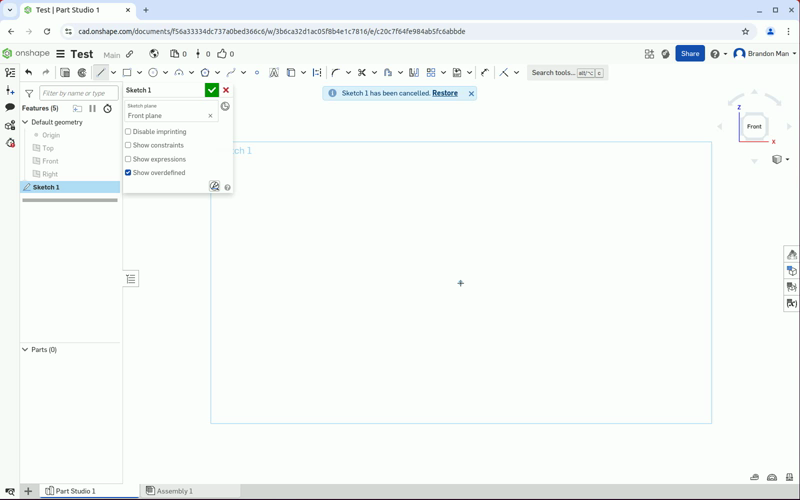
mouse_move(490, 282)
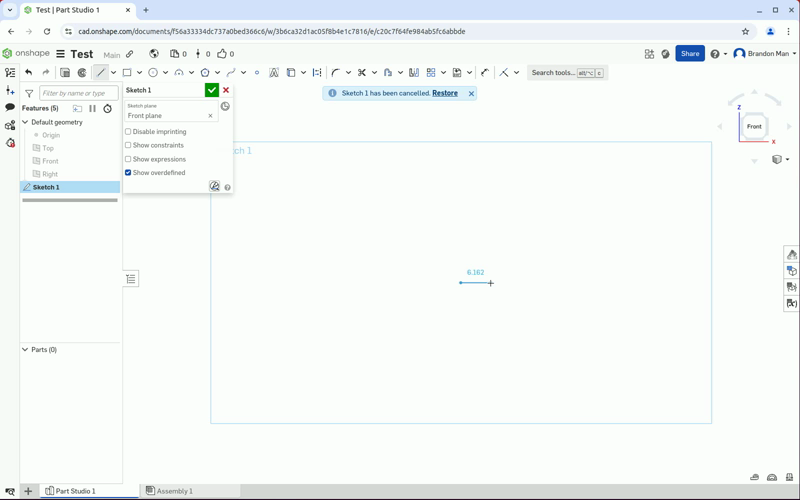
mouse_move(468, 282)
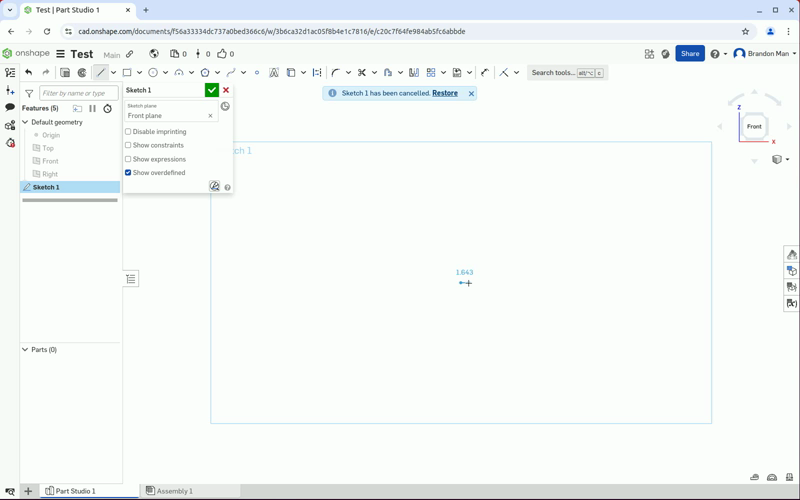
click(468, 282)
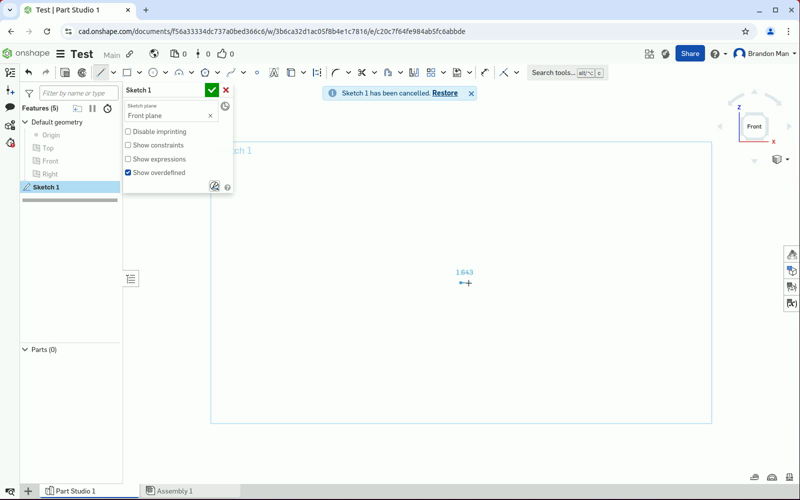
key_up(shift)
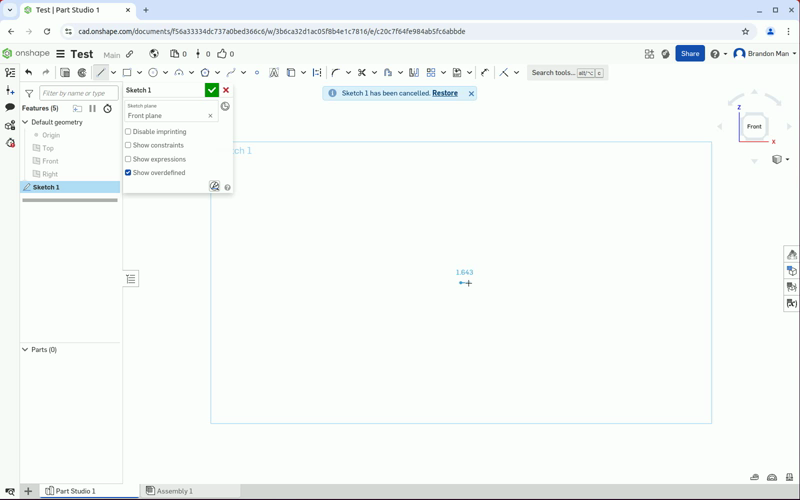
key_down(shift)
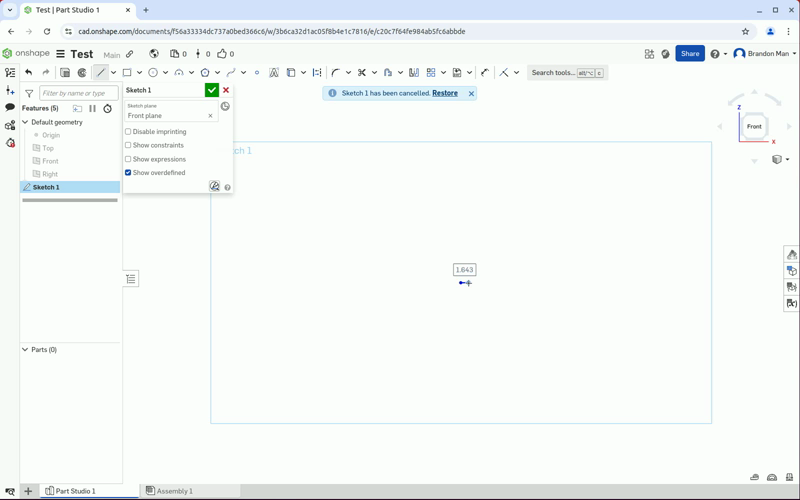
mouse_move(498, 282)
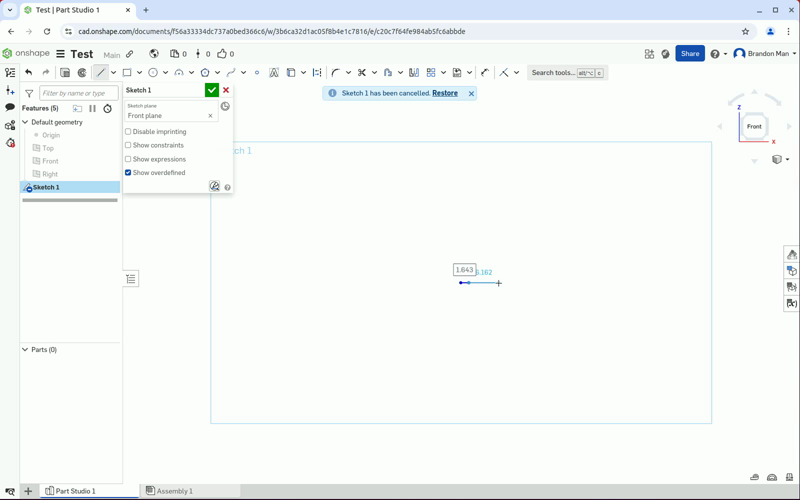
mouse_move(468, 279)
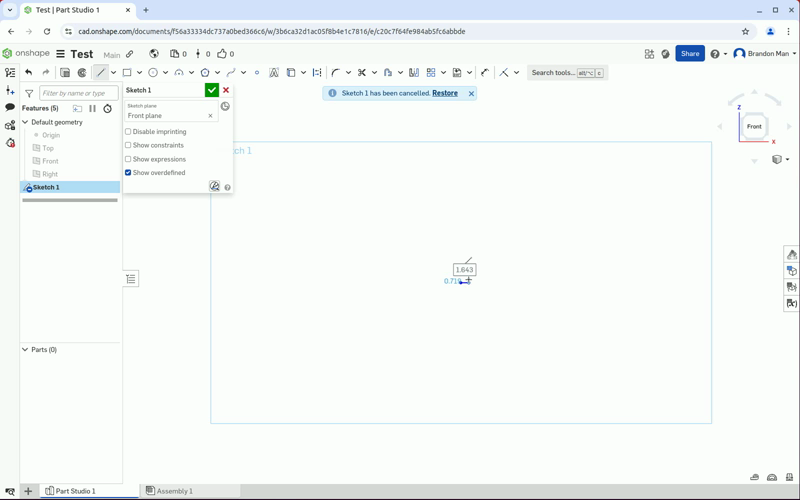
scroll(6)
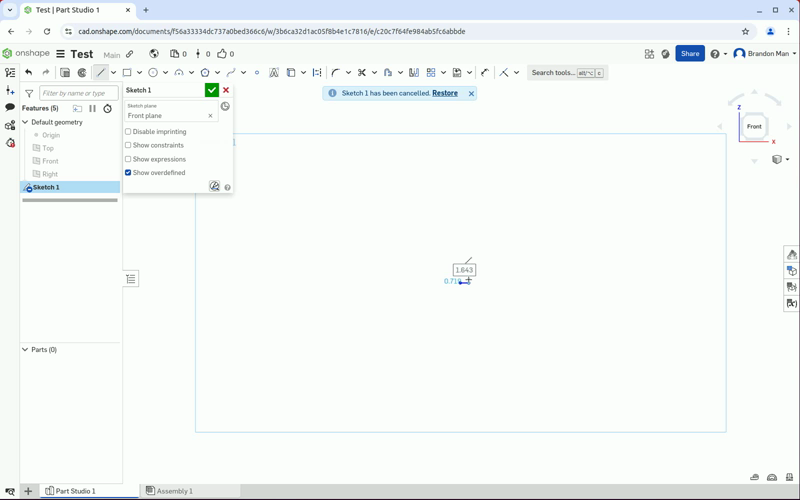
scroll(6)
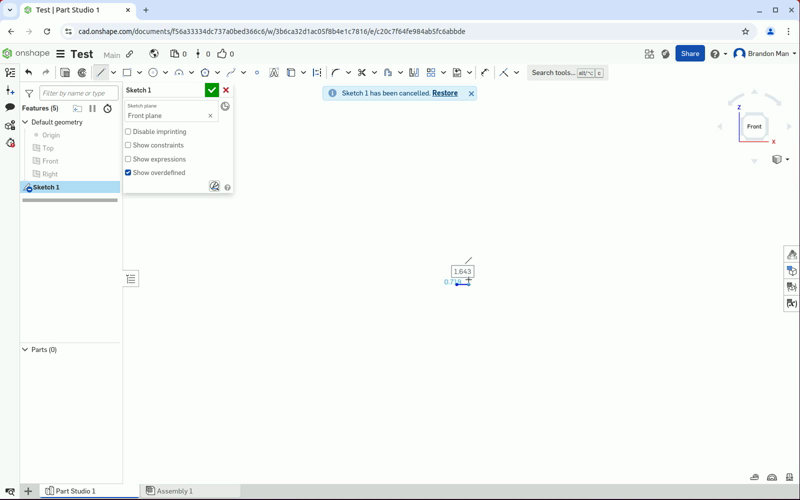
scroll(6)
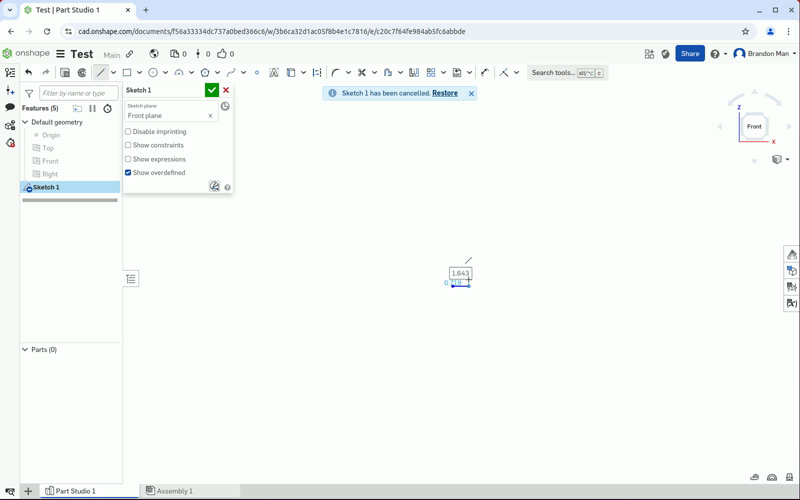
scroll(6)
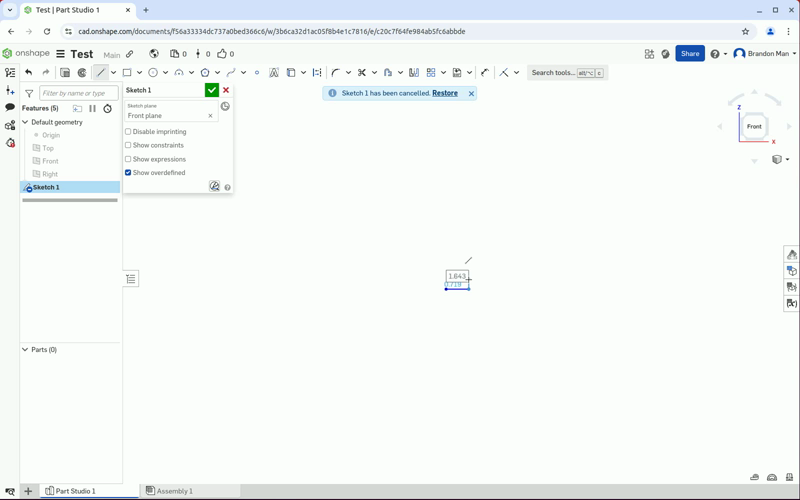
scroll(6)
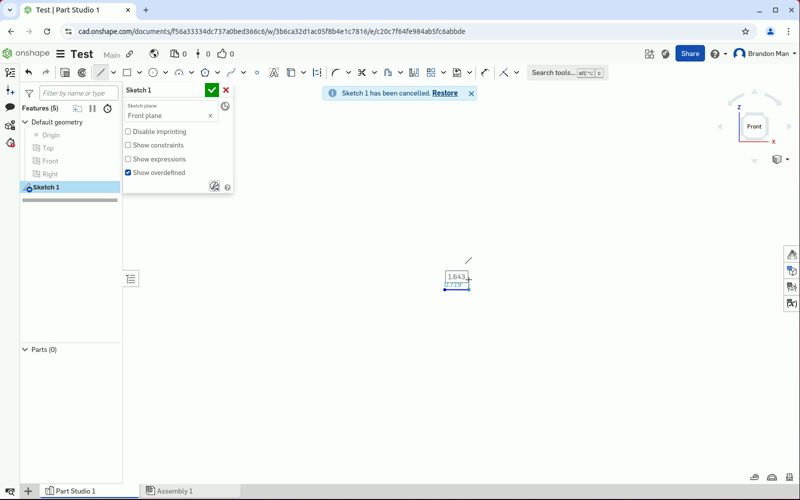
scroll(6)
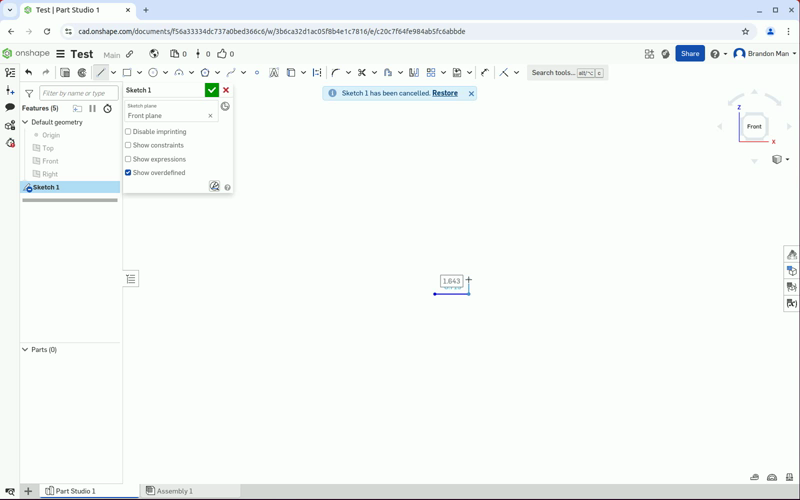
scroll(6)
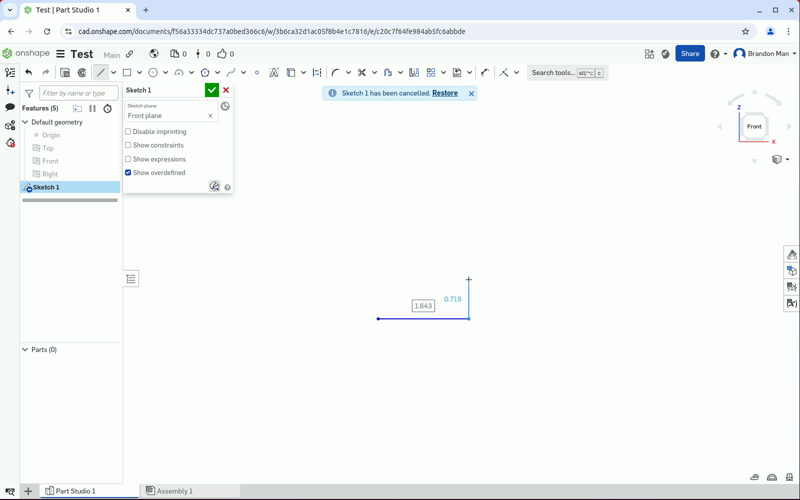
click(468, 279)
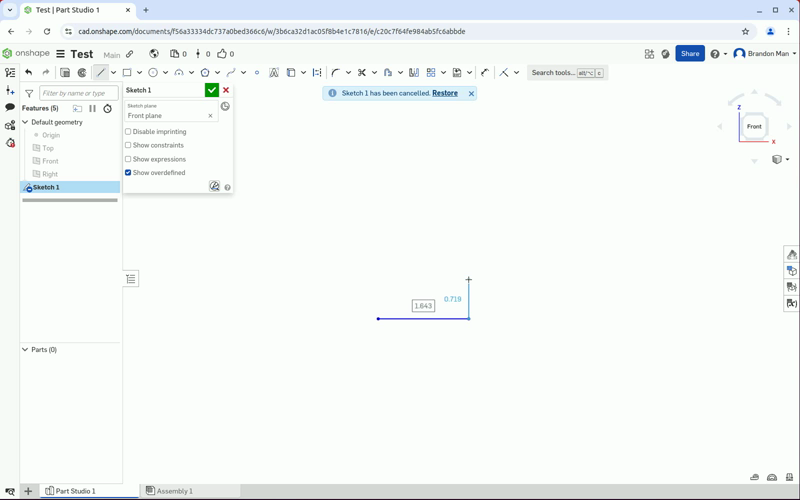
scroll(-6)
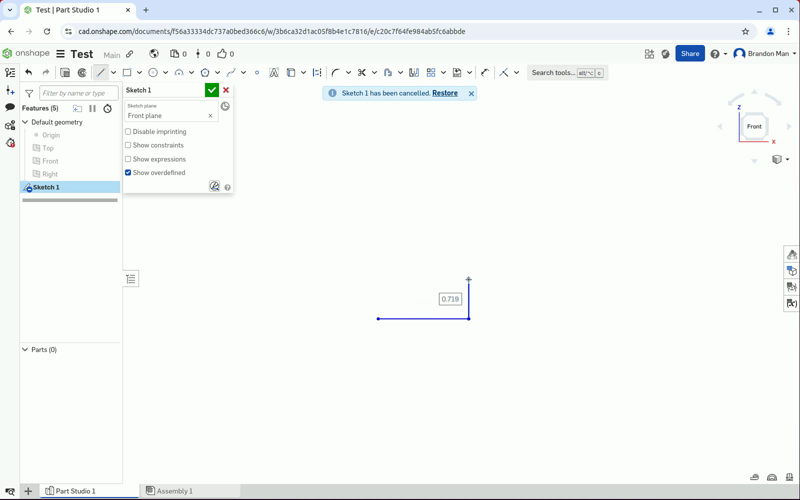
scroll(-6)
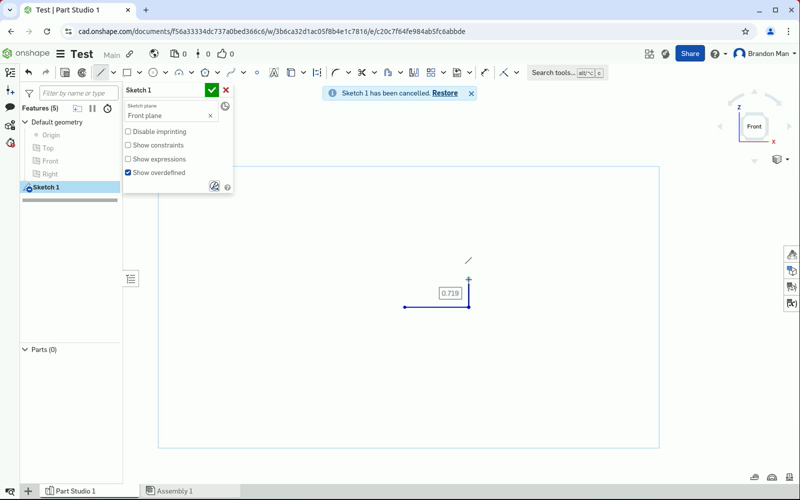
scroll(-6)
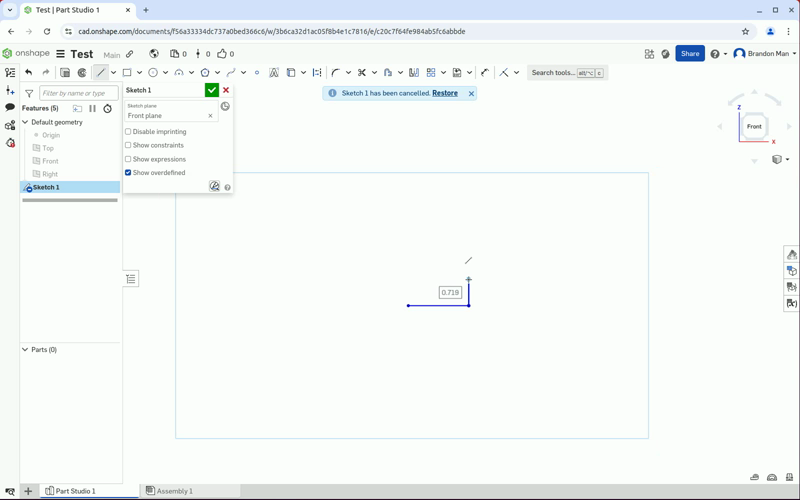
scroll(-6)
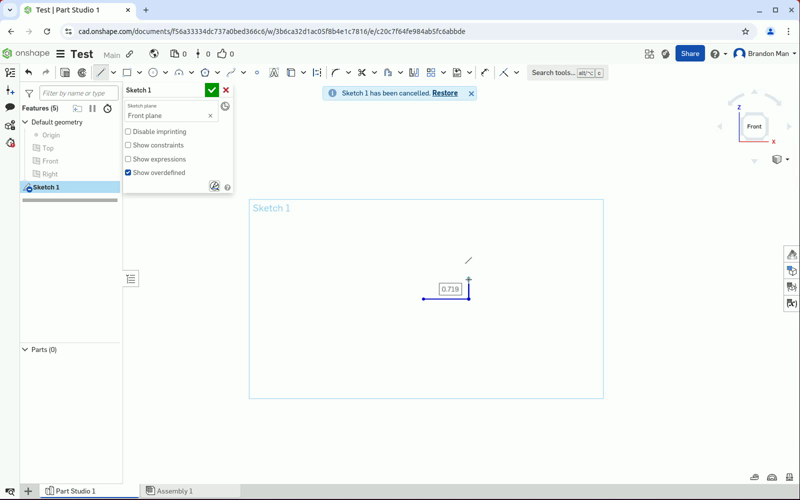
scroll(-6)
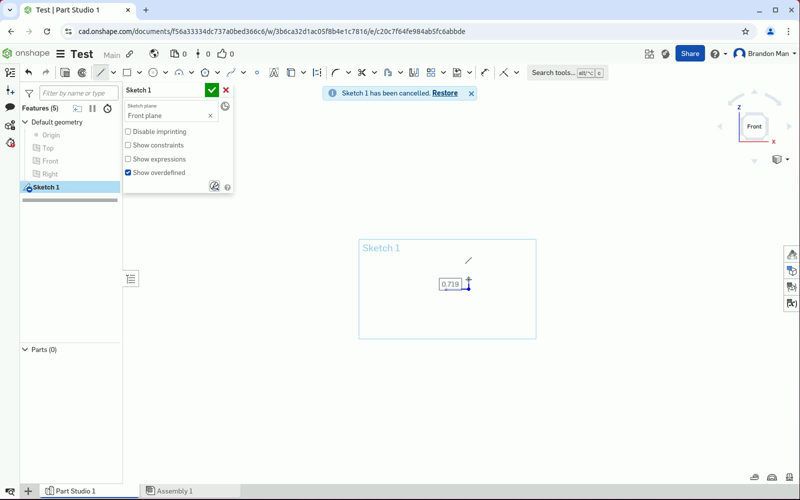
scroll(-6)
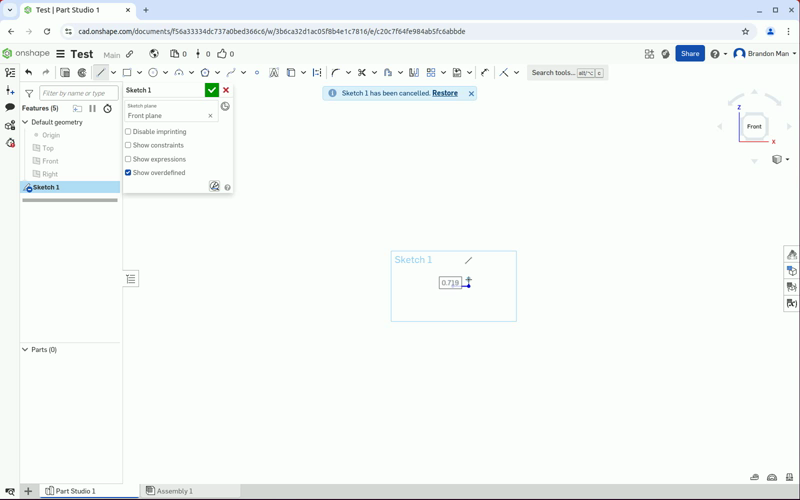
scroll(-6)
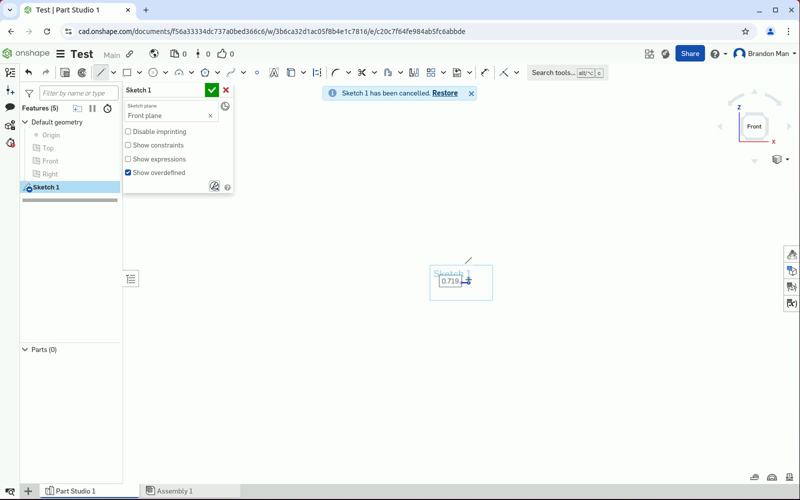
key_up(shift)
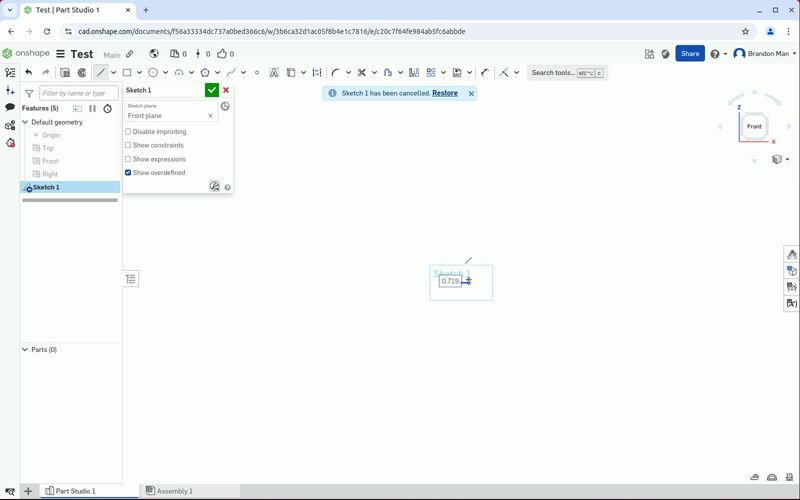
key_down(shift)
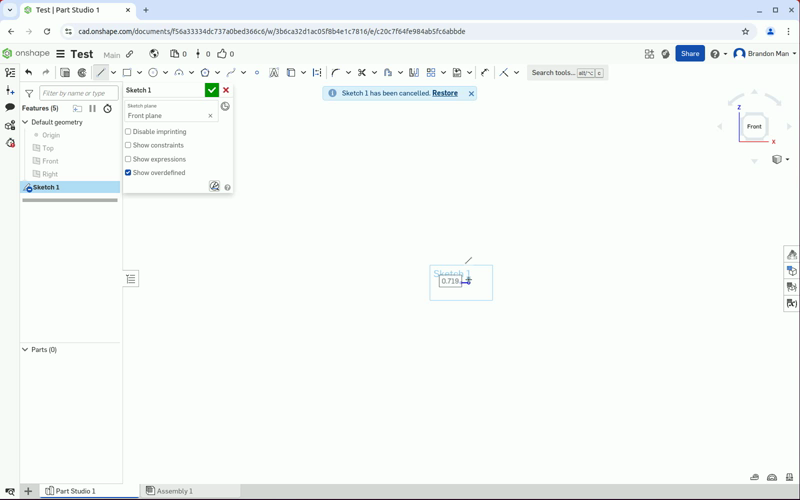
mouse_move(498, 279)
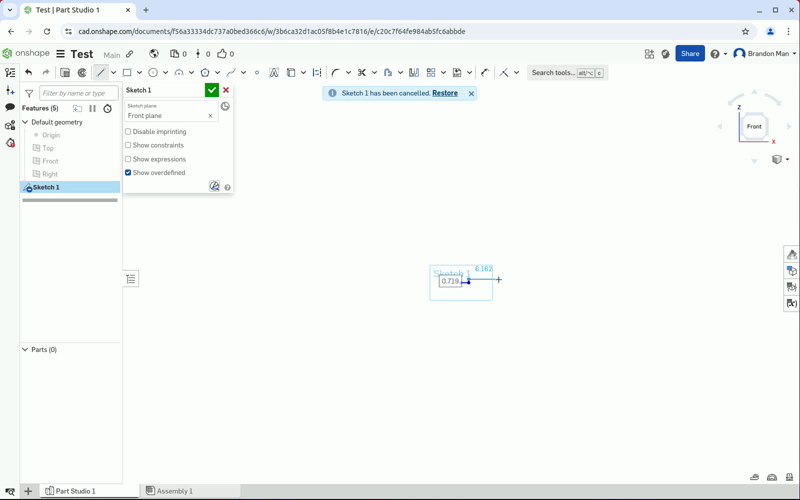
mouse_move(460, 279)
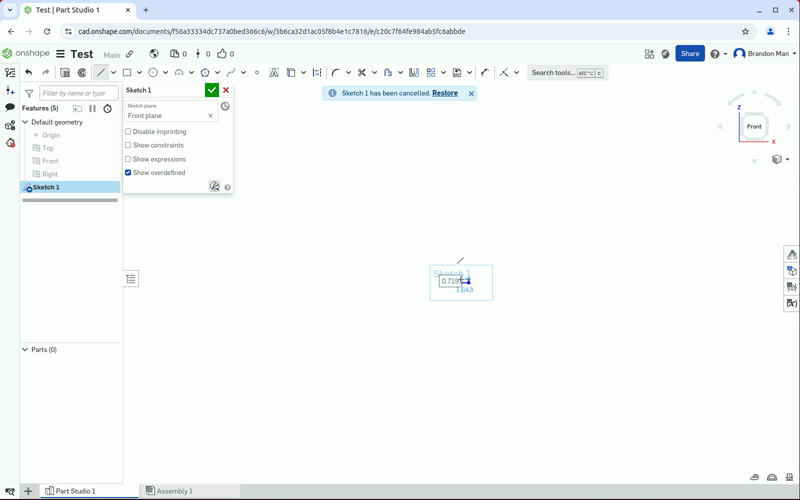
scroll(6)
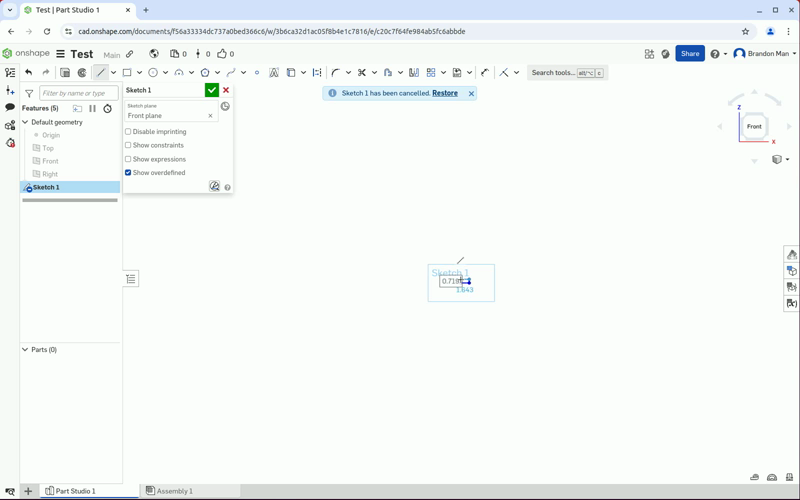
scroll(6)
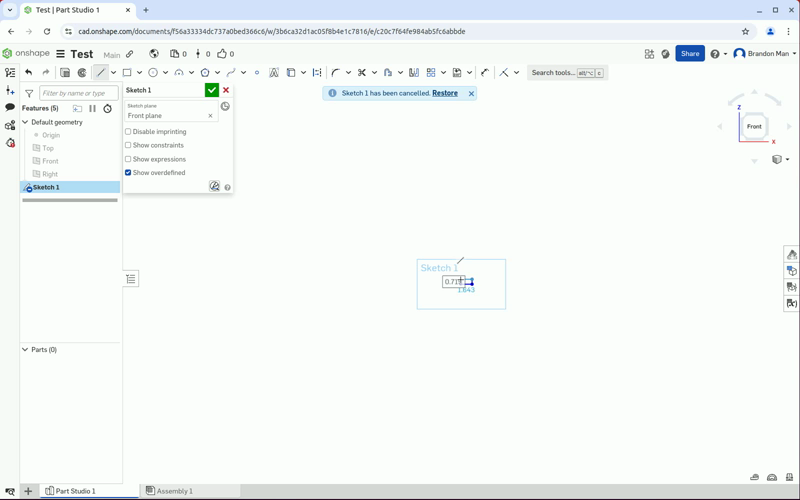
scroll(6)
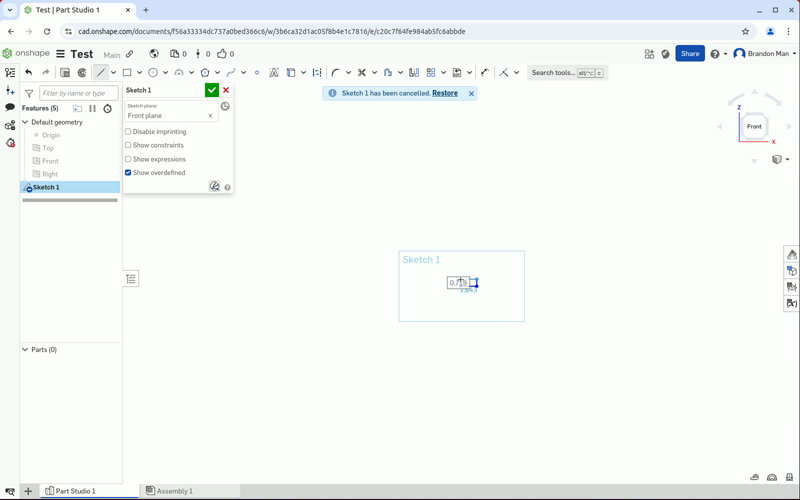
scroll(6)
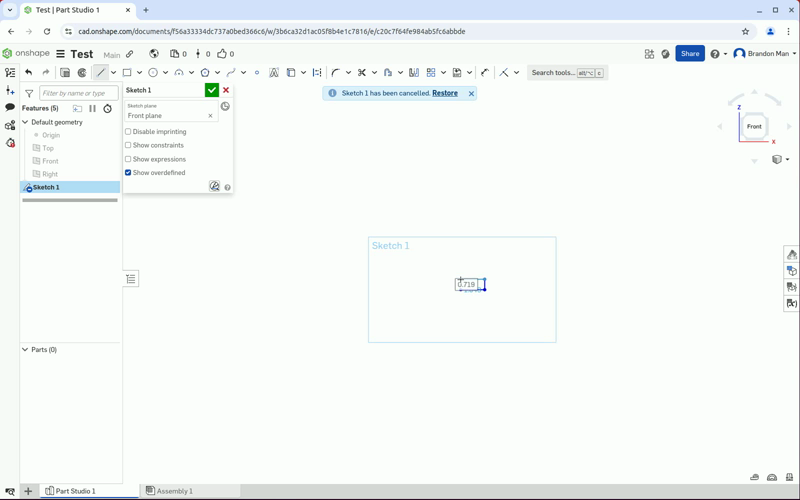
scroll(6)
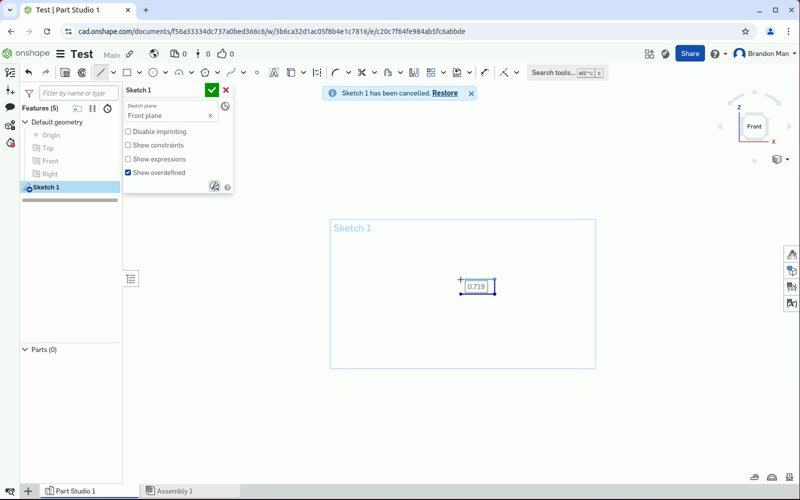
scroll(6)
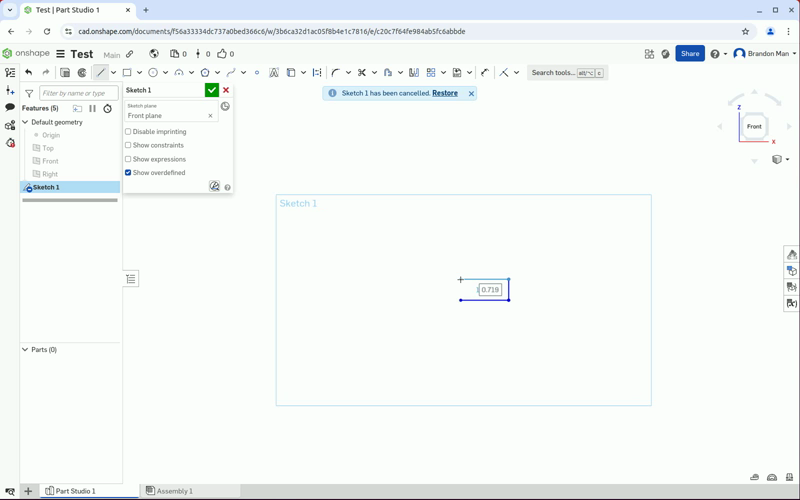
scroll(6)
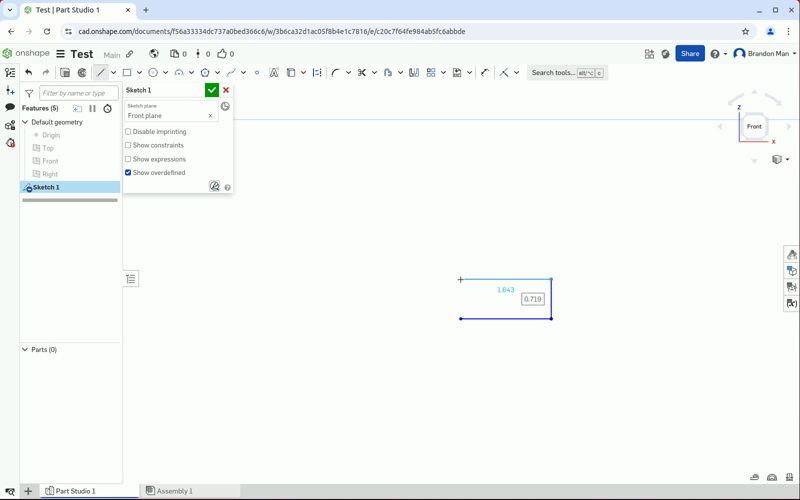
click(460, 279)
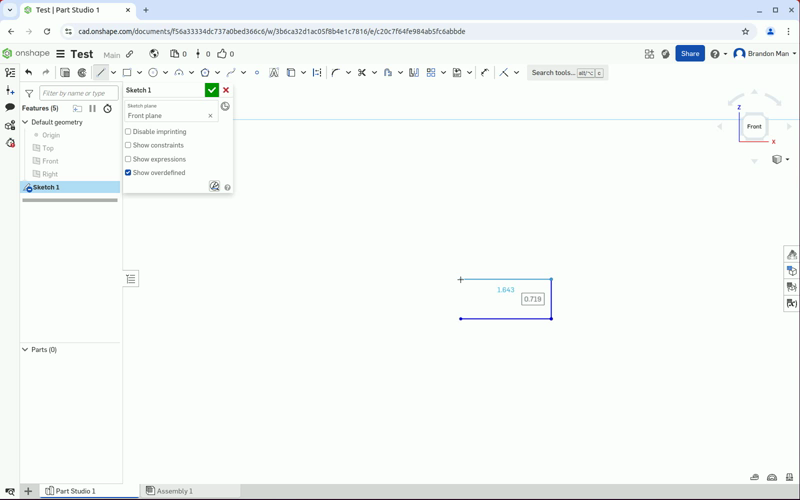
scroll(-6)
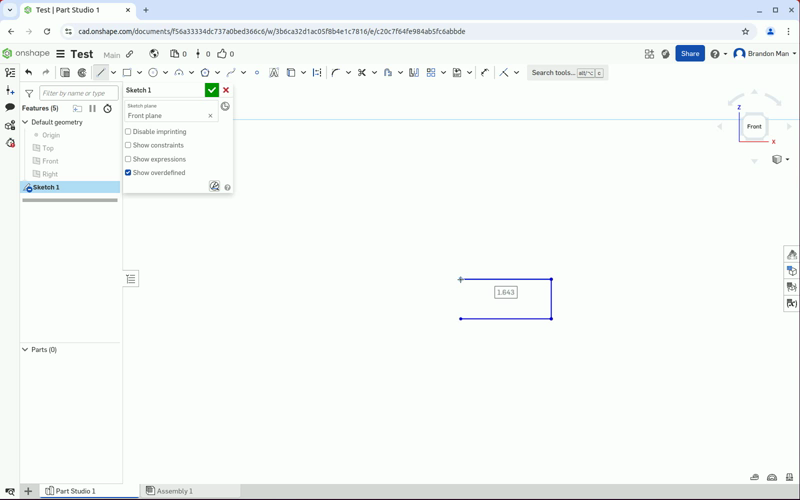
scroll(-6)
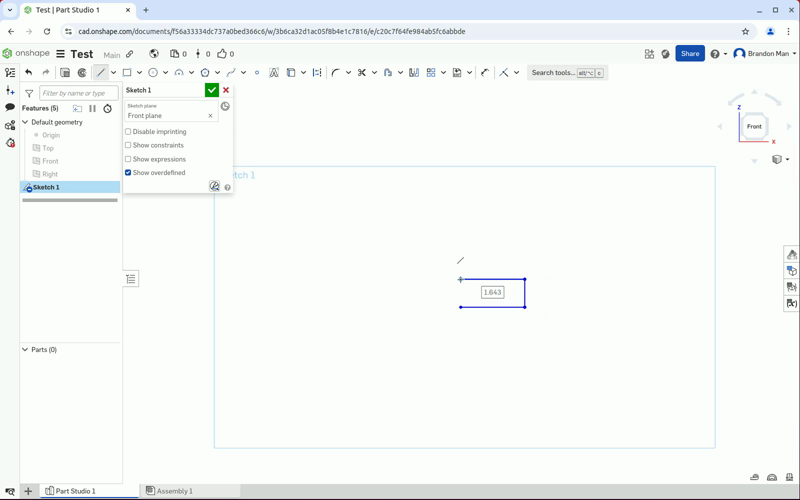
scroll(-6)
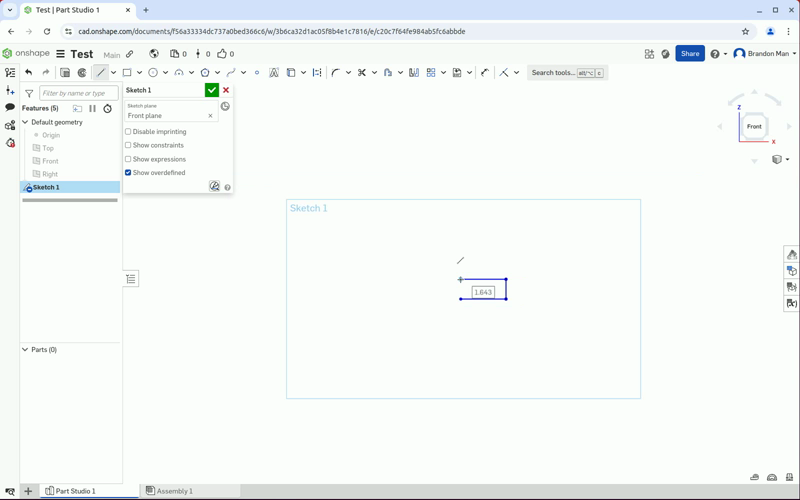
scroll(-6)
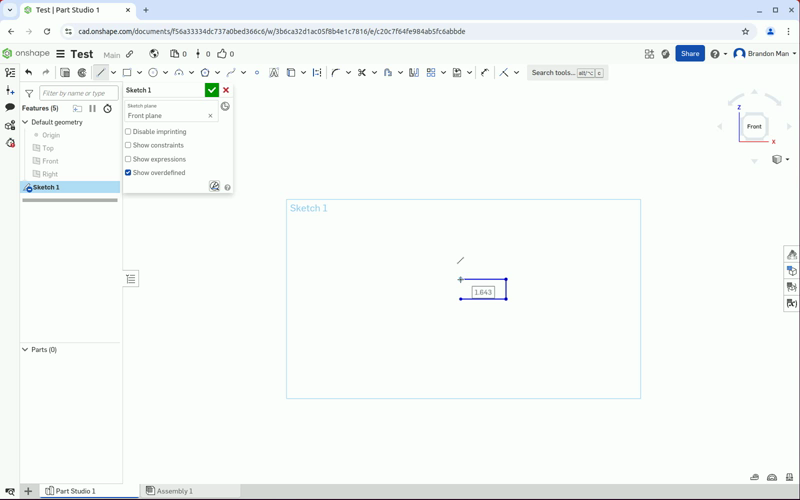
scroll(-6)
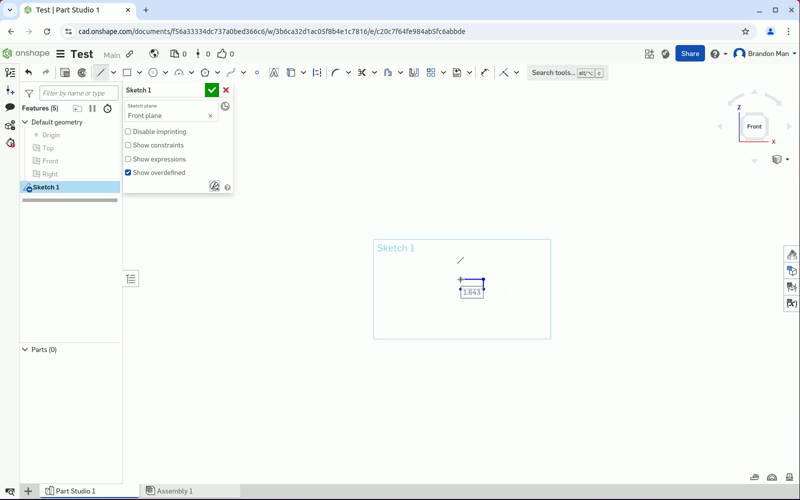
scroll(-6)
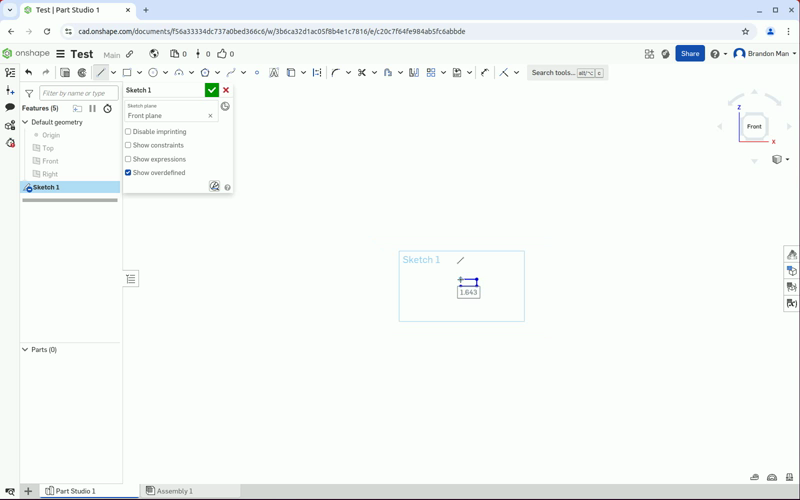
scroll(-6)
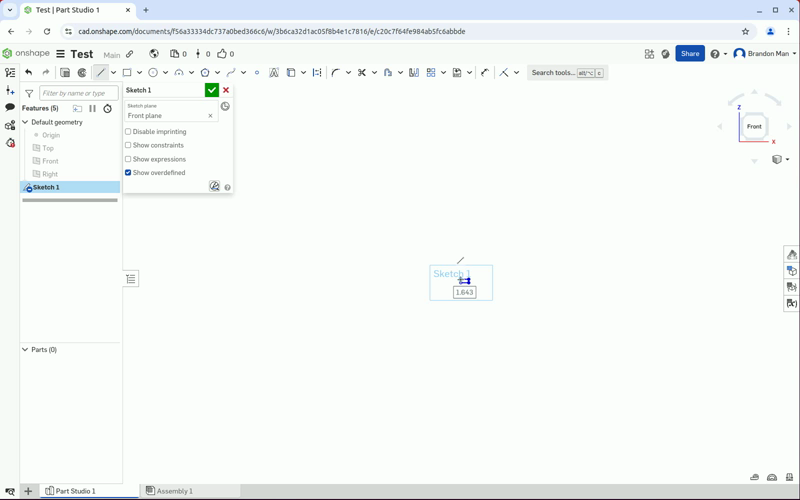
key_up(shift)
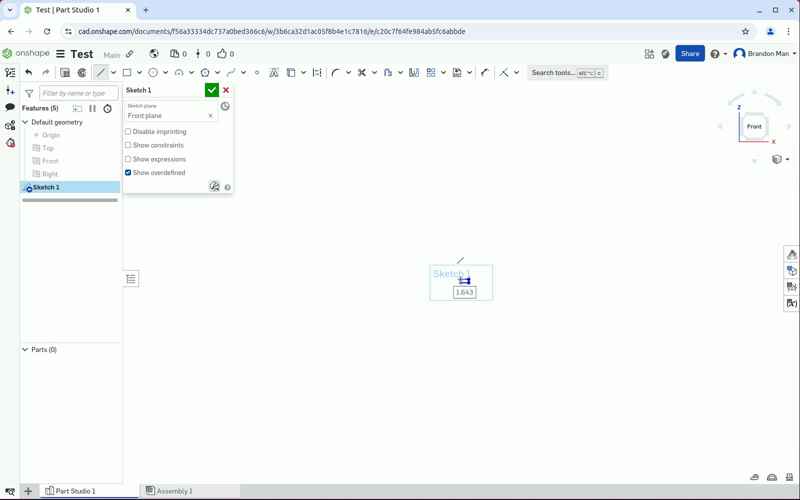
mouse_move(490, 279)
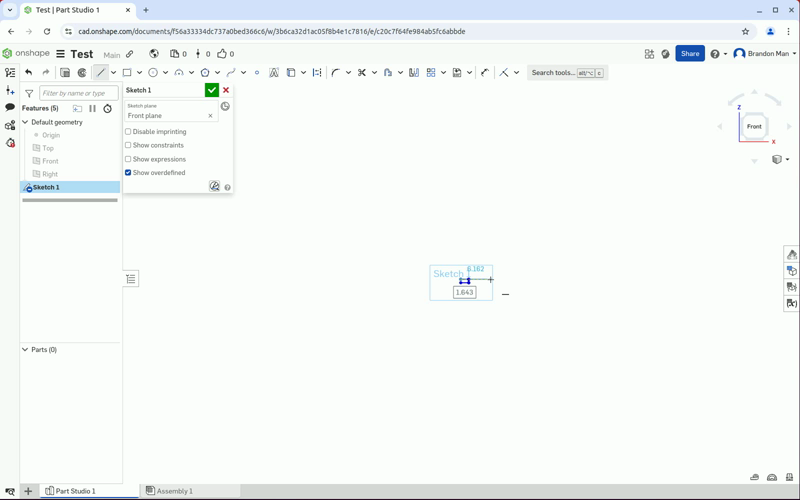
key_down(shift)
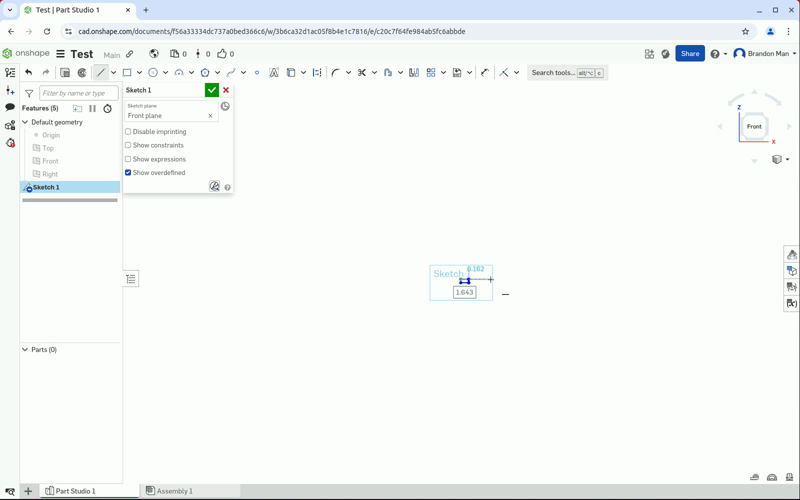
mouse_move(460, 282)
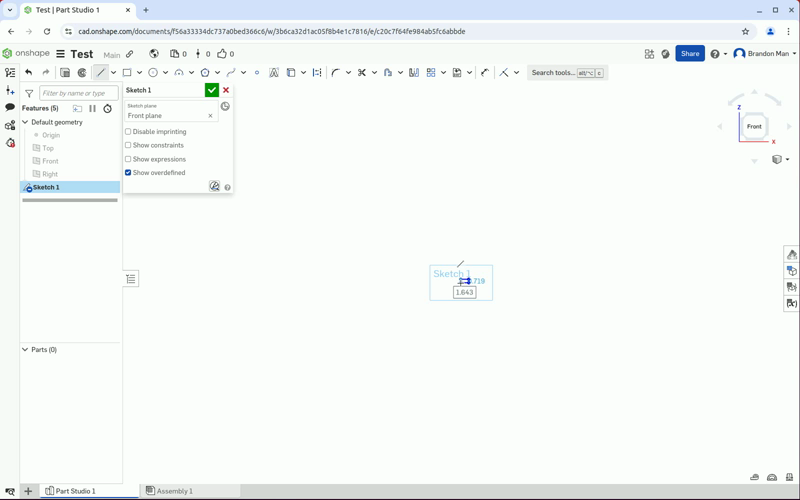
scroll(6)
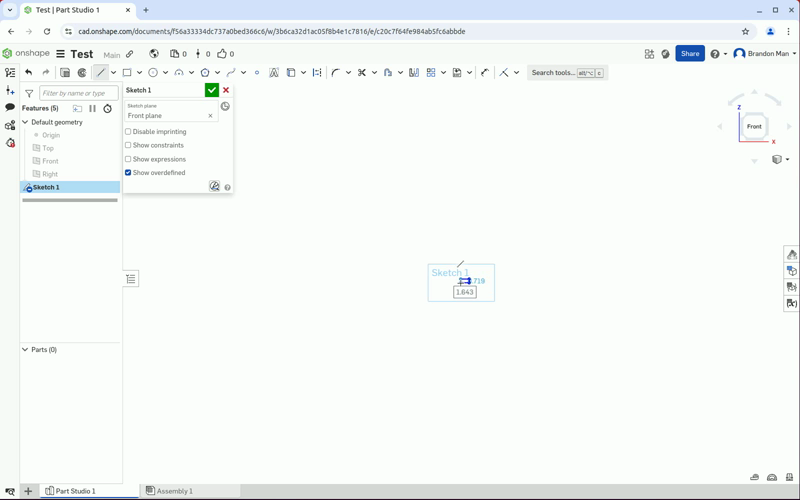
scroll(6)
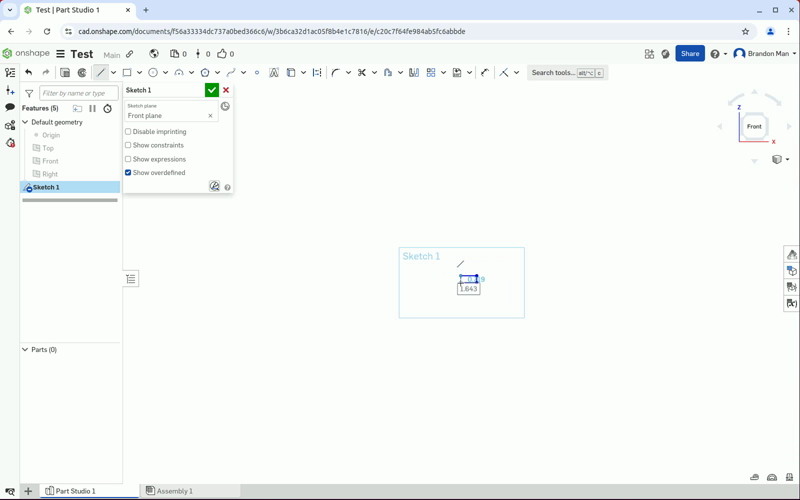
scroll(6)
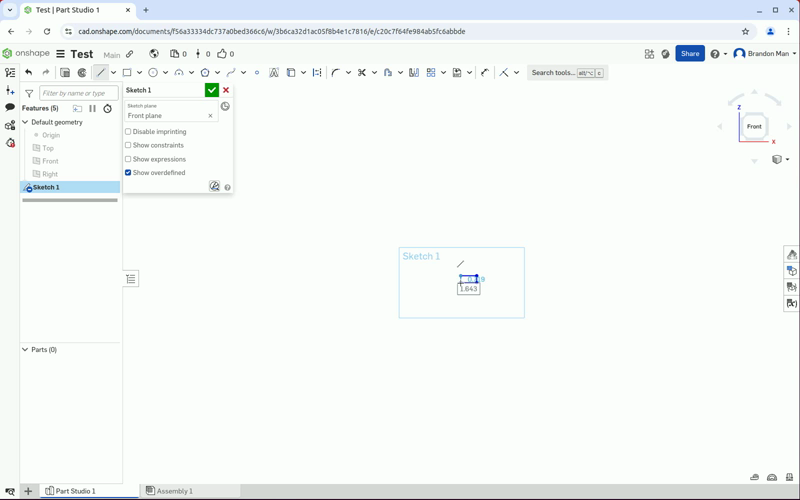
scroll(6)
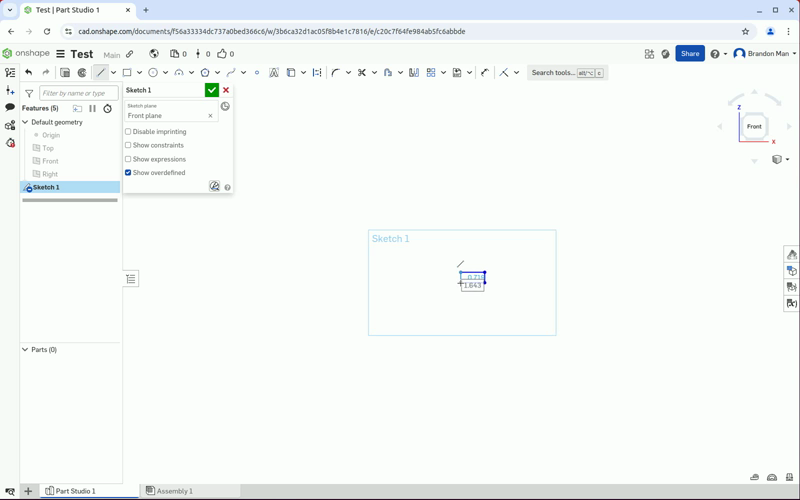
scroll(6)
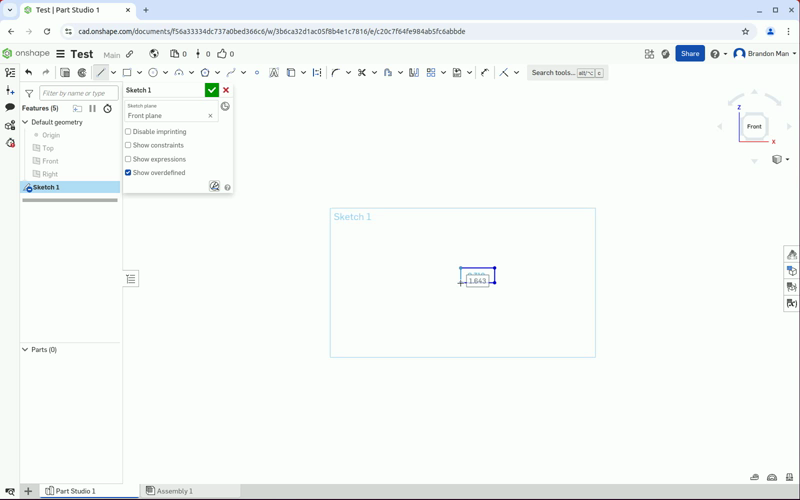
scroll(6)
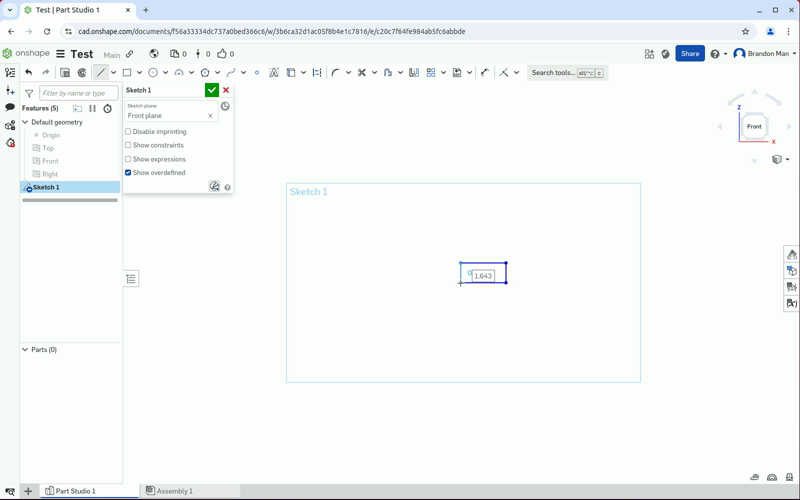
scroll(6)
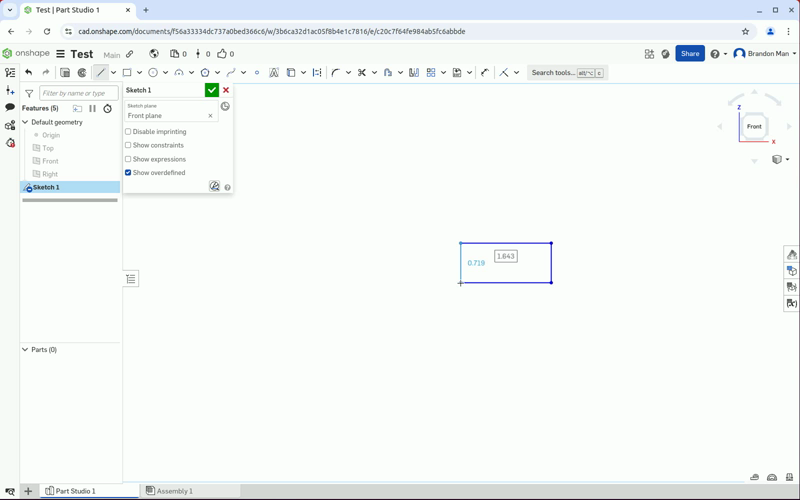
key_up(shift)
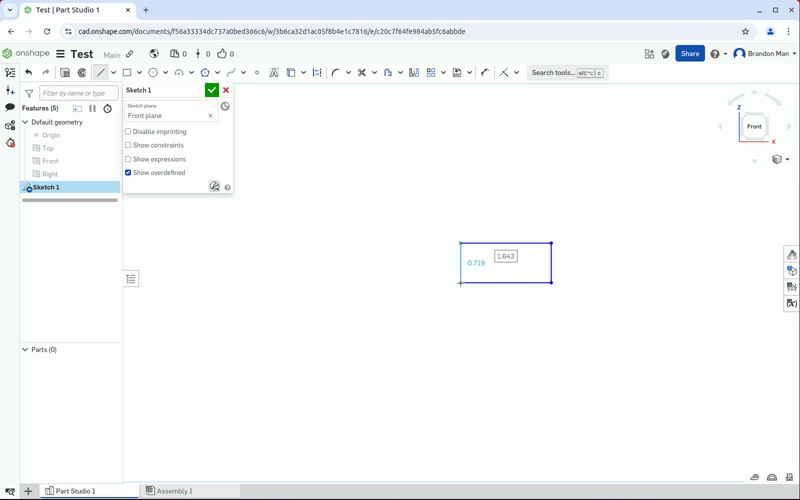
click(460, 282)
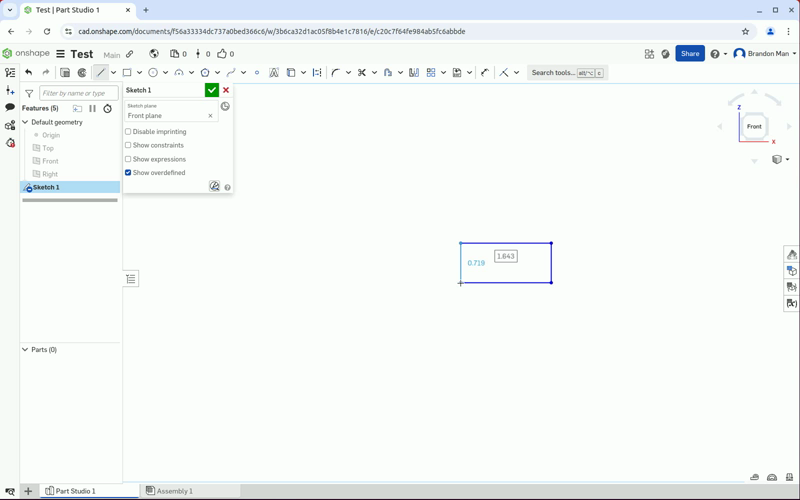
scroll(-6)
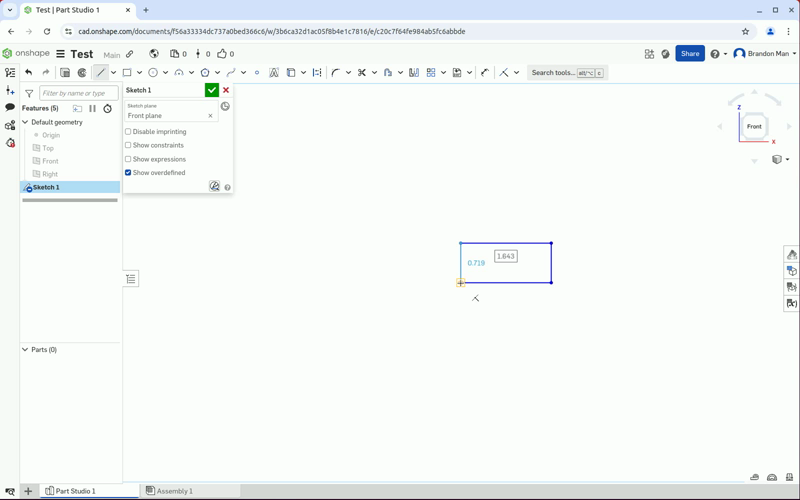
scroll(-6)
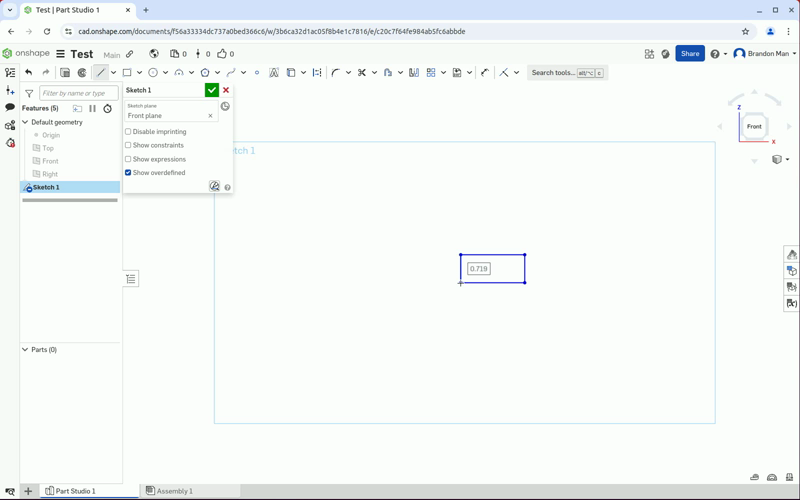
scroll(-6)
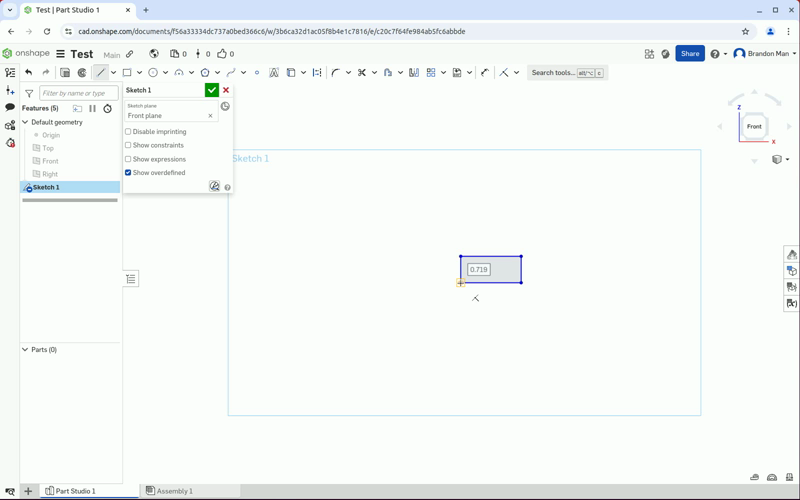
scroll(-6)
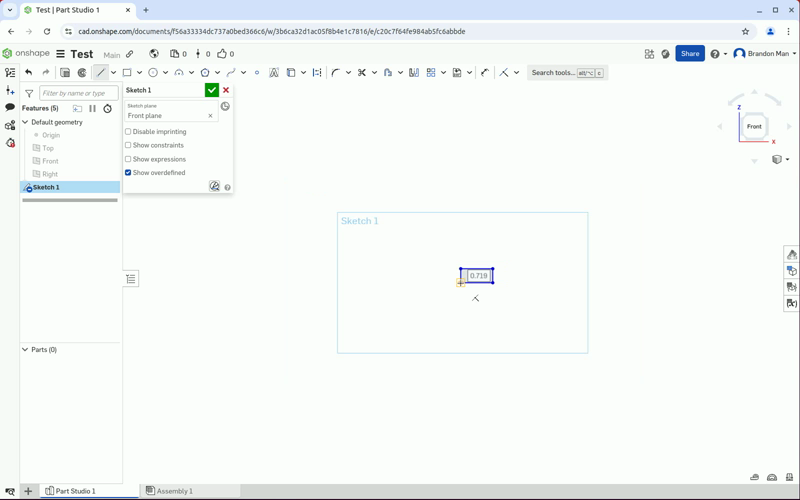
scroll(-6)
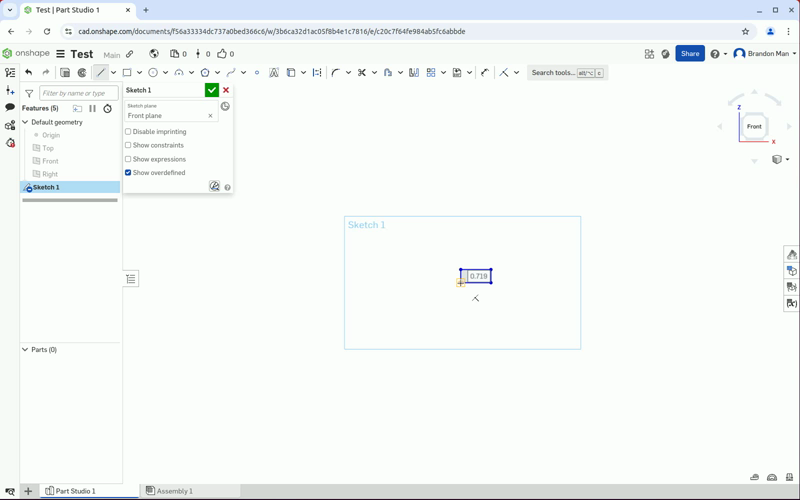
scroll(-6)
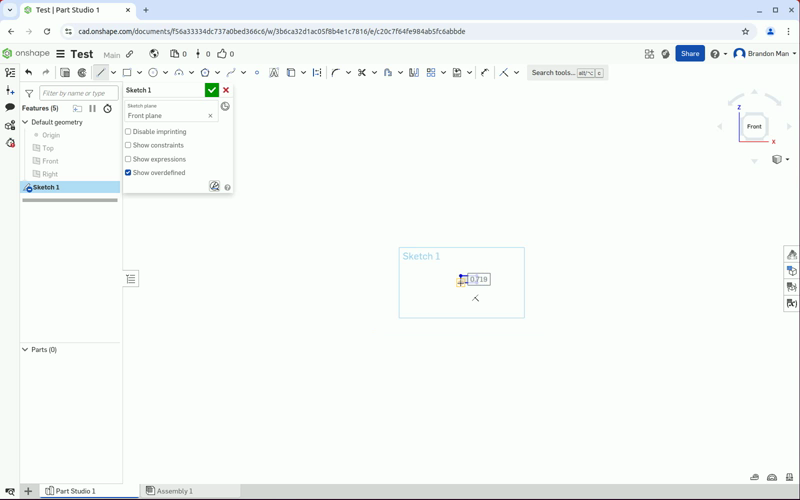
scroll(-6)
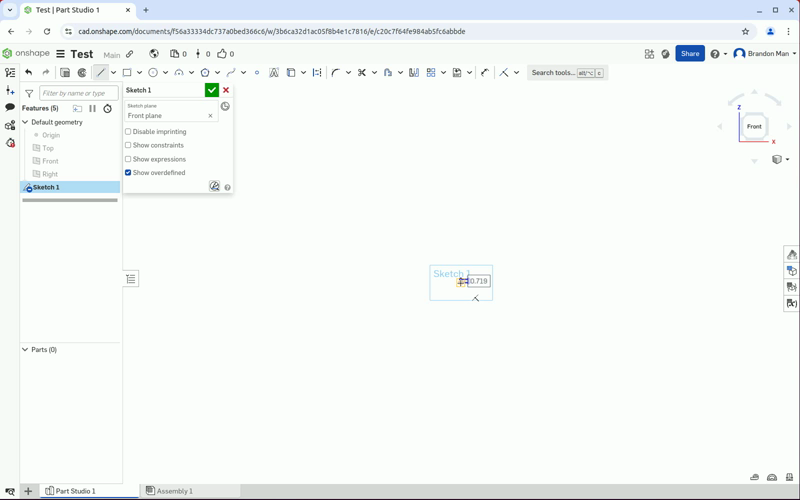
key(esc)
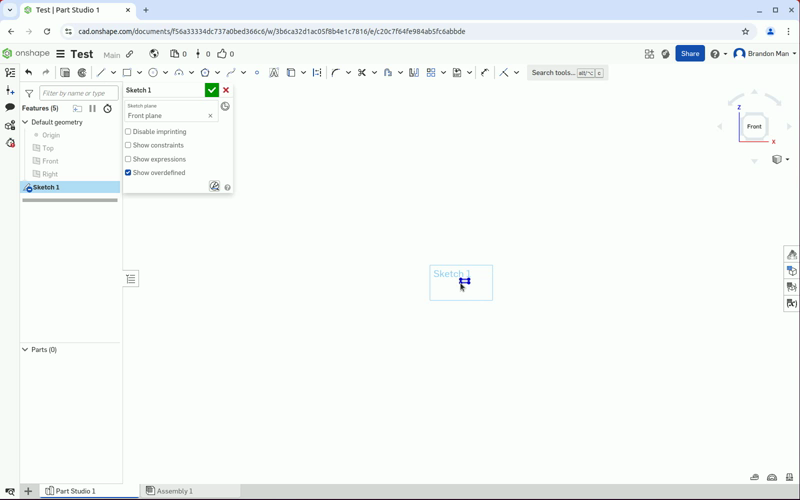
mouse_move(463, 281)
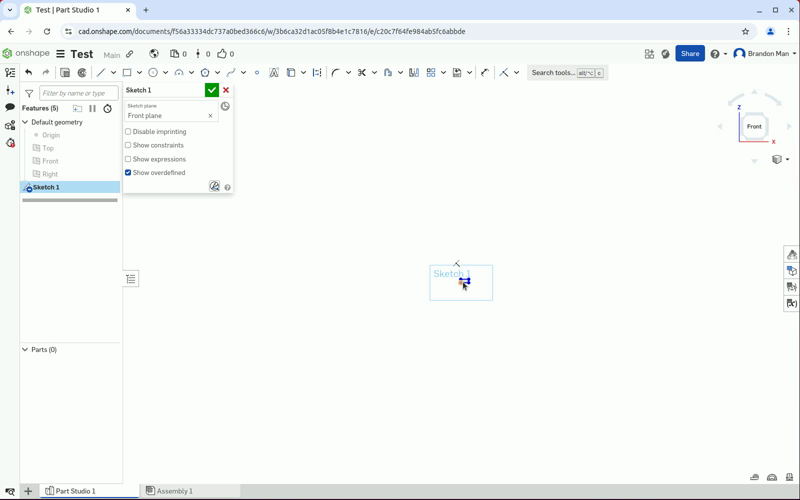
scroll(6)
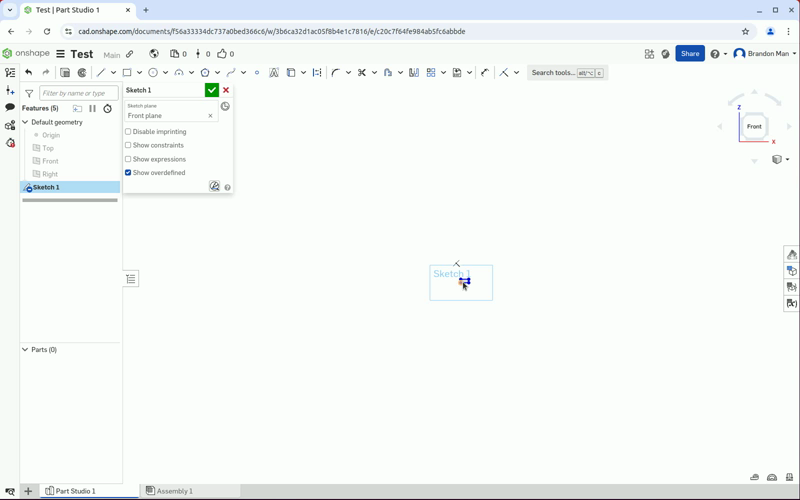
scroll(6)
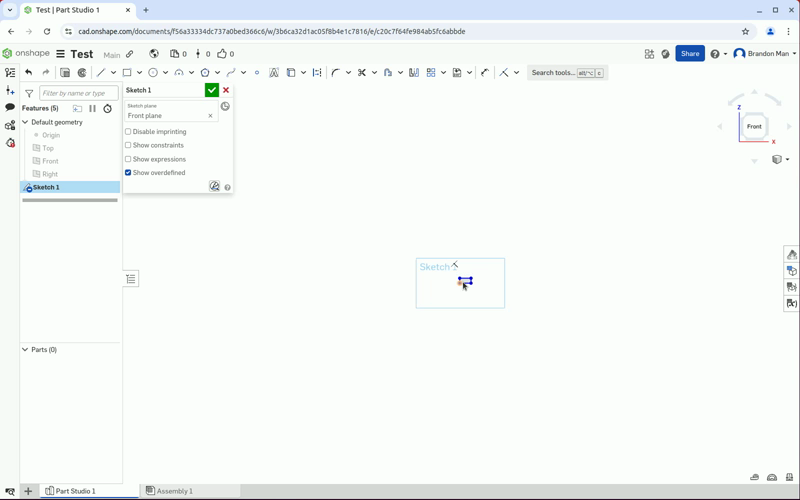
scroll(6)
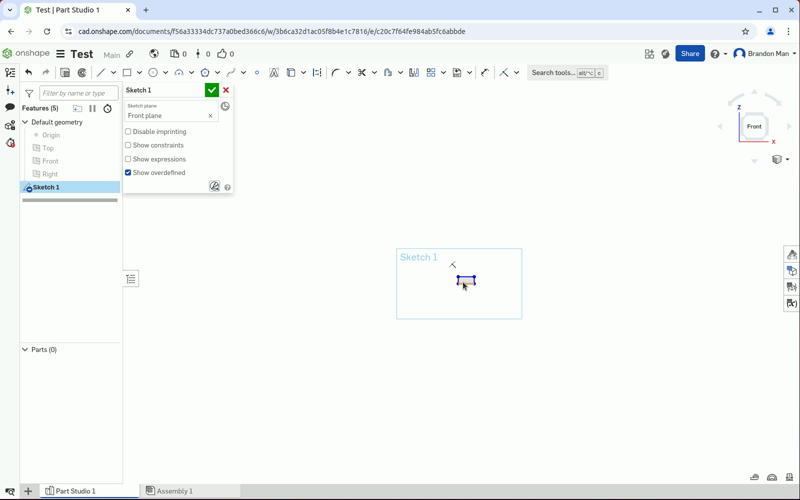
scroll(6)
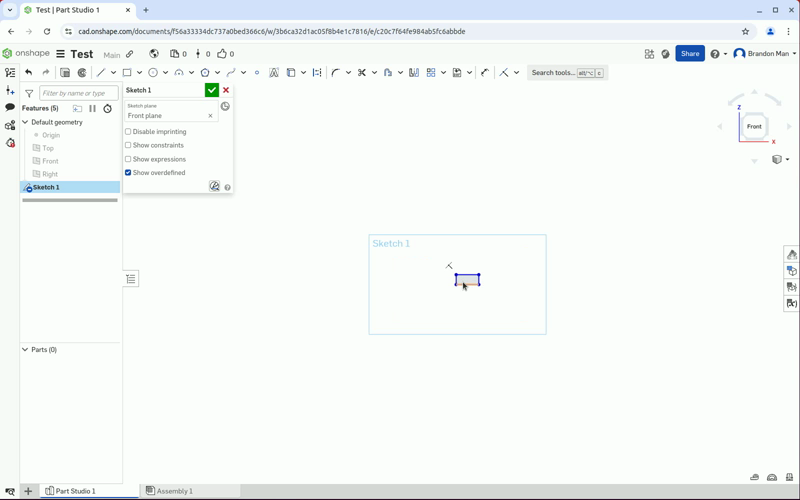
scroll(6)
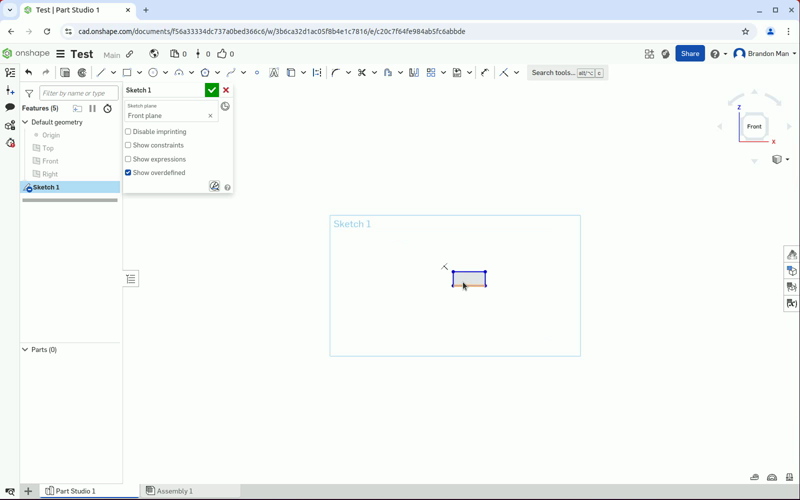
scroll(6)
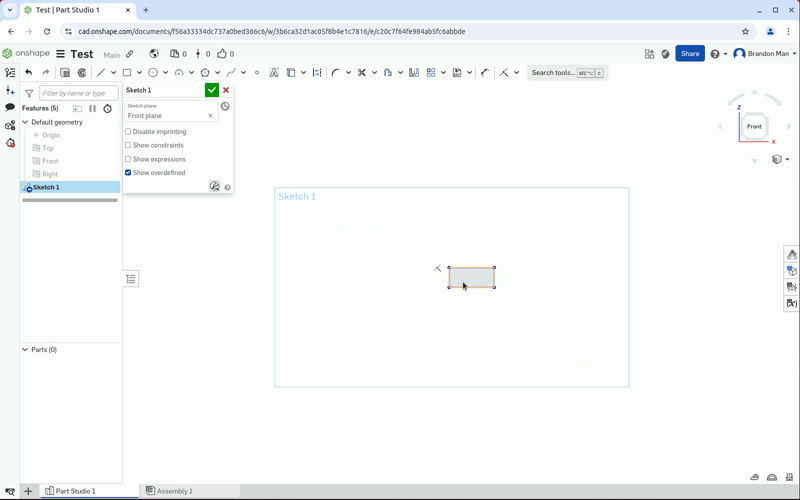
scroll(6)
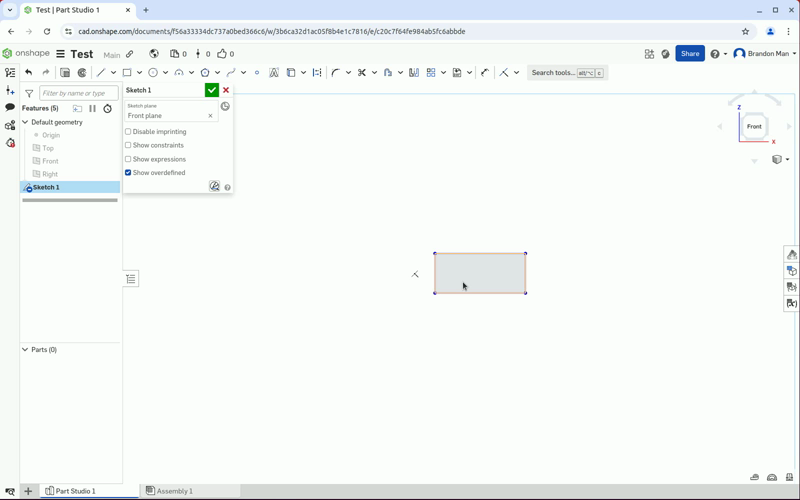
click(463, 281)
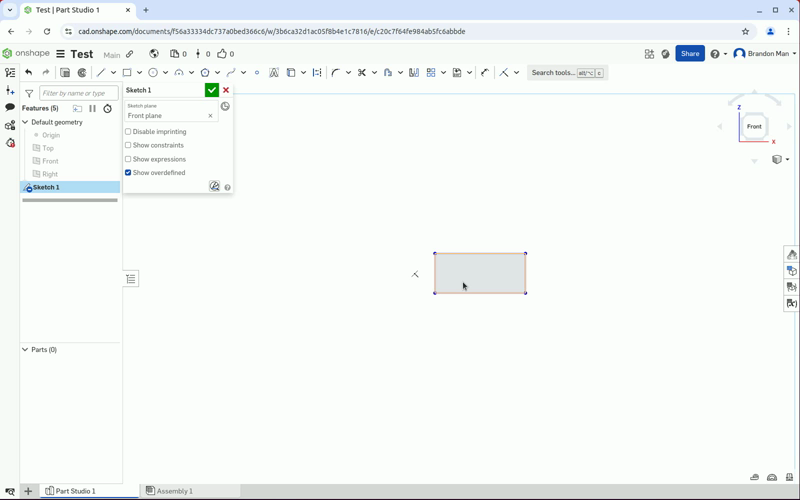
scroll(-6)
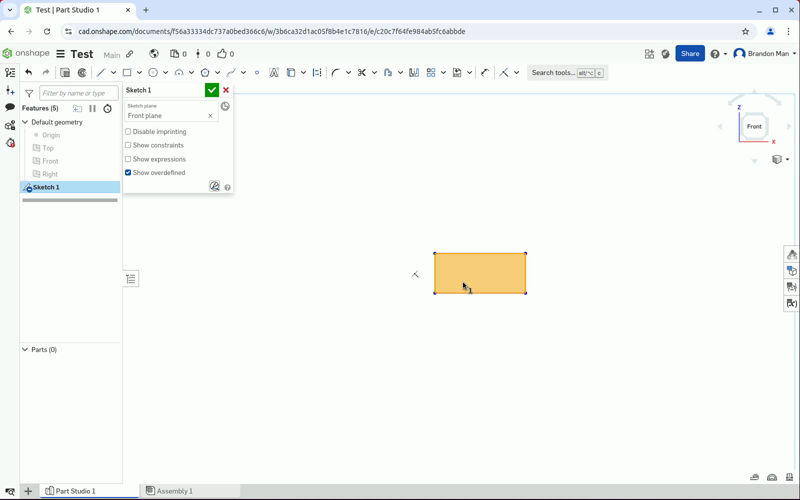
scroll(-6)
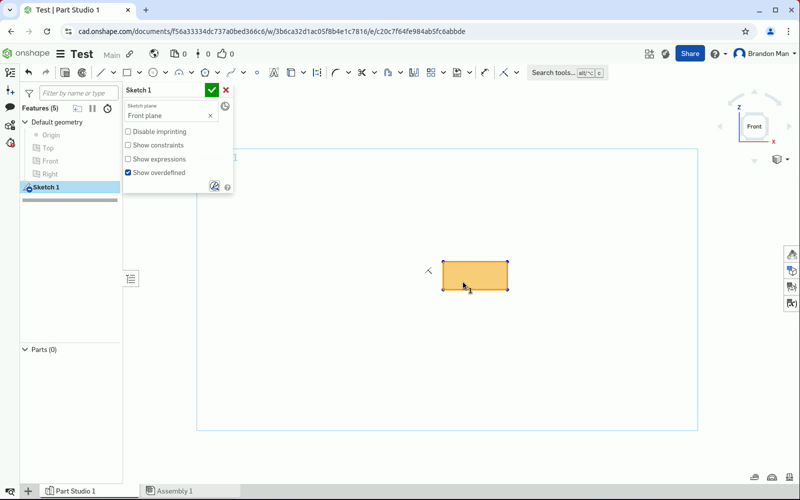
scroll(-6)
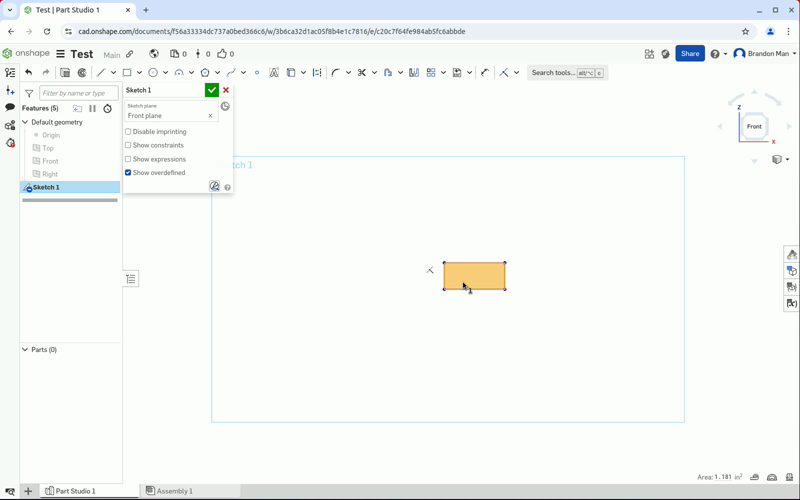
scroll(-6)
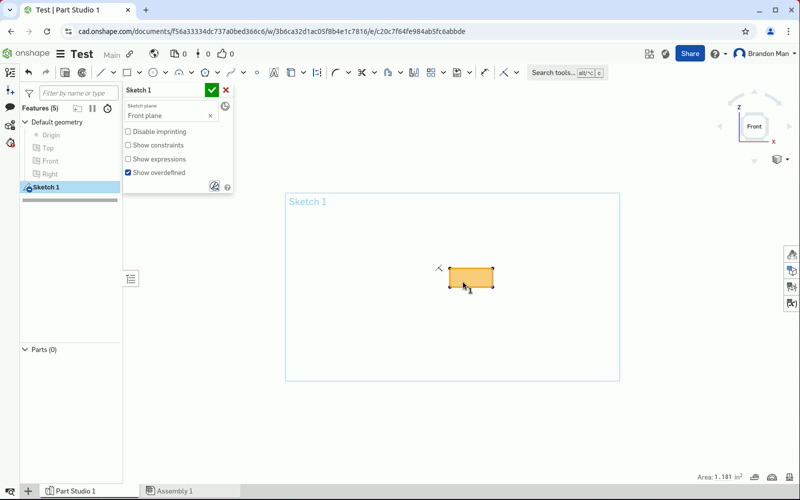
scroll(-6)
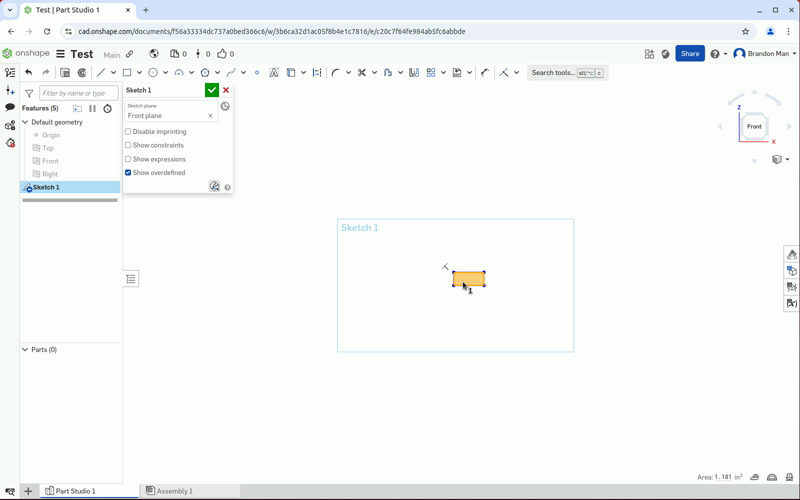
scroll(-6)
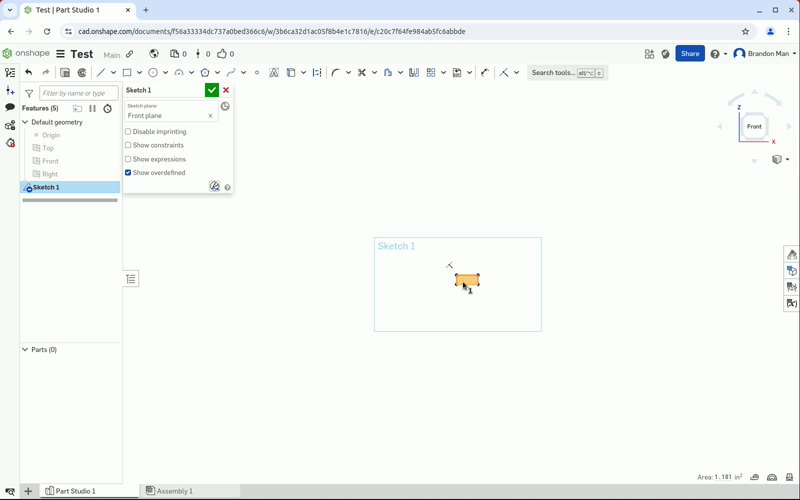
scroll(-6)
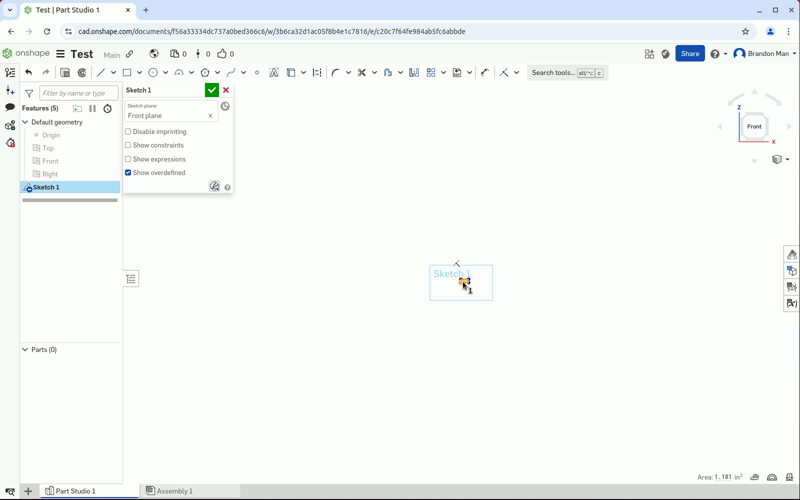
mouse_move(73, 352)
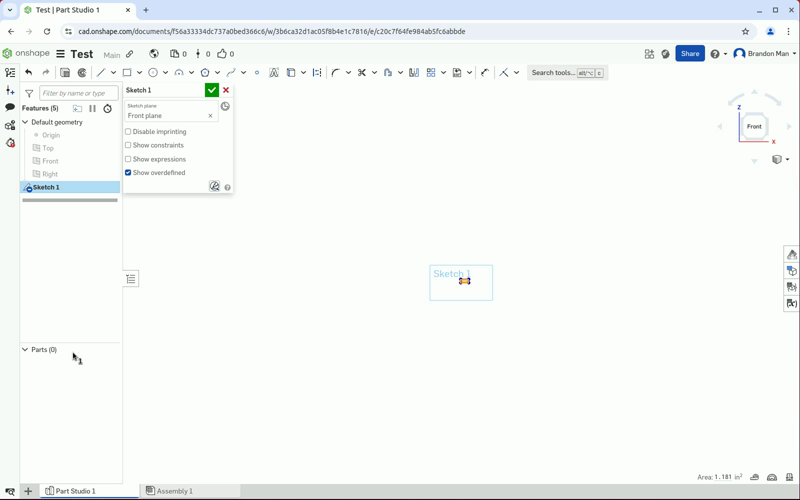
key(shift+y)
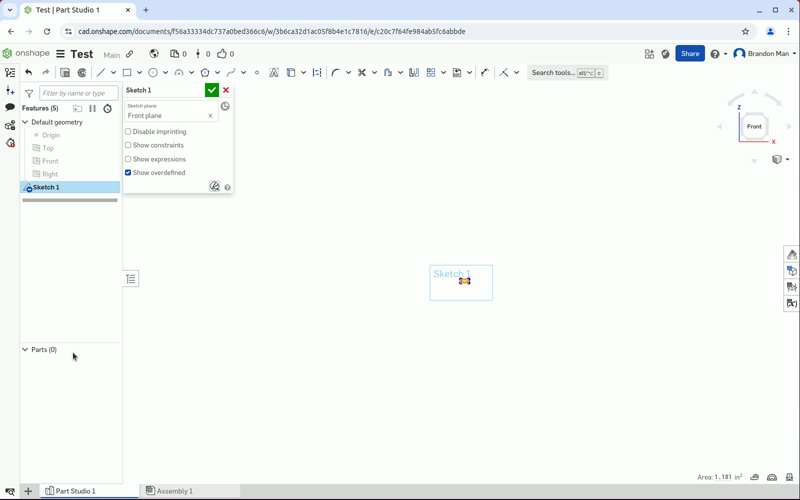
key(shift+e)
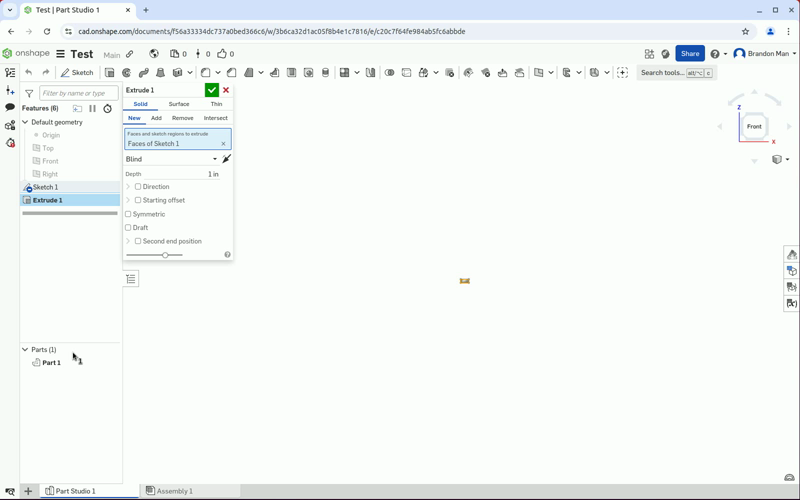
mouse_move(143, 106)
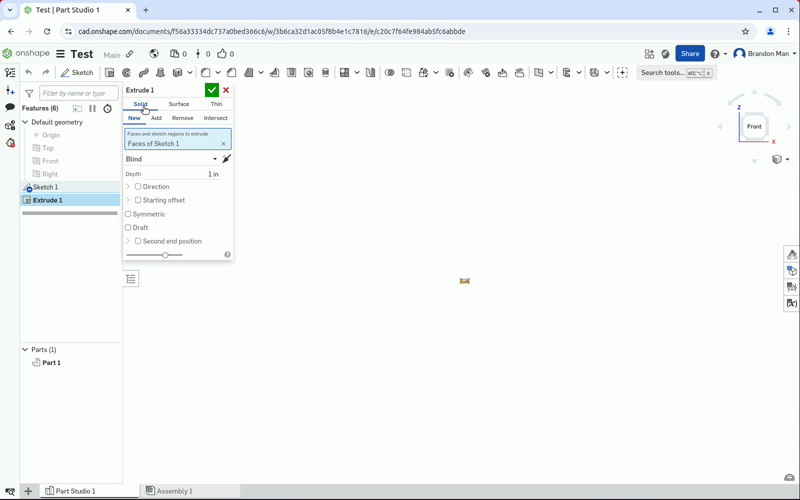
click(143, 106)
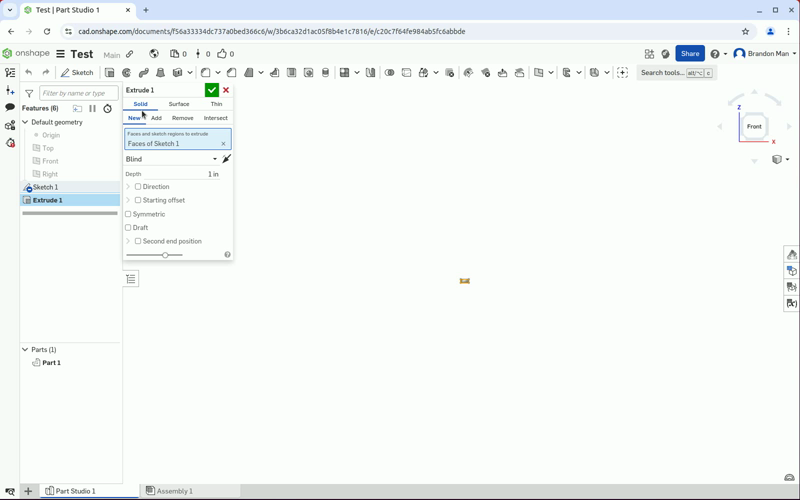
mouse_move(137, 120)
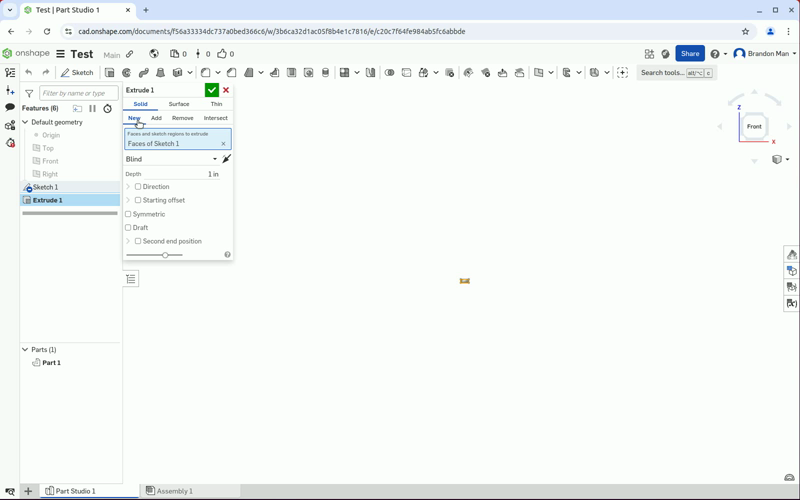
click(137, 120)
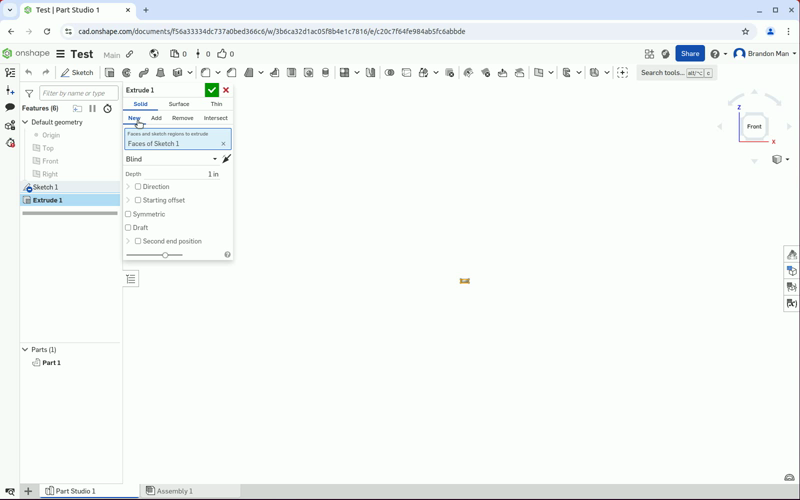
key(tab, 4)
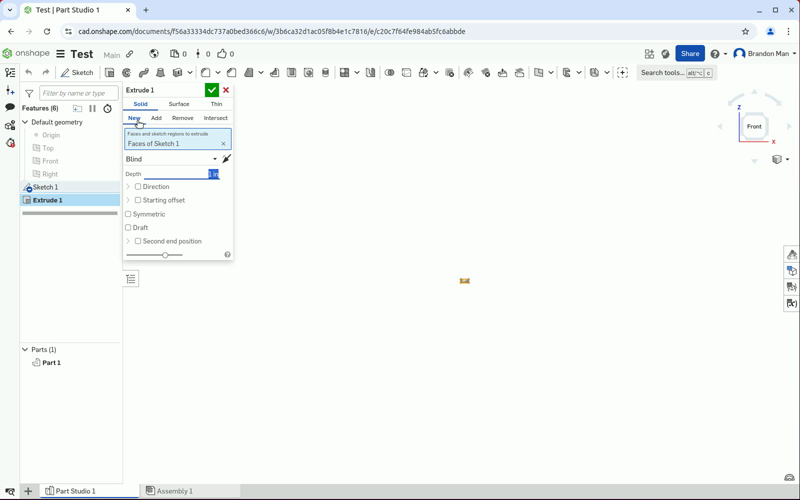
text(23.108)
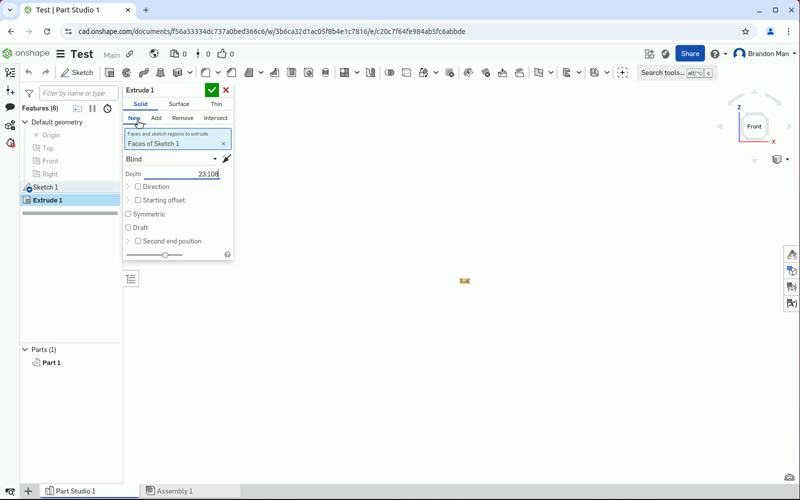
key(enter)
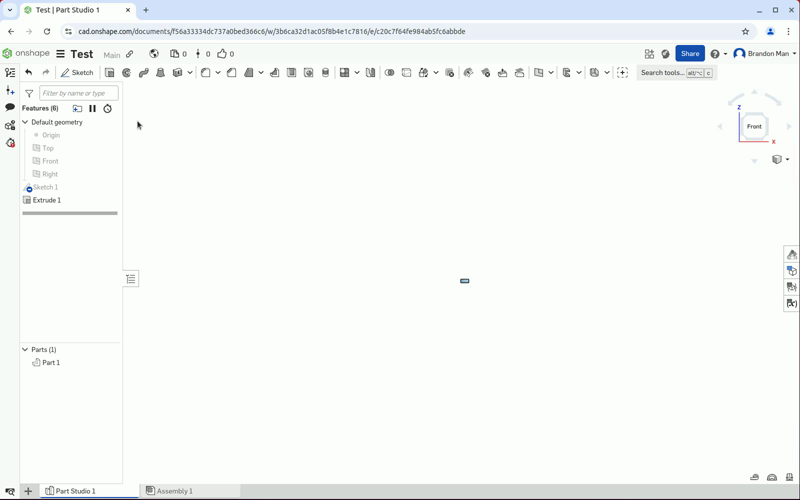
key(shift+h)
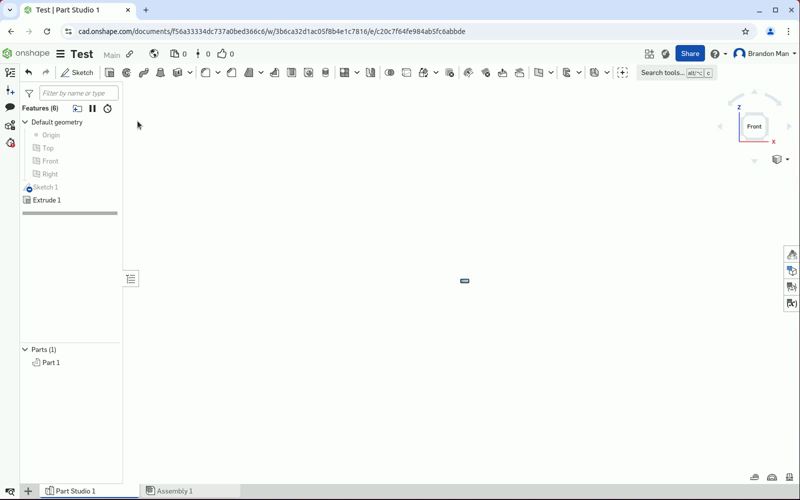
key(shift+h)
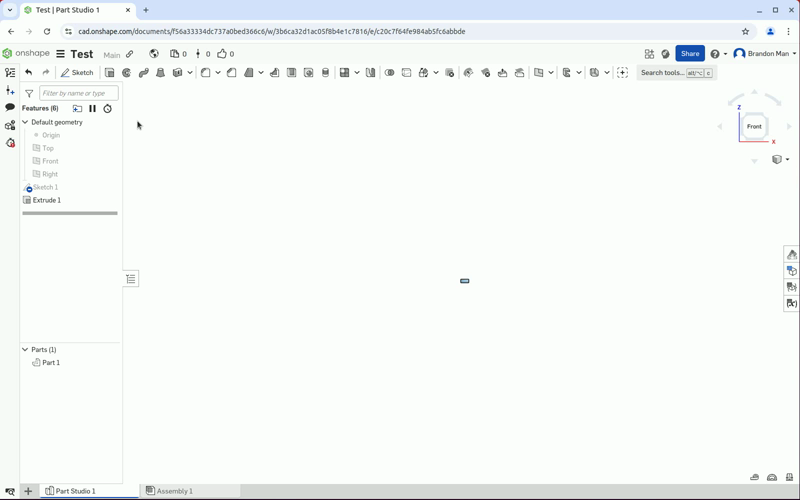
mouse_move(73, 189)
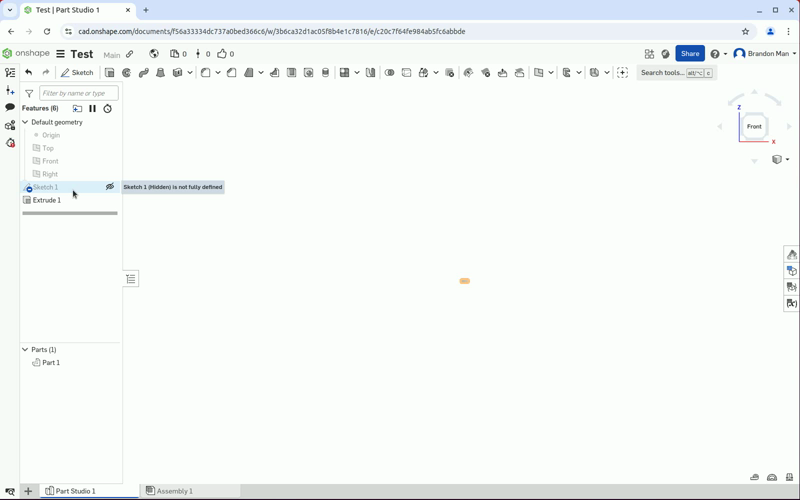
click(73, 189)
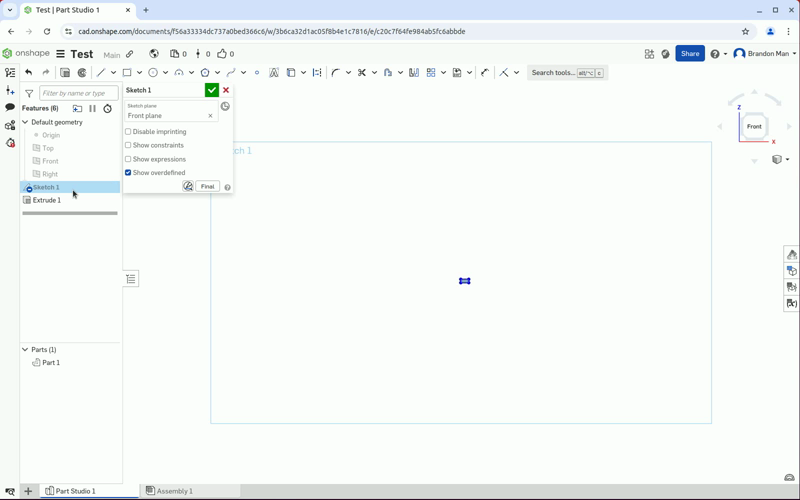
mouse_move(229, 92)
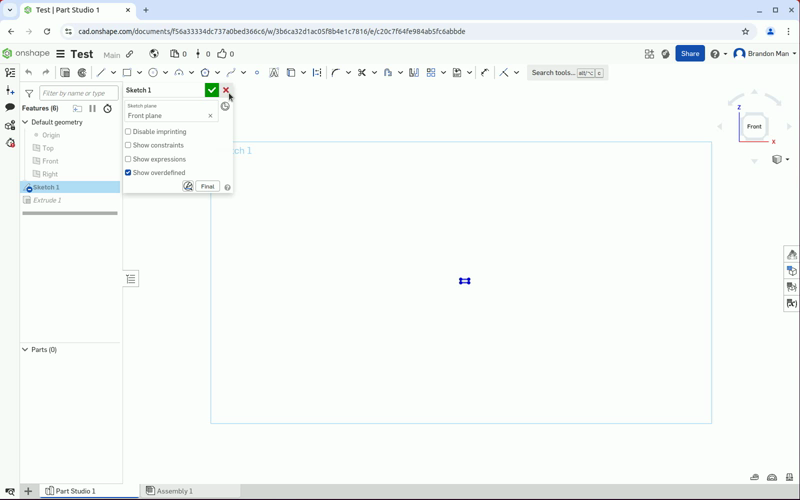
click(229, 92)
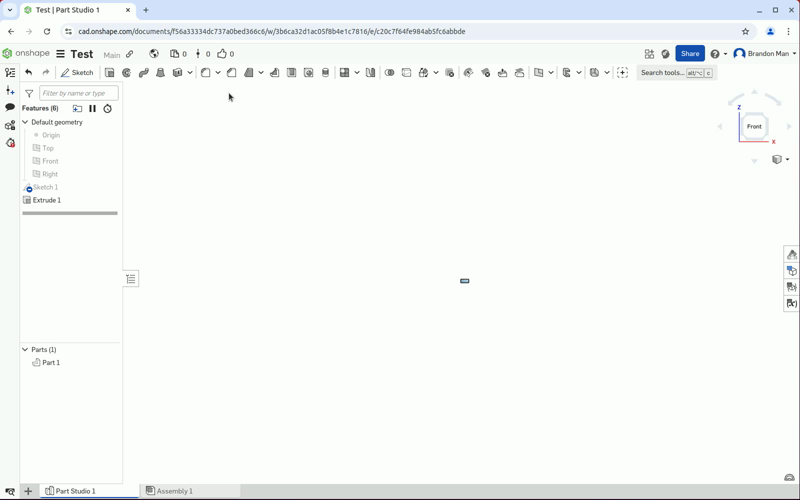
mouse_move(73, 352)
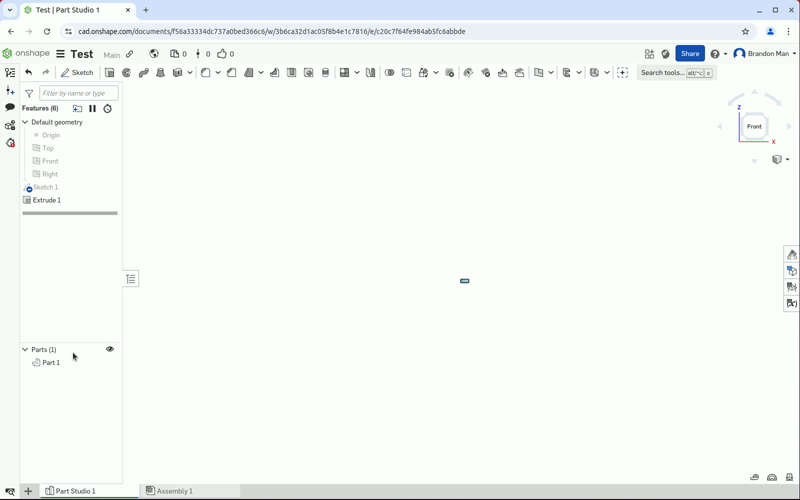
key(y)
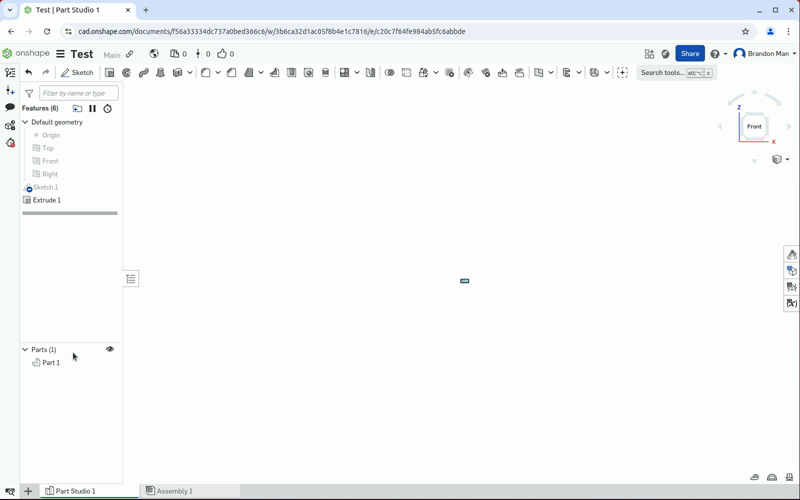
key(shift+p)
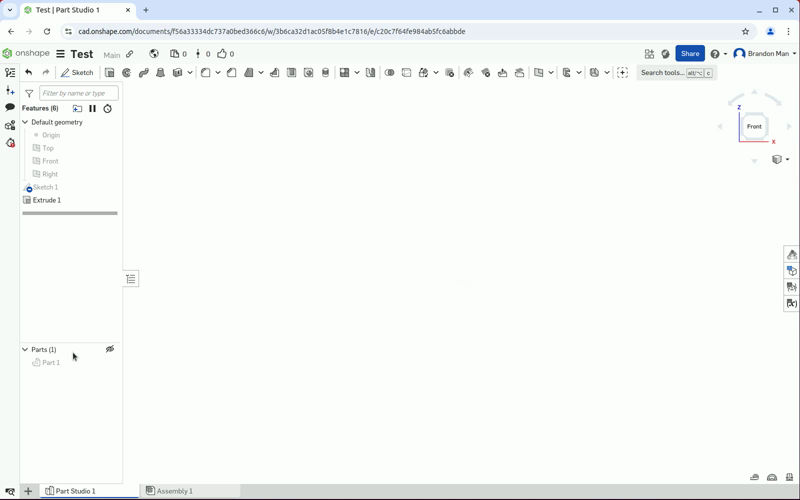
key(space)
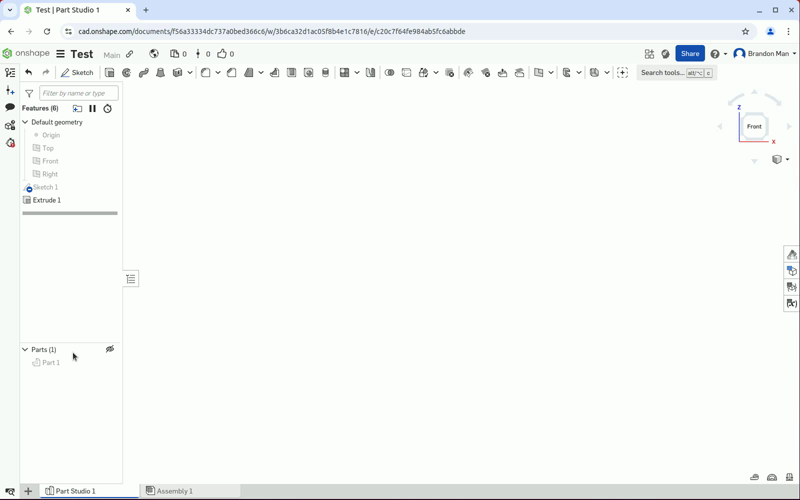
key_down(shift)
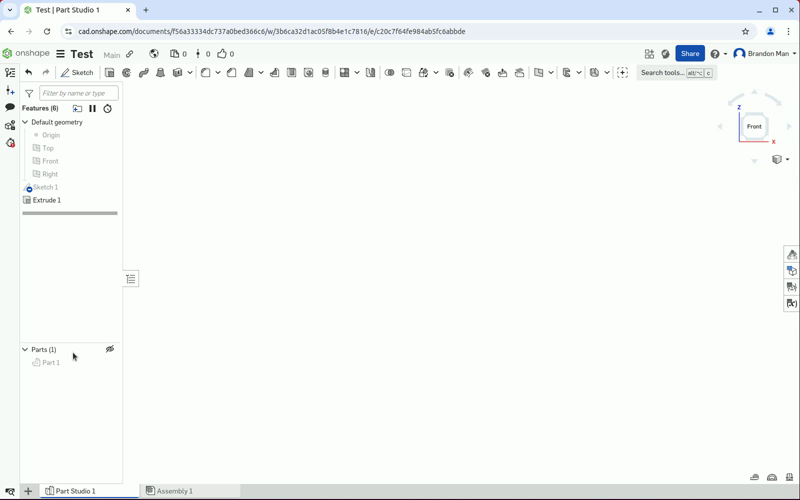
key(down)
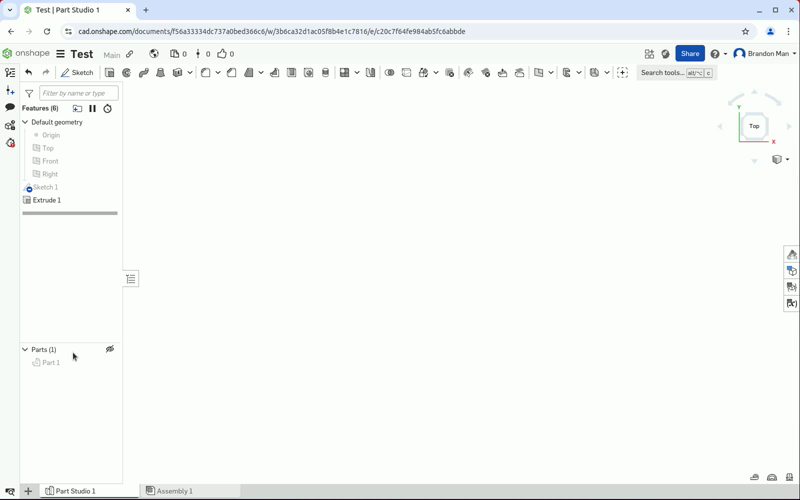
key_up(shift)
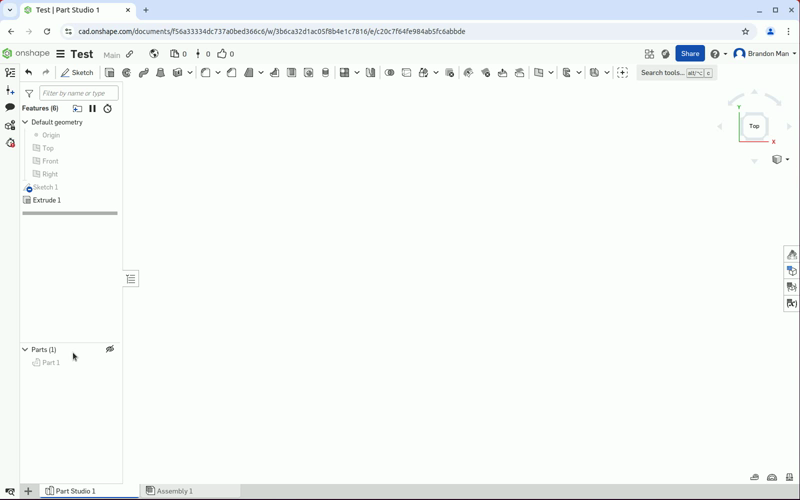
mouse_move(73, 352)
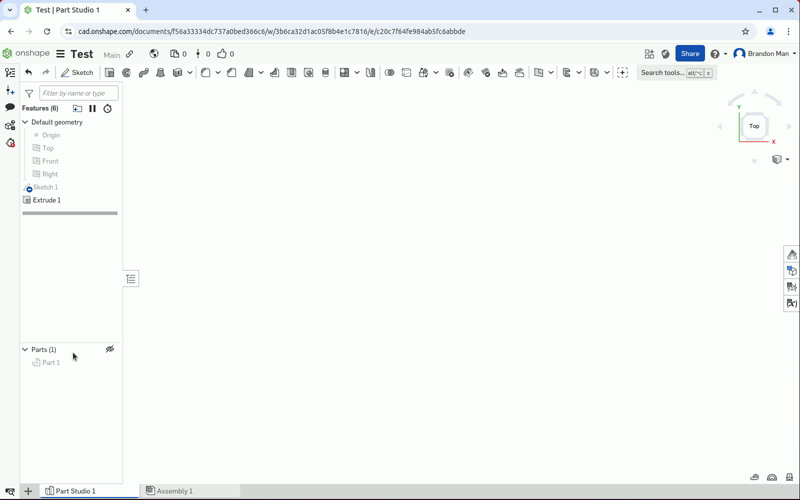
key(shift+y)
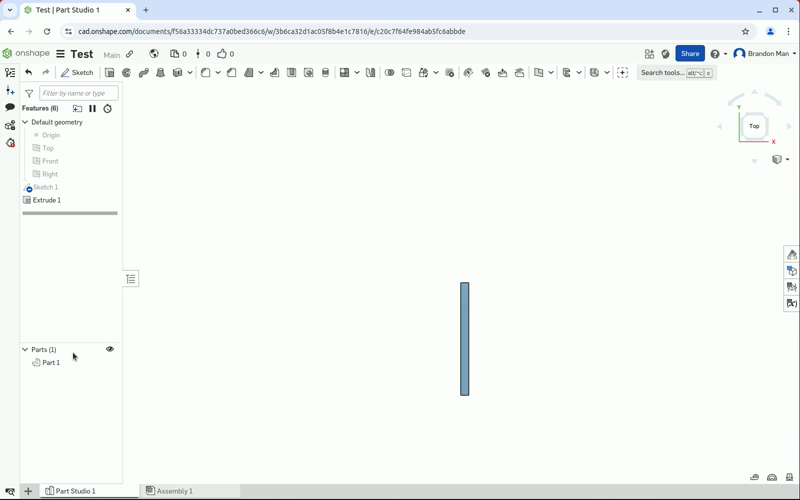
mouse_move(541, 75)
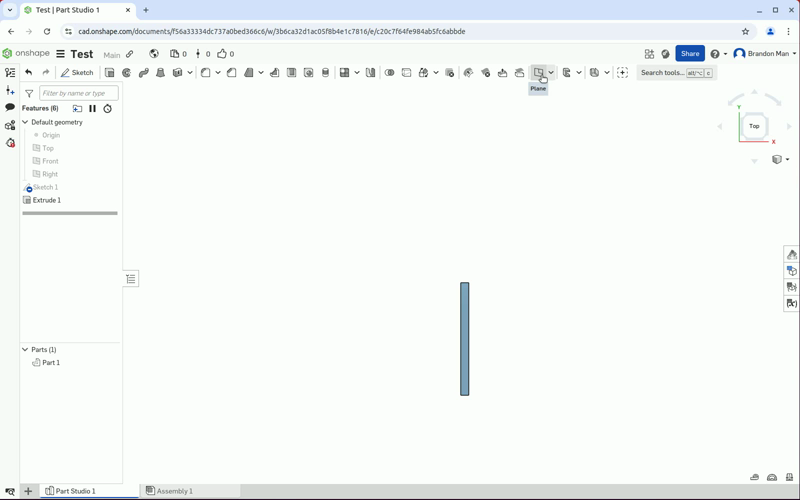
click(541, 75)
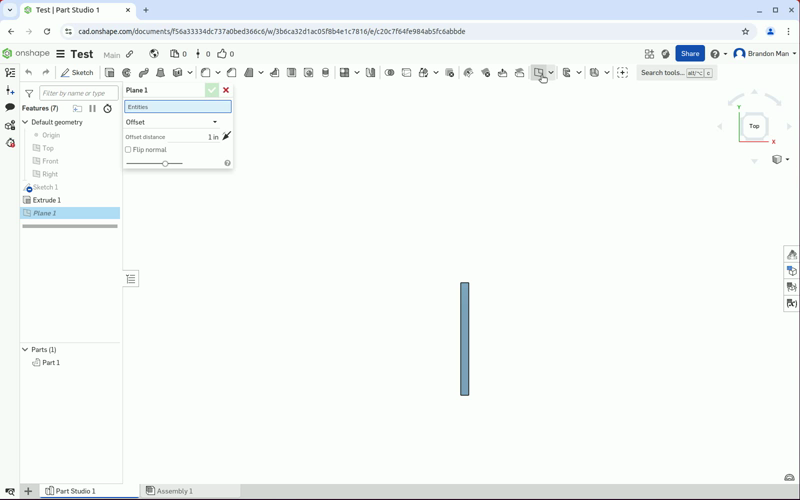
mouse_move(73, 150)
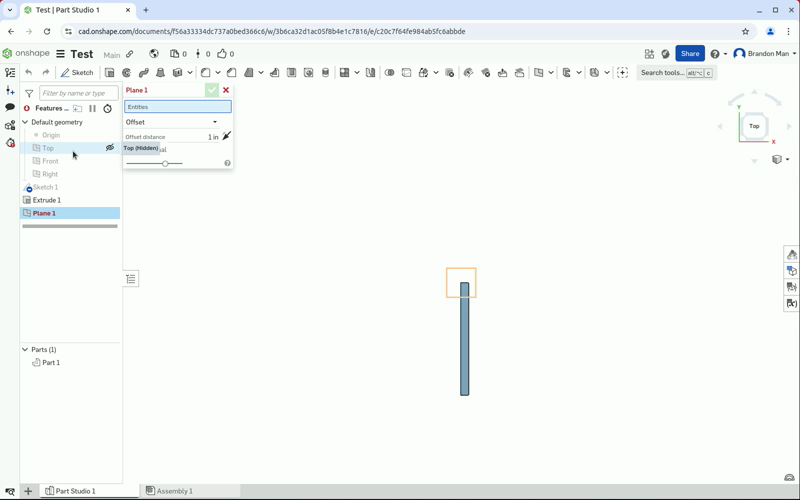
click(73, 150)
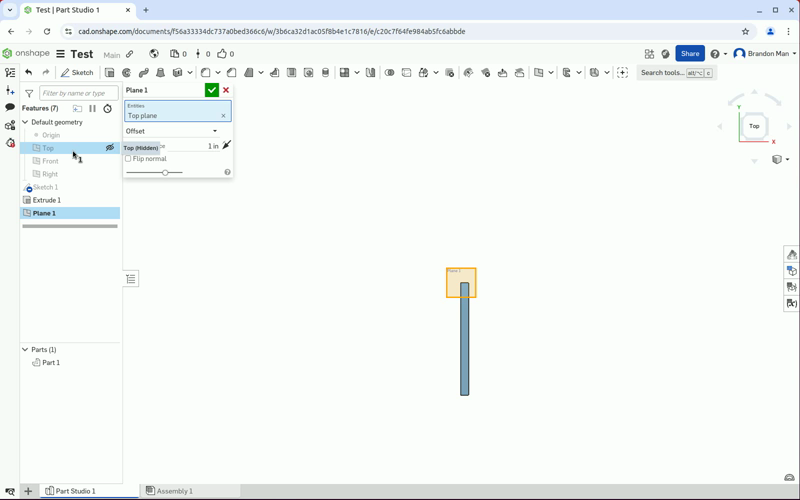
key(tab, 2)
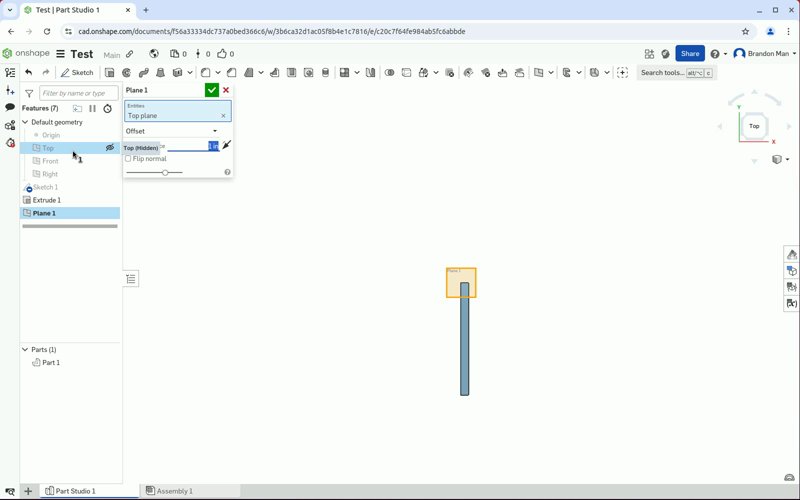
text(0.493)
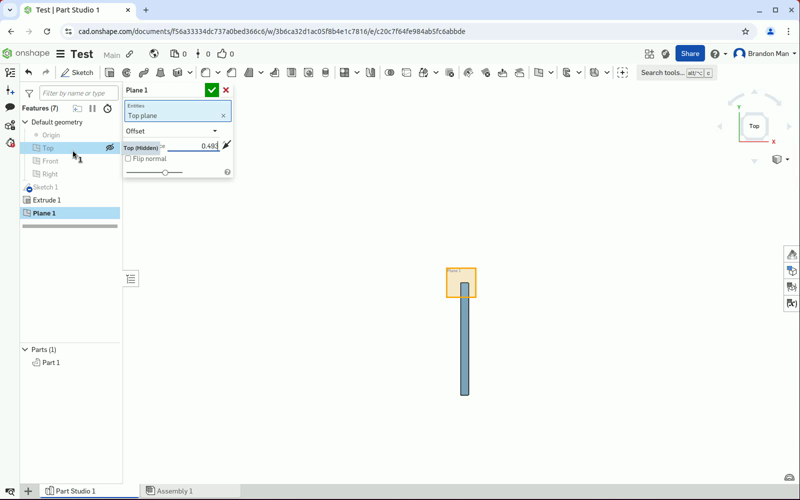
key(enter, 2)
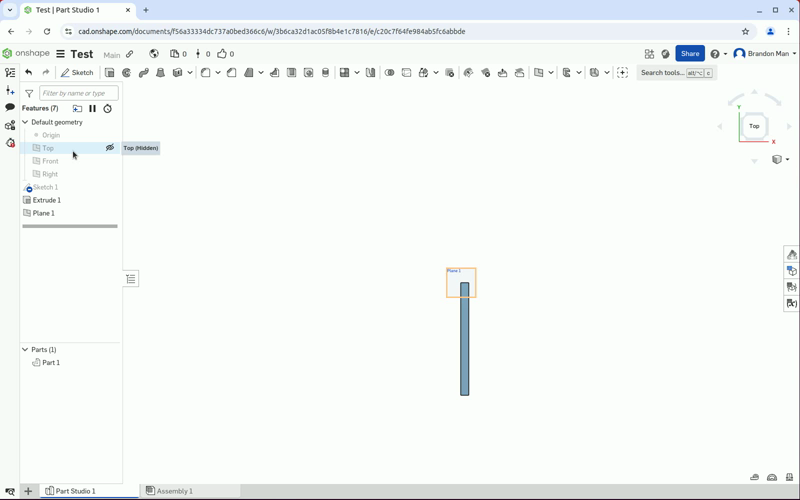
key(shift+s)
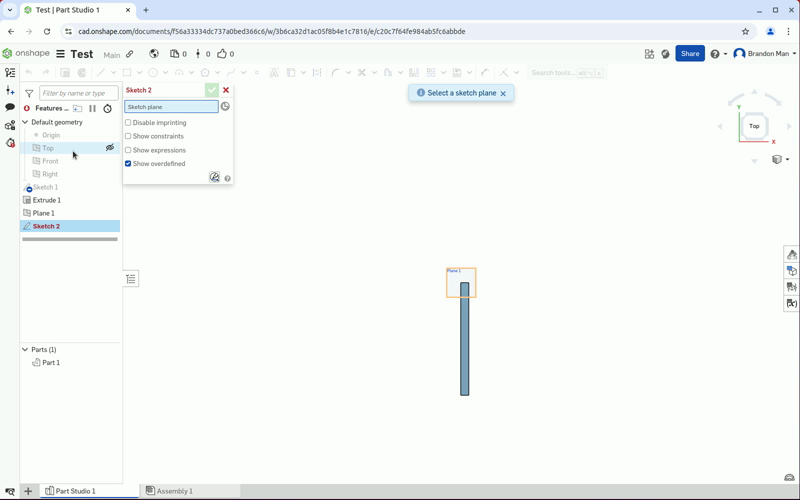
mouse_move(73, 215)
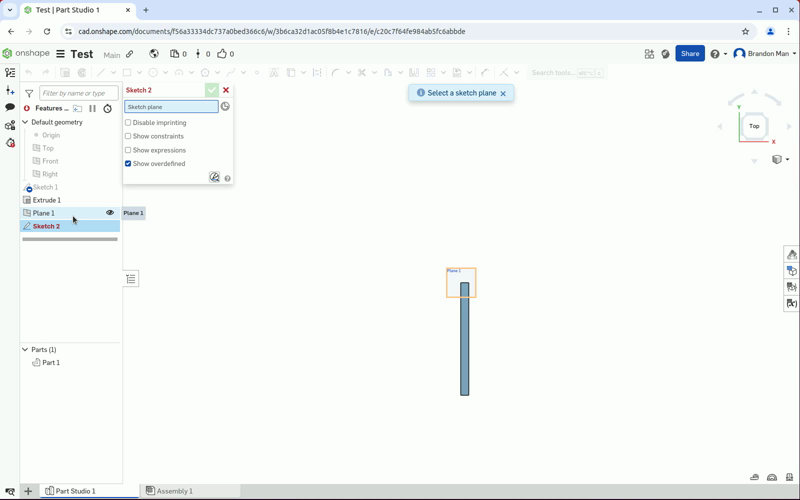
click(73, 215)
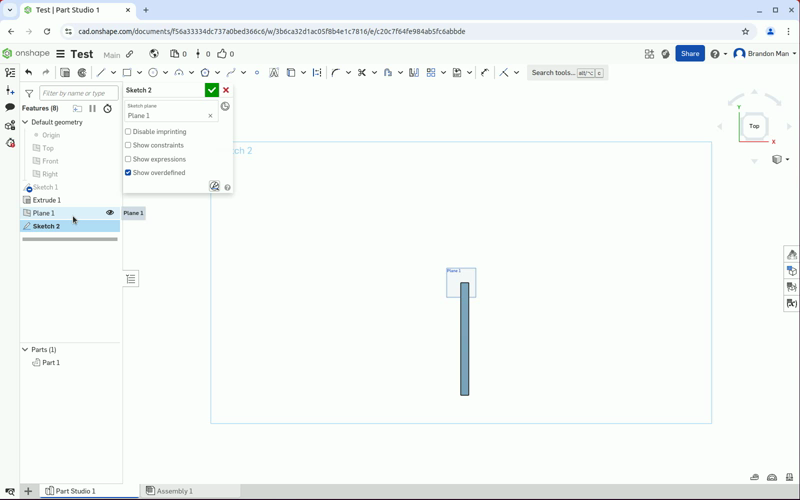
mouse_move(73, 352)
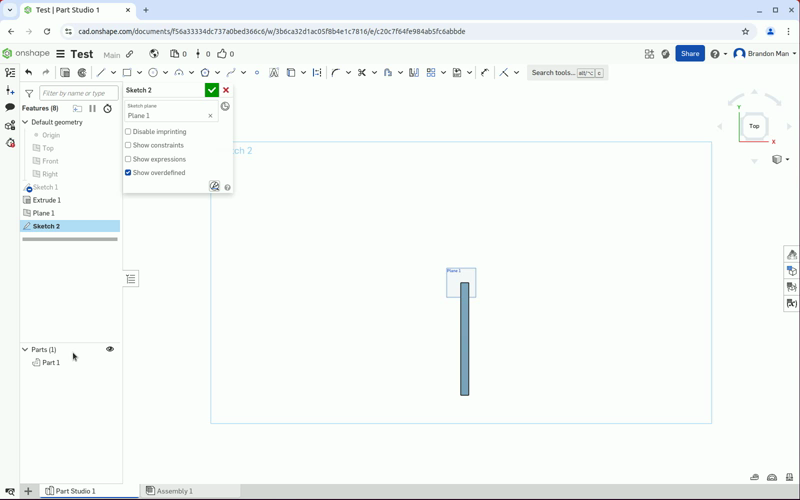
key(y)
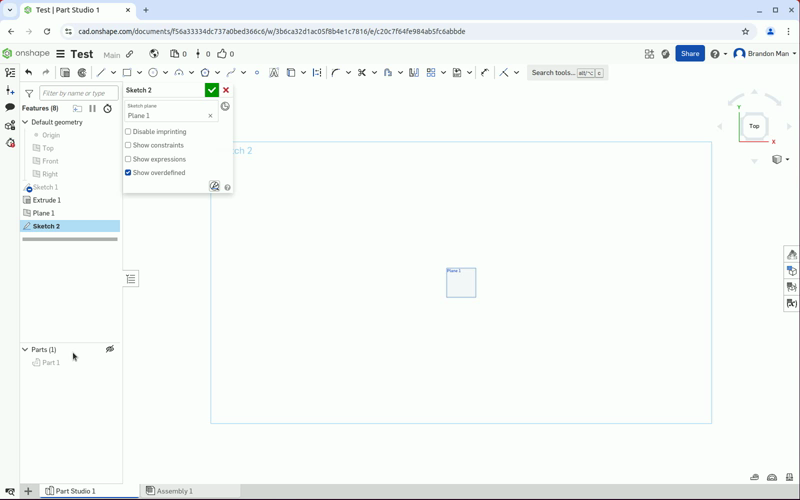
key(l)
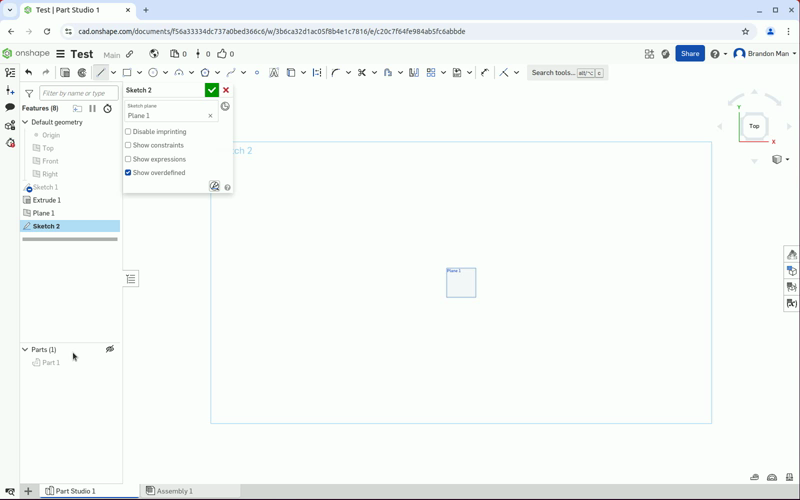
key_down(shift)
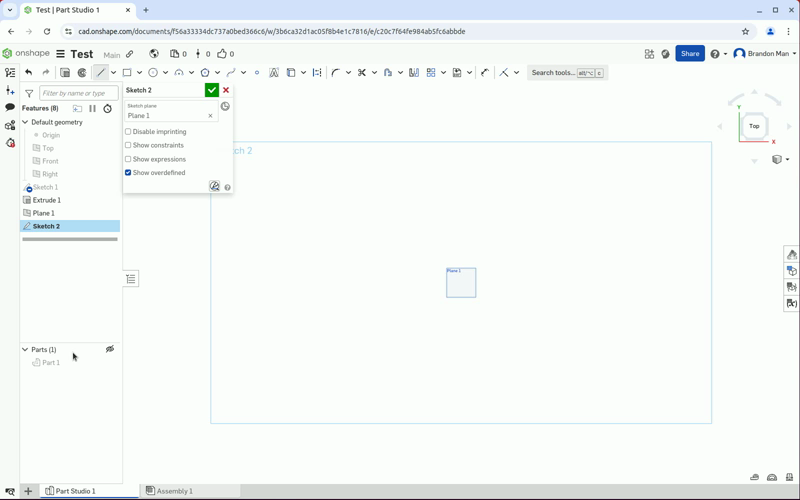
mouse_move(460, 395)
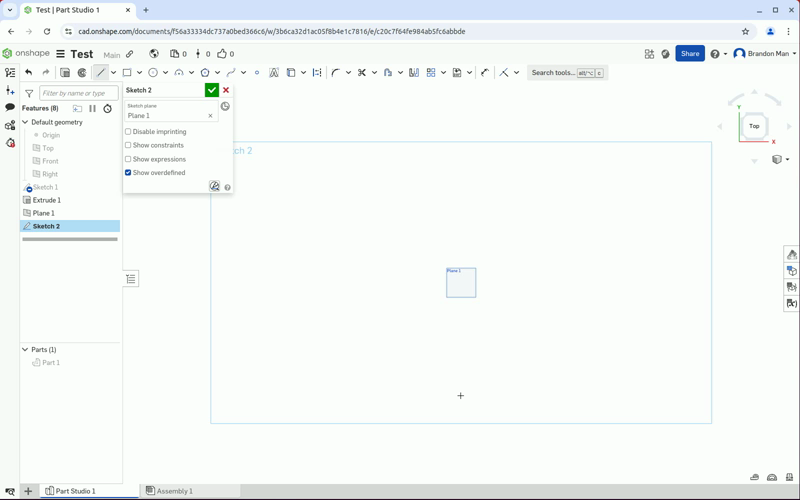
click(460, 395)
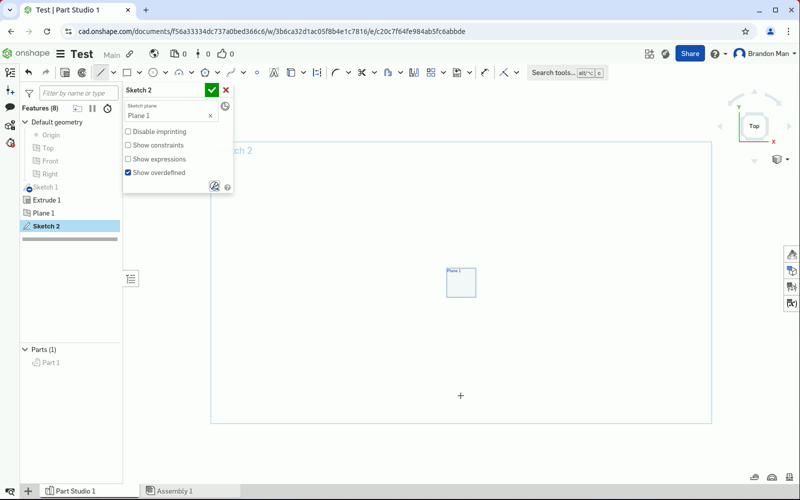
key_up(shift)
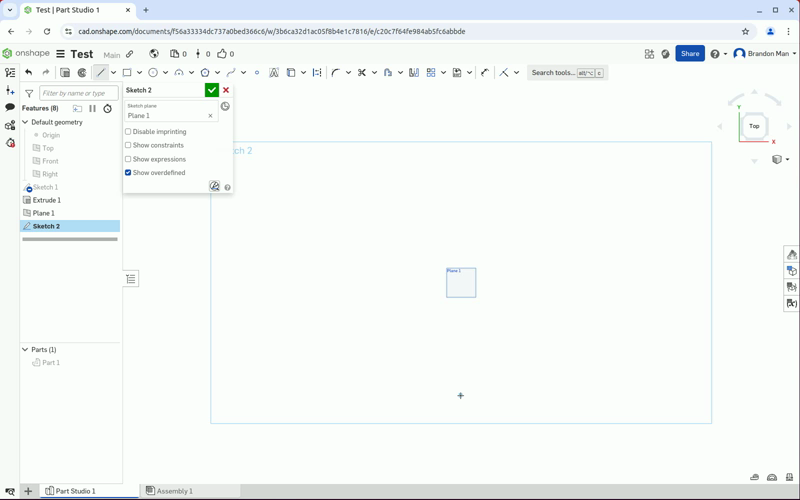
key_down(shift)
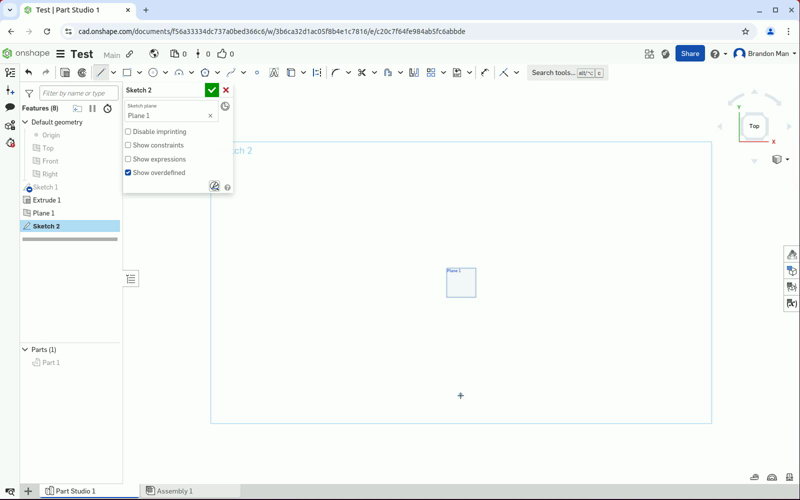
mouse_move(490, 395)
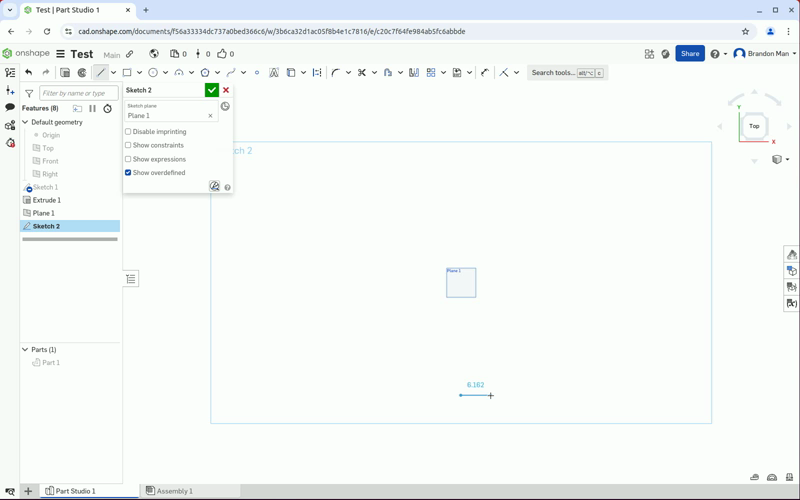
mouse_move(468, 395)
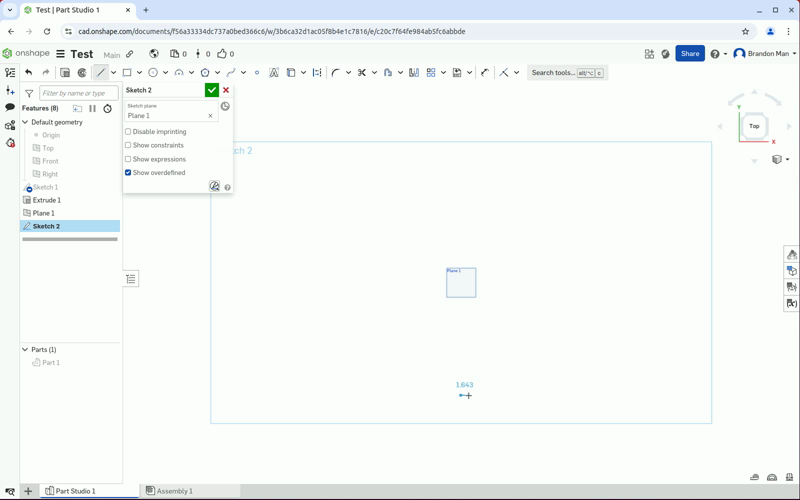
click(468, 395)
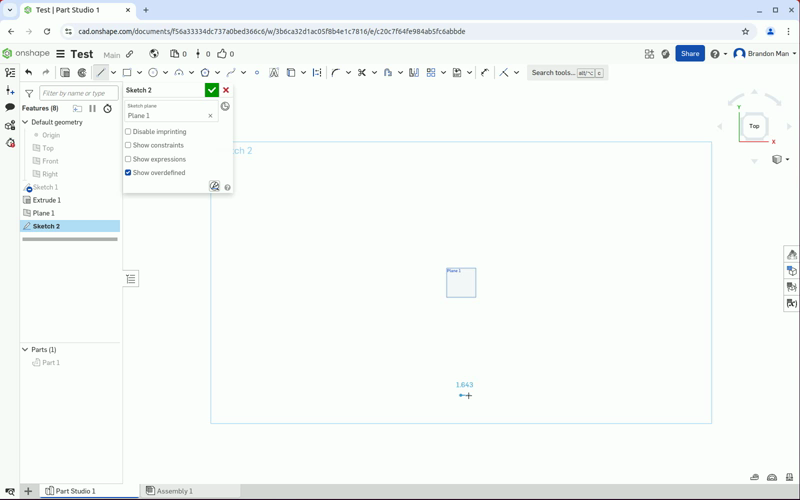
key_up(shift)
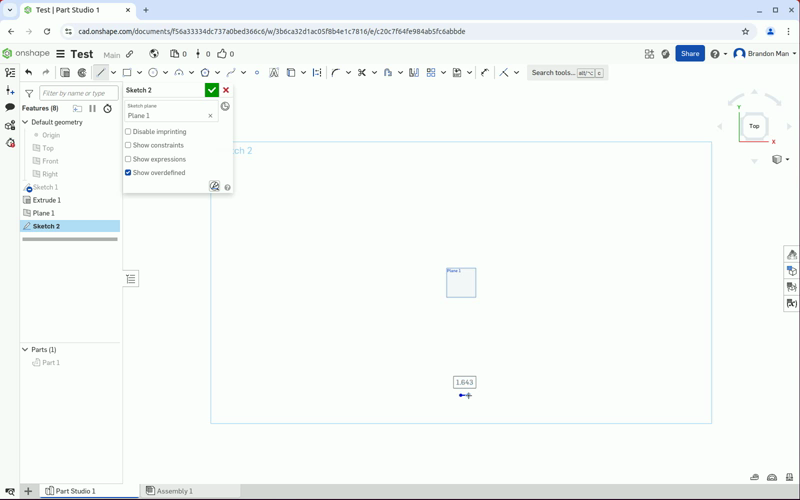
key_down(shift)
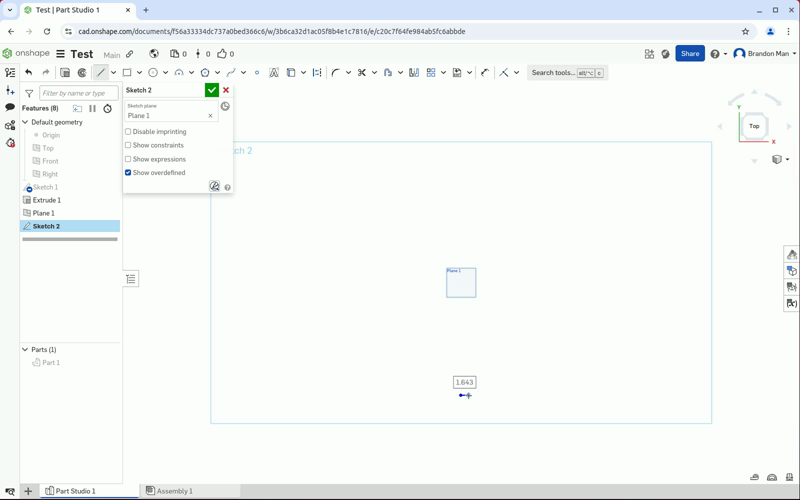
mouse_move(498, 395)
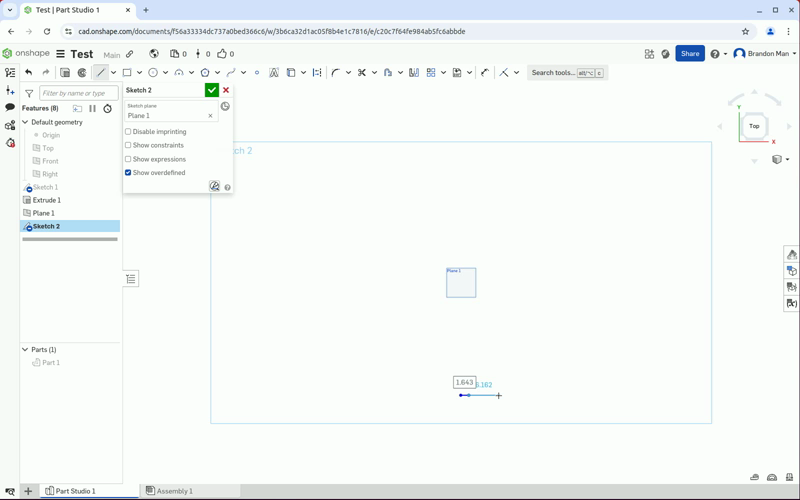
mouse_move(468, 387)
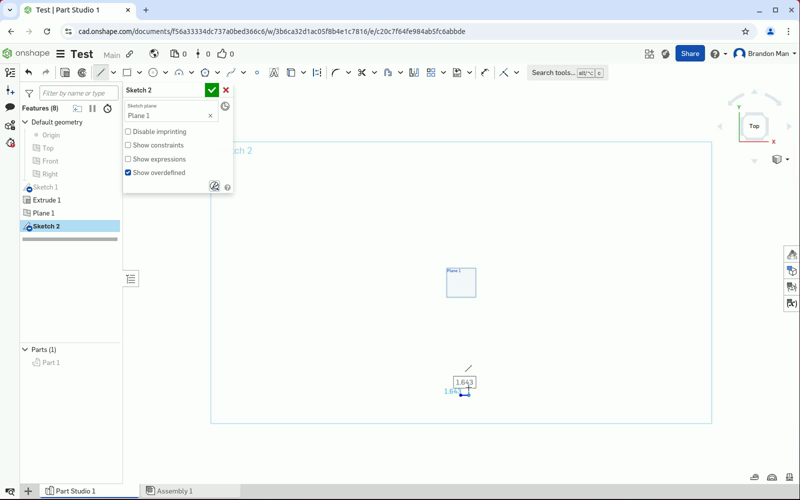
click(468, 387)
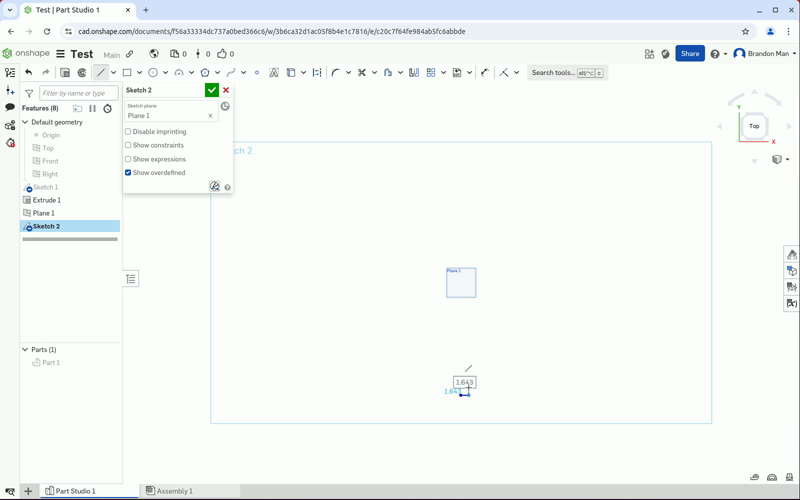
key_up(shift)
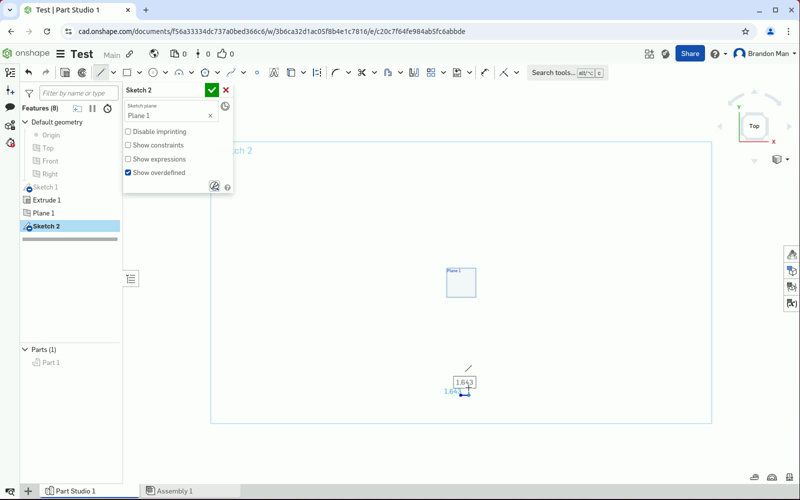
mouse_move(498, 387)
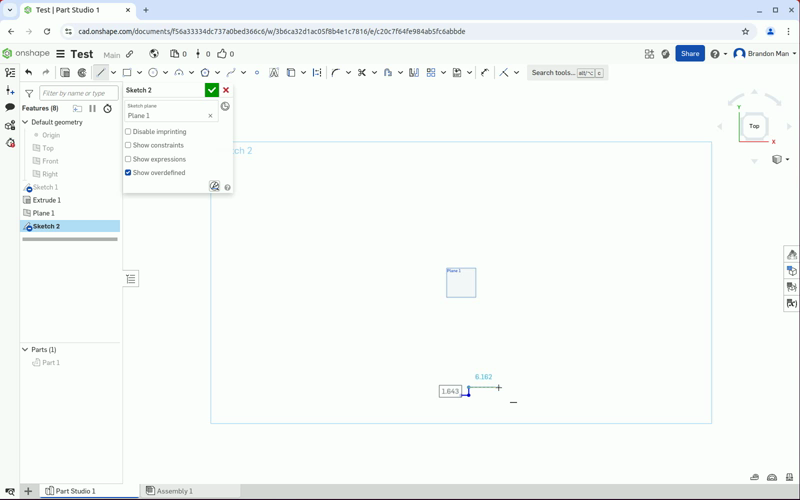
key_down(shift)
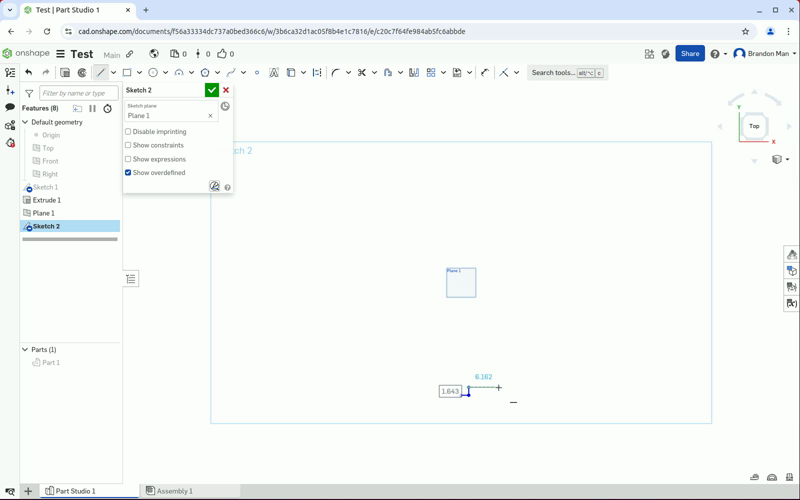
mouse_move(460, 395)
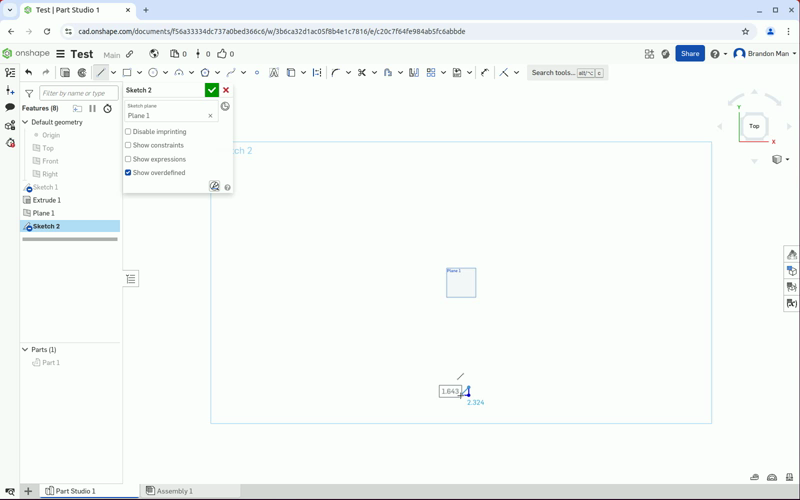
key_up(shift)
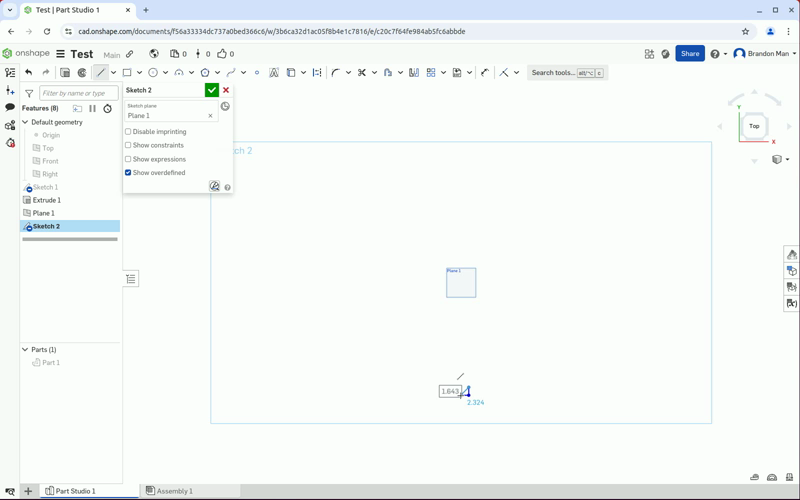
click(460, 395)
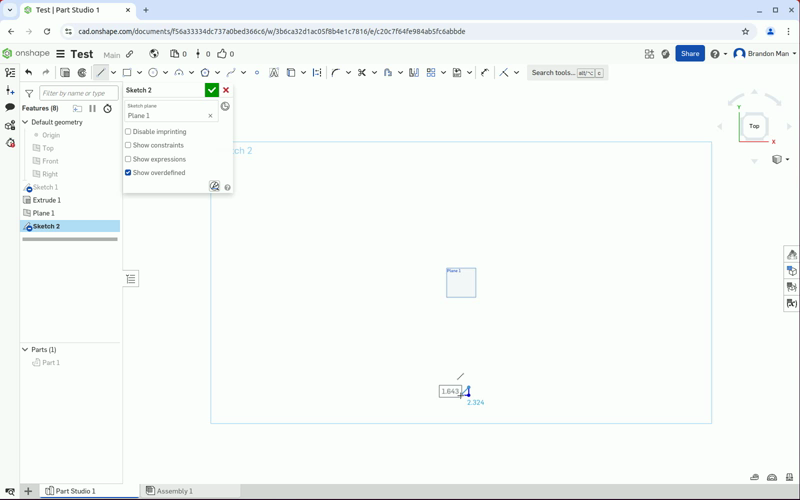
key(esc)
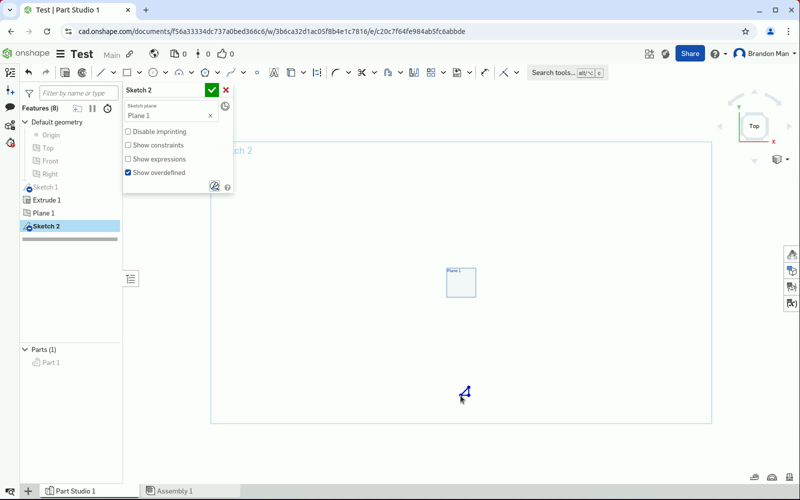
mouse_move(468, 391)
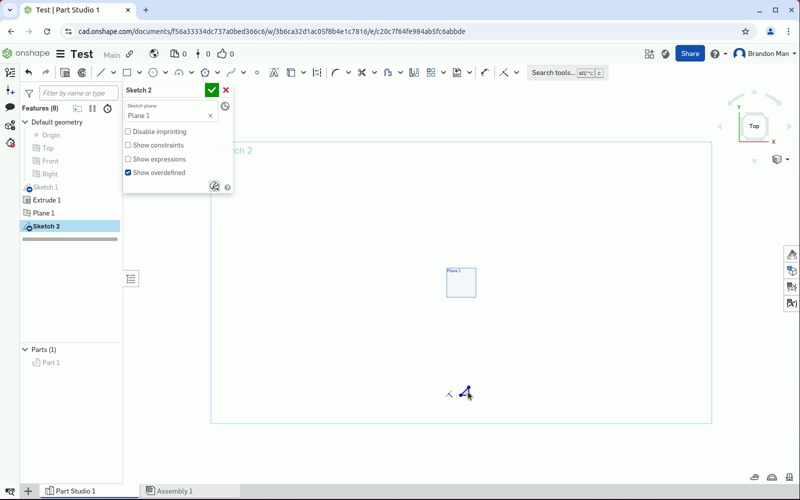
scroll(6)
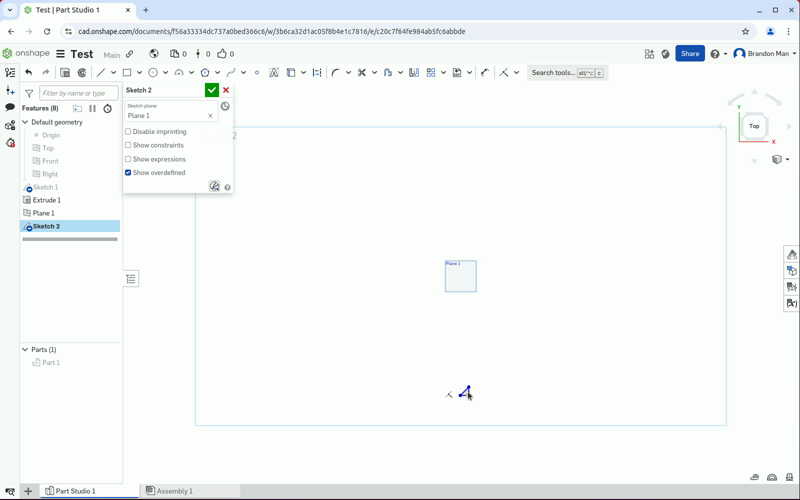
scroll(6)
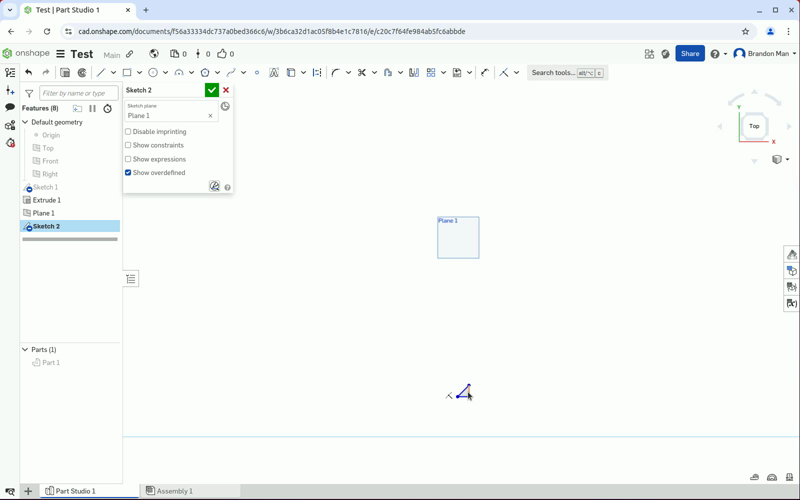
scroll(6)
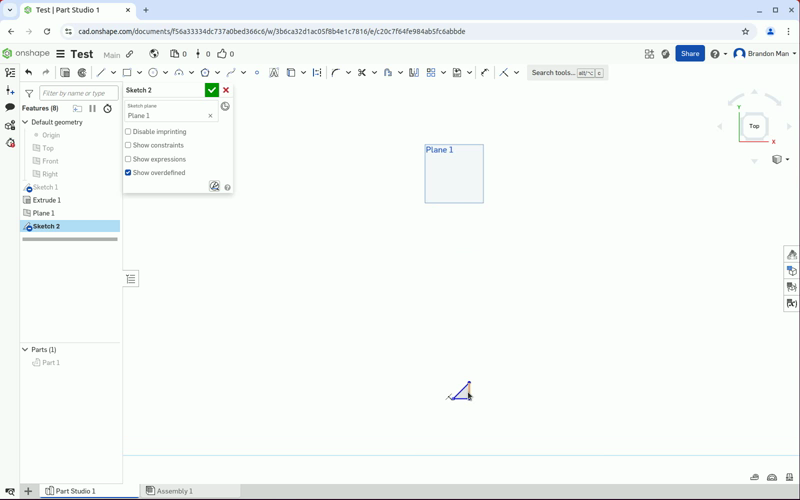
scroll(6)
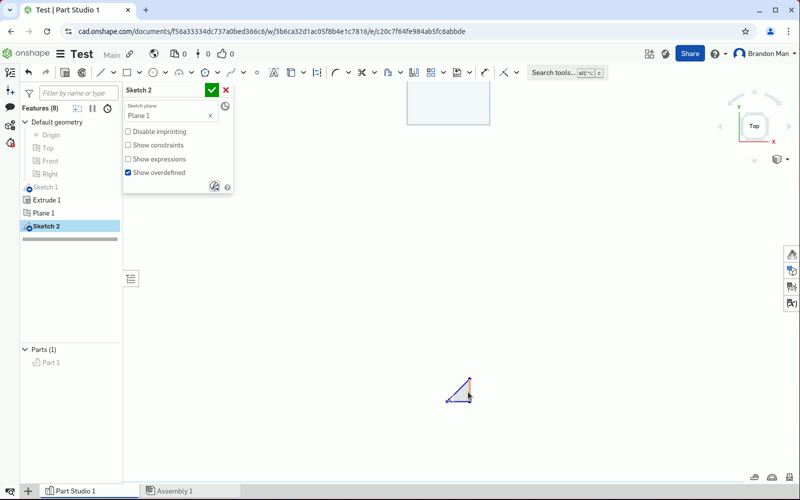
scroll(6)
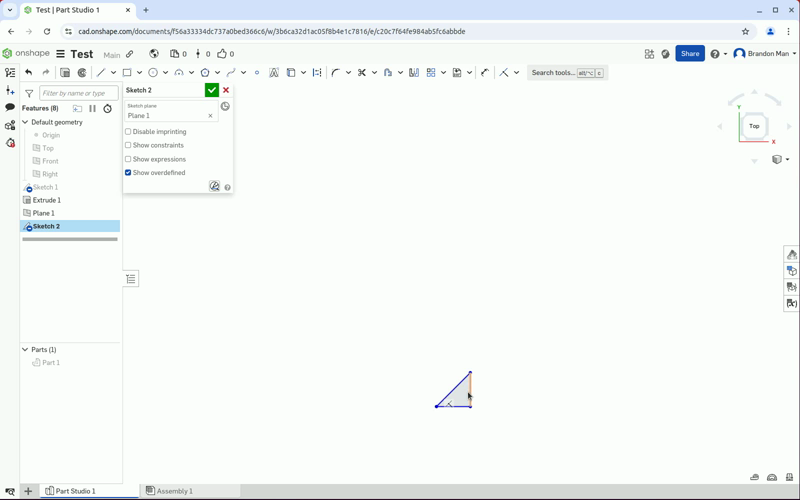
scroll(6)
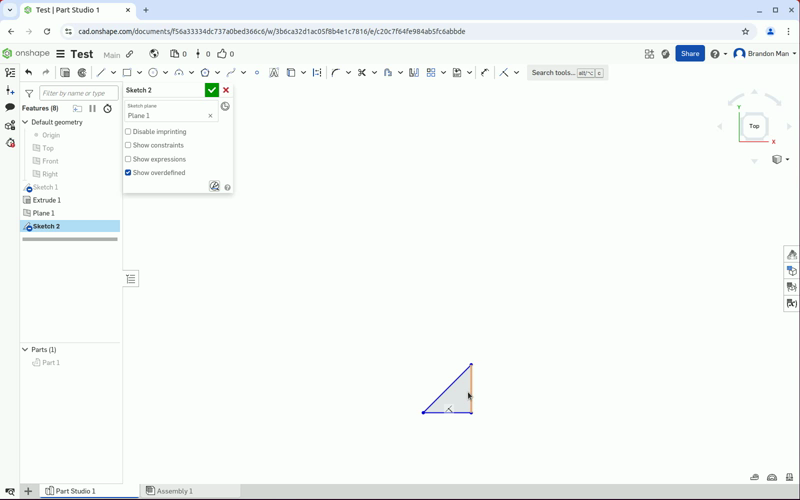
scroll(6)
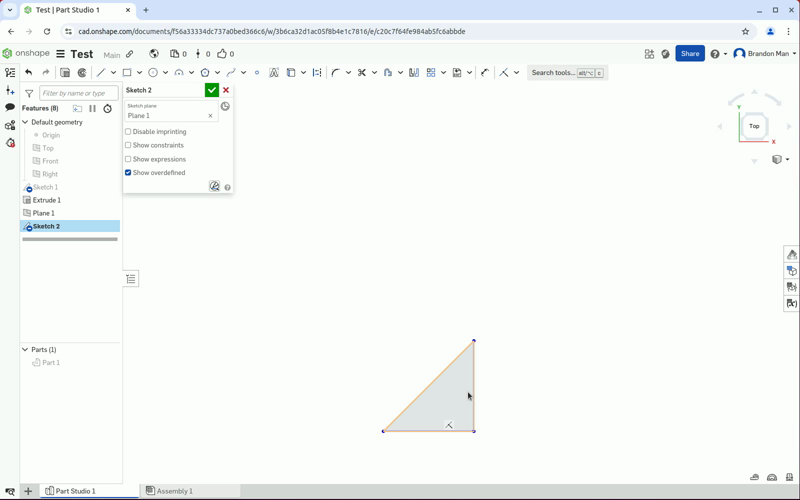
click(468, 391)
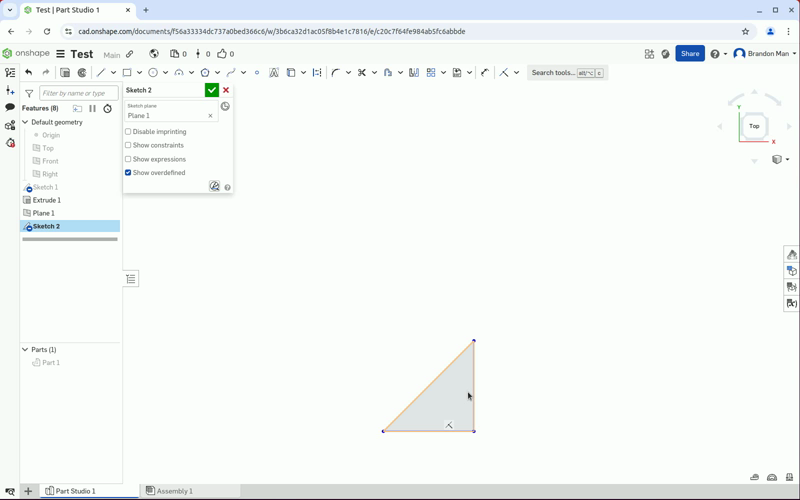
scroll(-6)
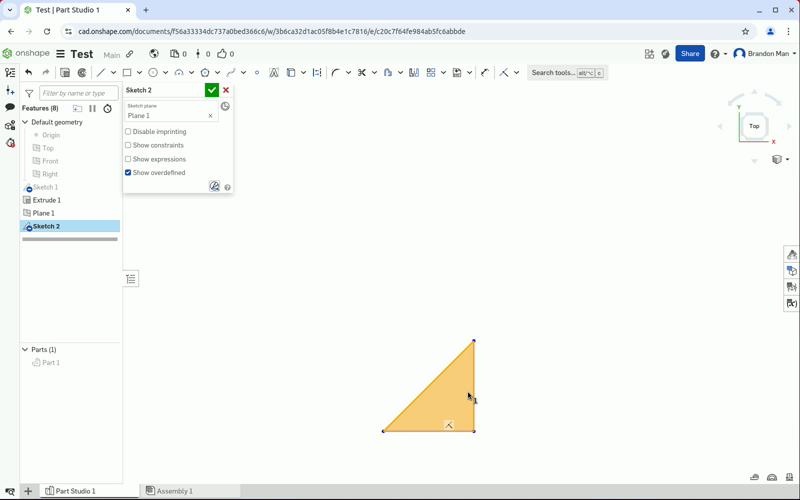
scroll(-6)
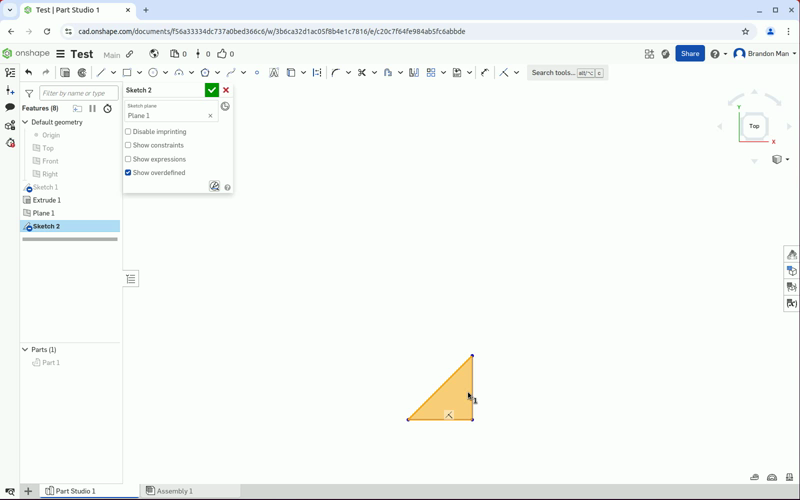
scroll(-6)
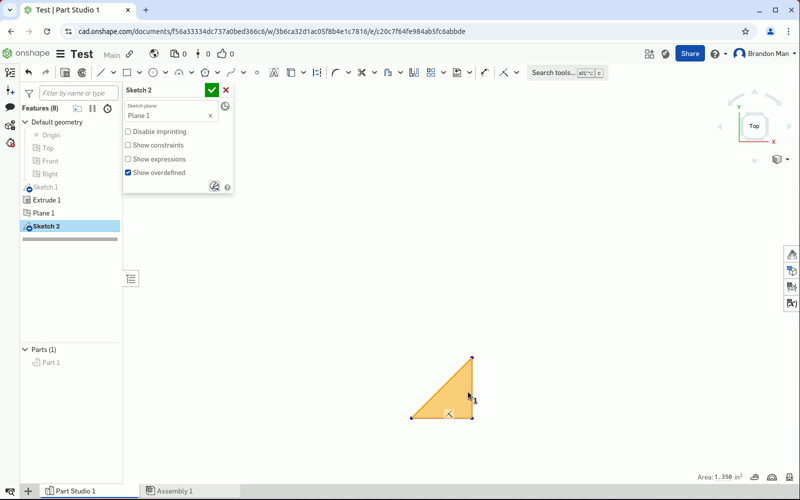
scroll(-6)
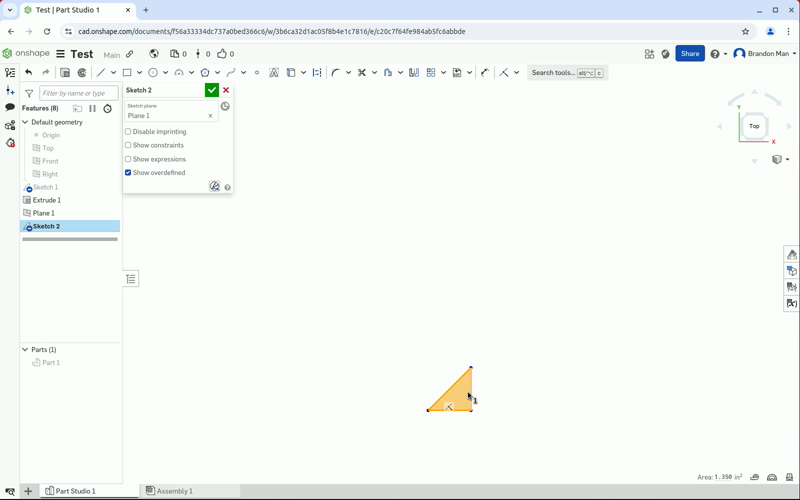
scroll(-6)
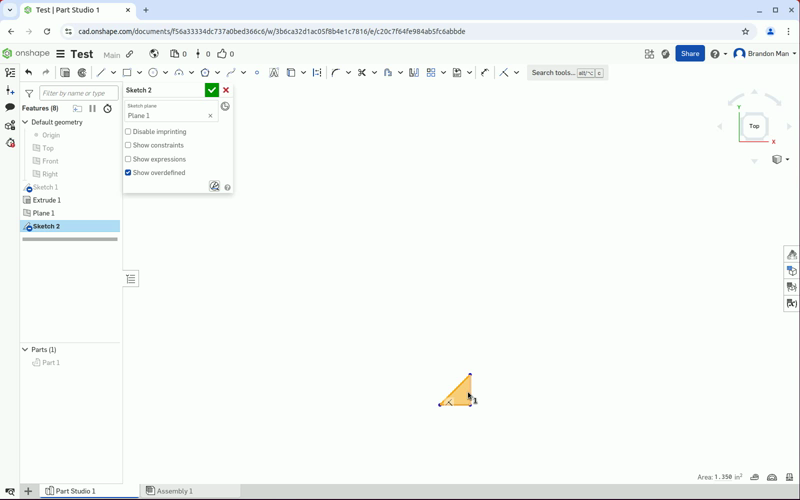
scroll(-6)
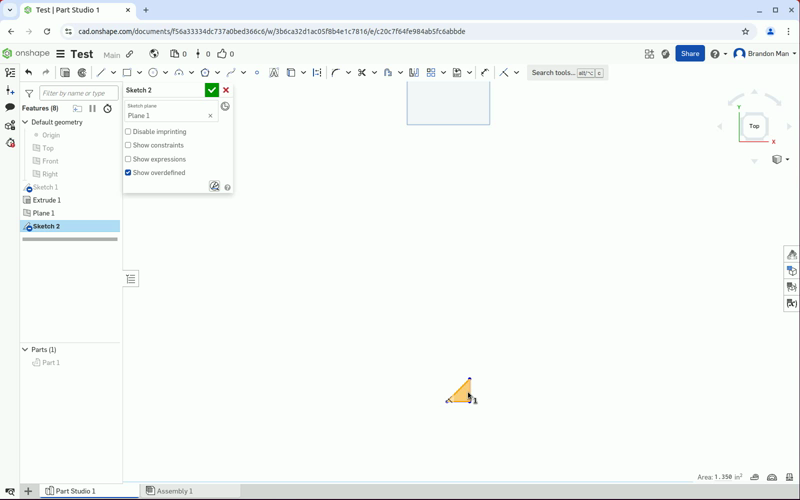
scroll(-6)
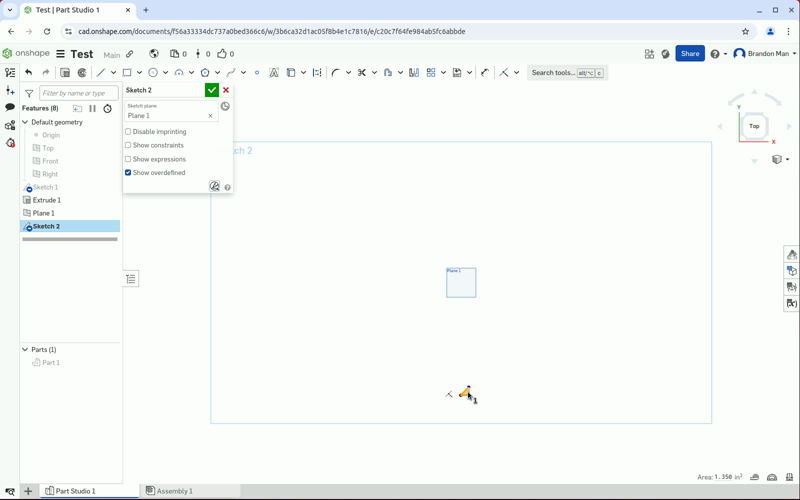
mouse_move(73, 352)
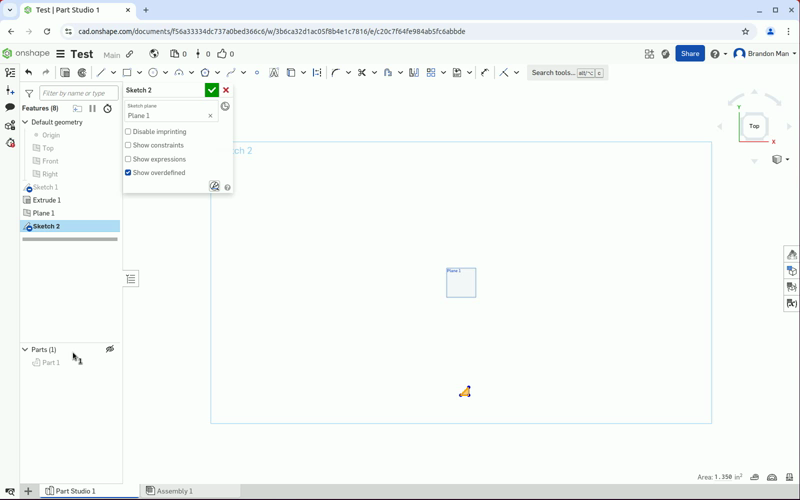
key(shift+y)
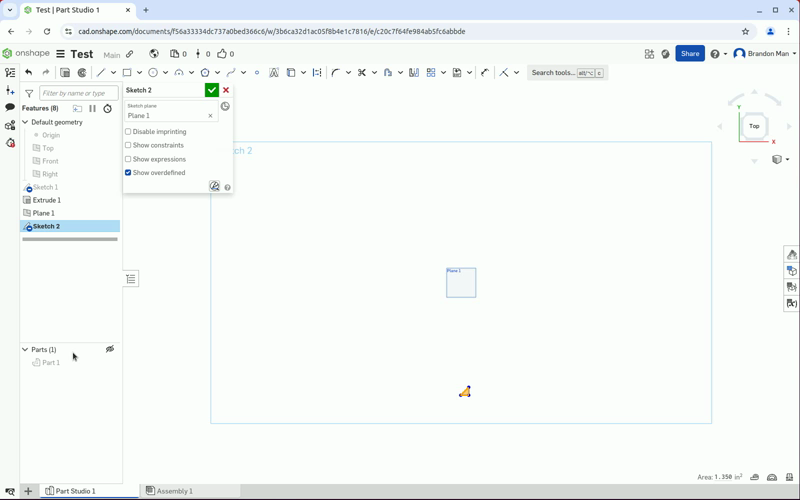
key(shift+e)
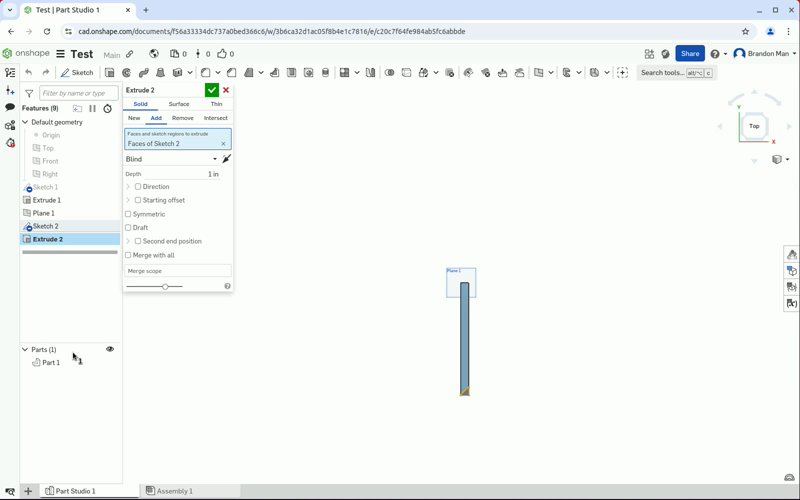
mouse_move(143, 106)
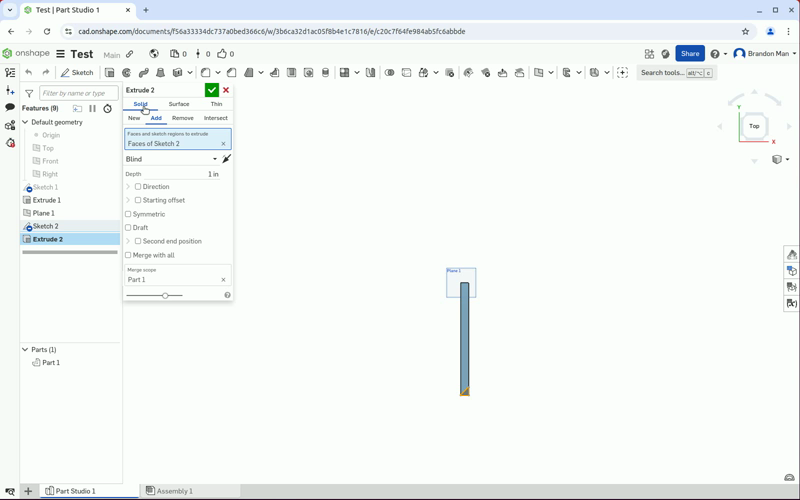
click(143, 106)
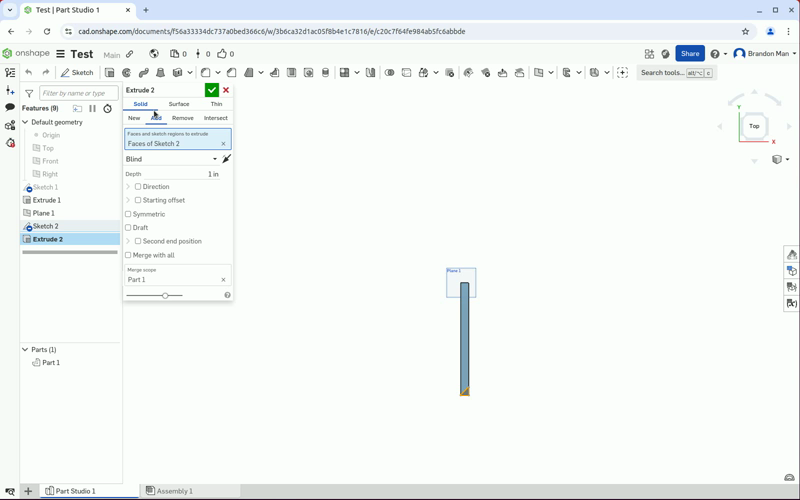
mouse_move(186, 120)
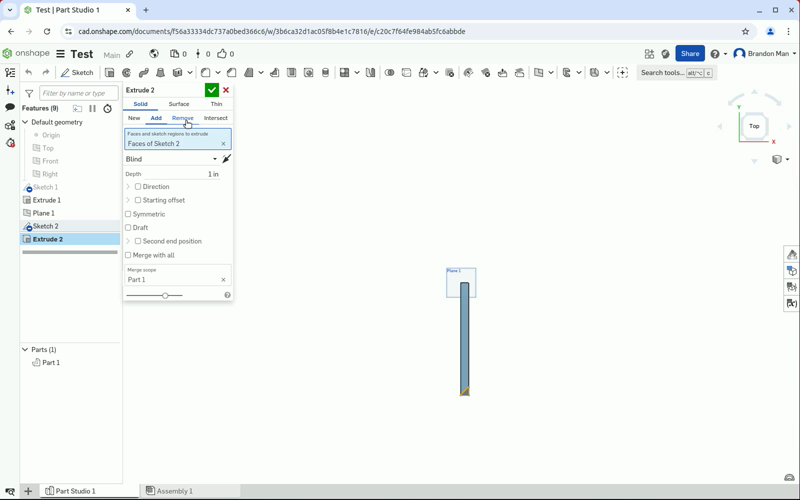
click(186, 120)
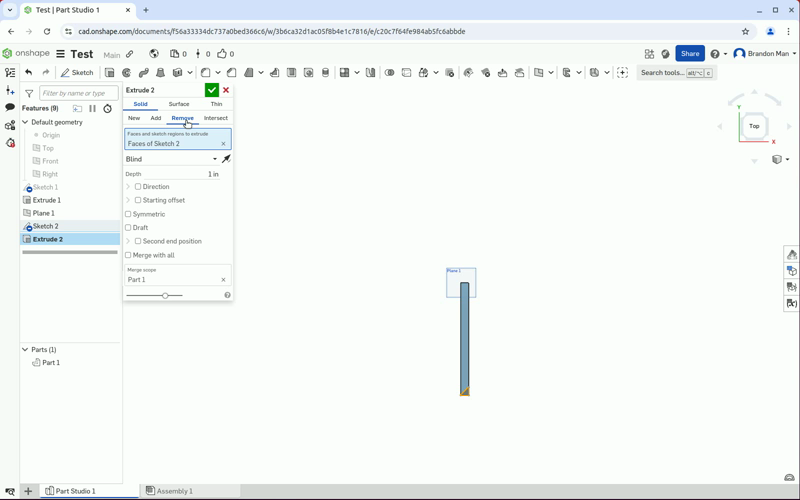
key(tab, 4)
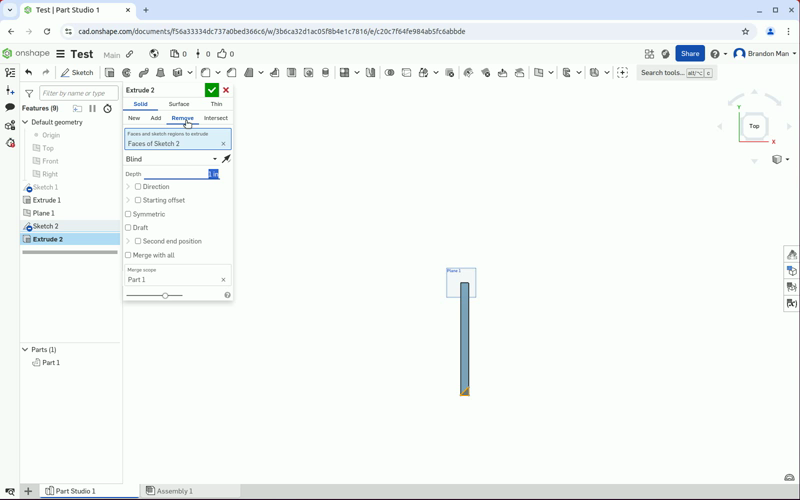
text(1.685)
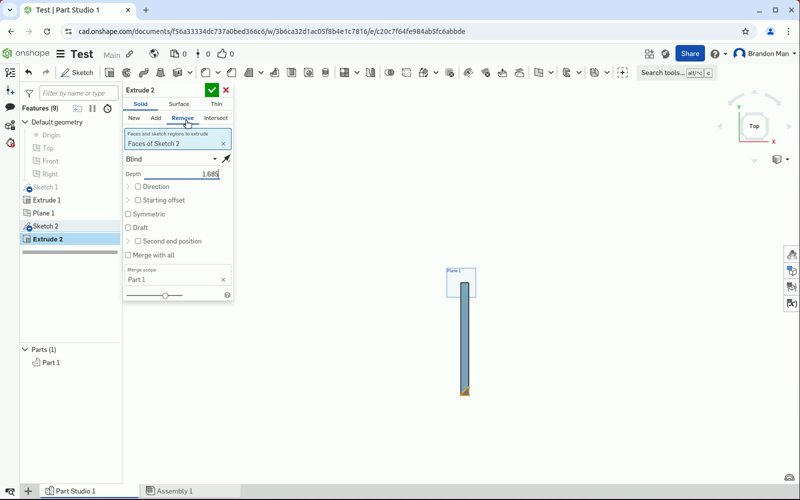
key(tab, 6)
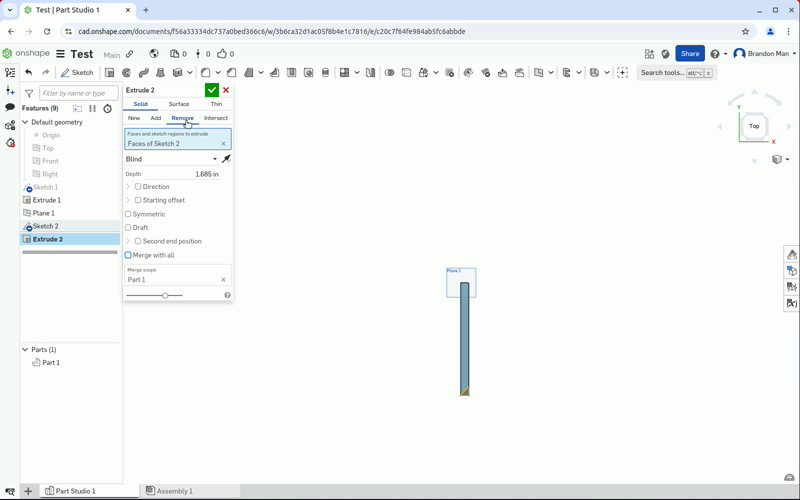
key(space)
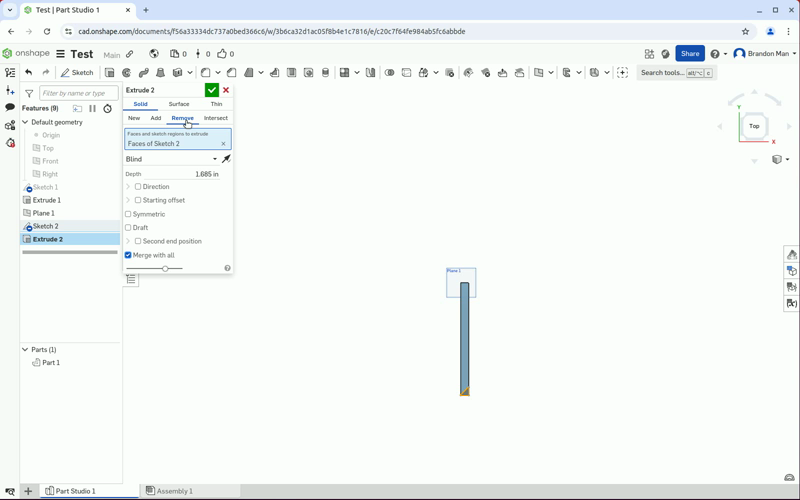
key(enter)
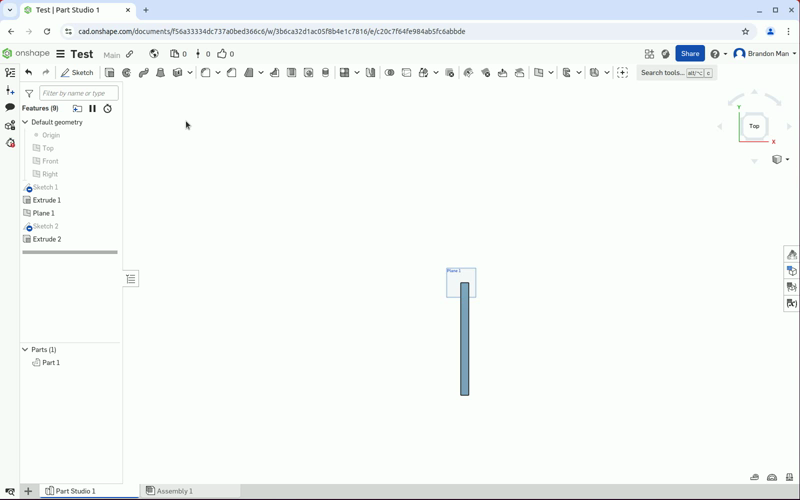
key(shift+h)
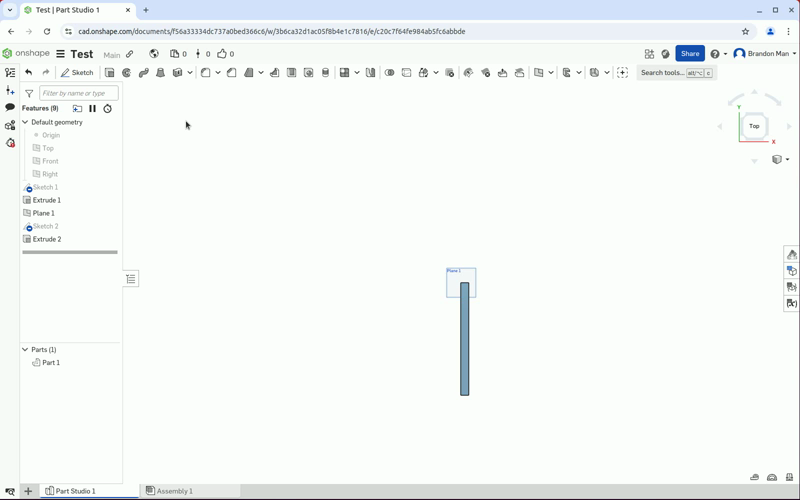
key(shift+h)
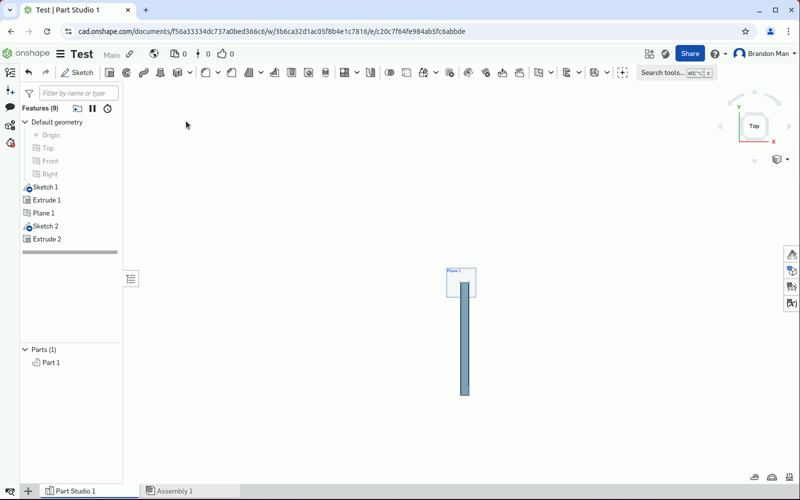
key(shift+7)
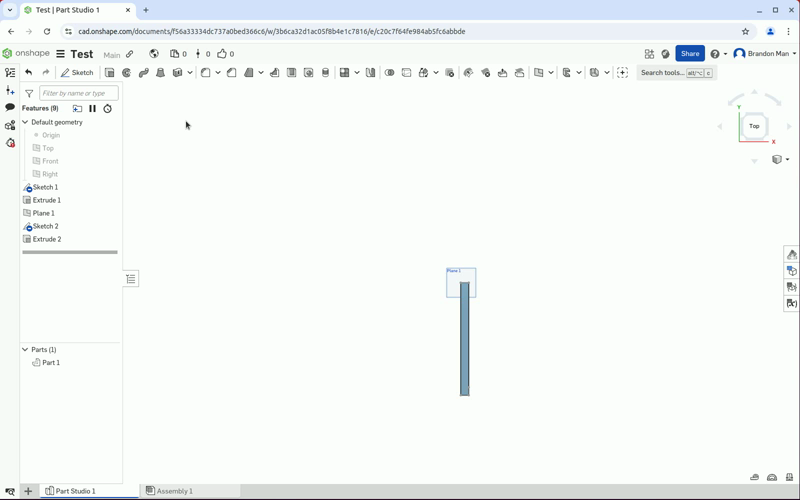
key(up, 3)
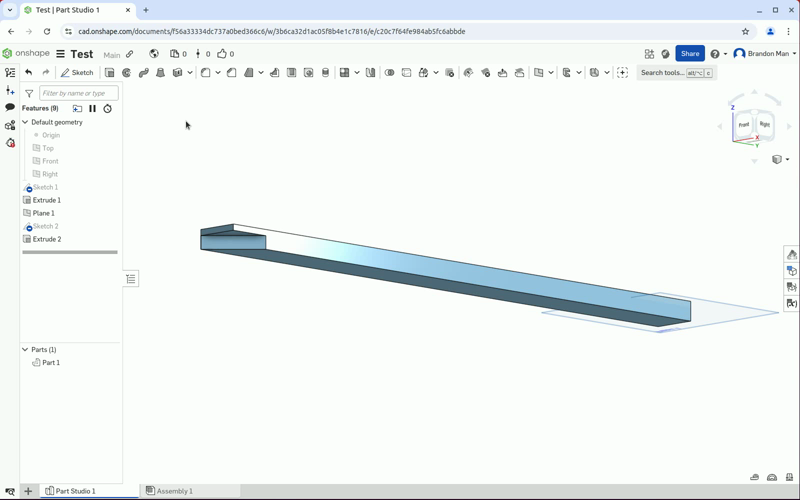
key(left, 3)
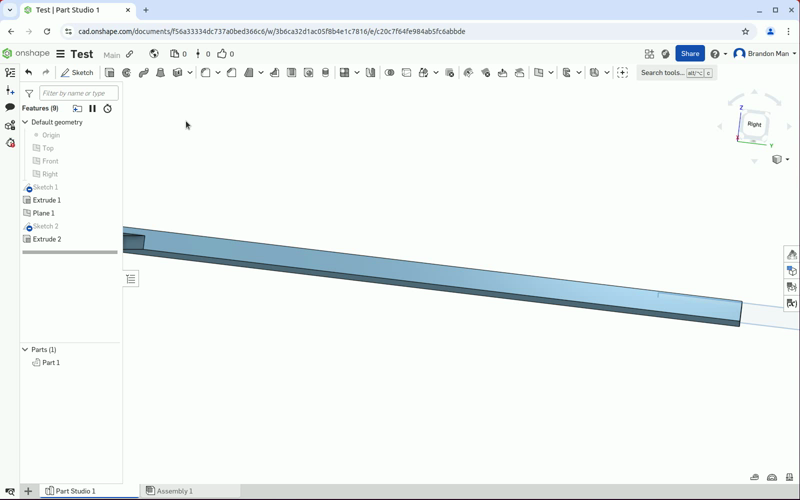
key(right, 3)
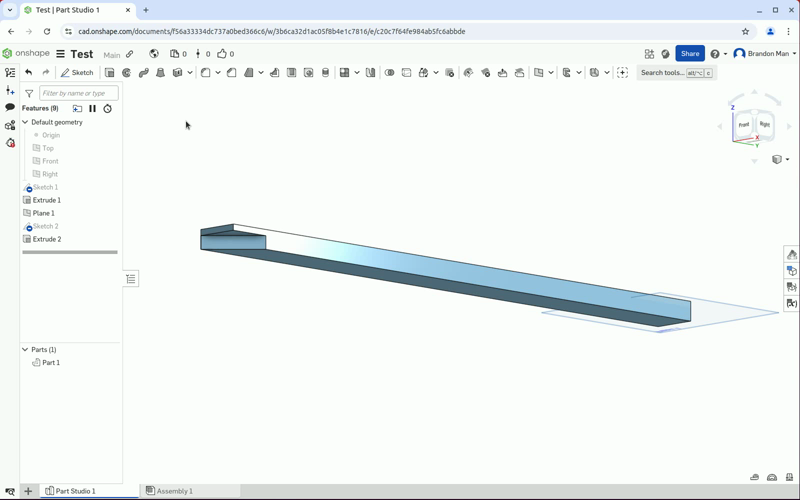
key(down, 3)
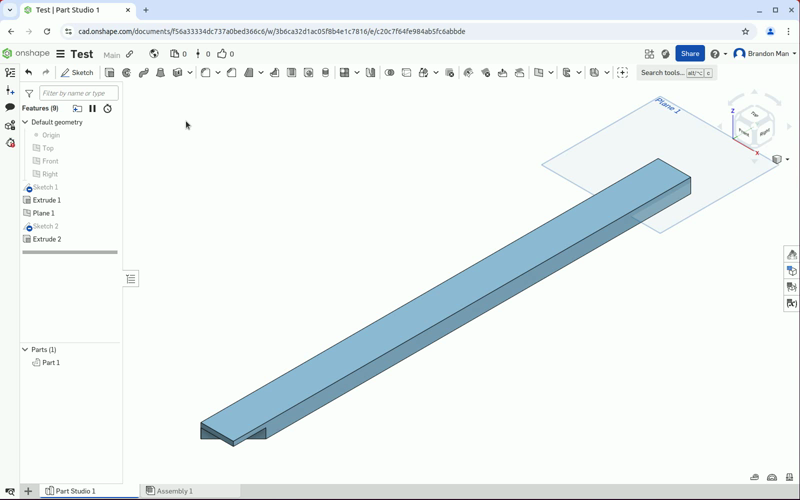
mouse_move(73, 189)
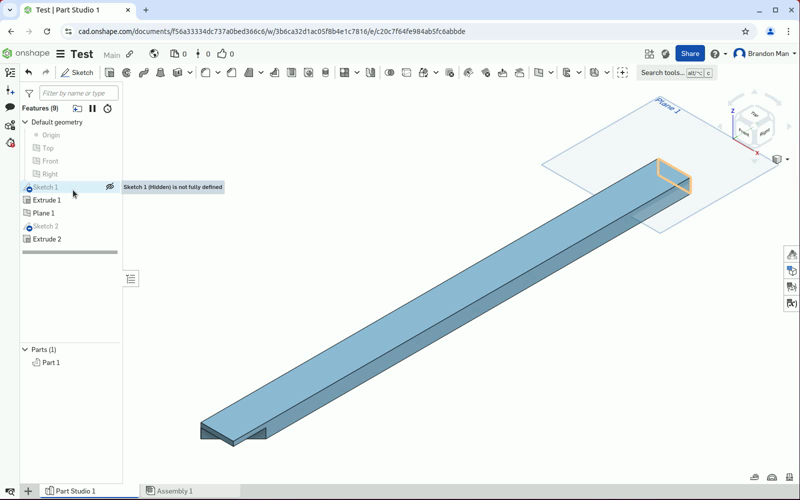
click(73, 189)